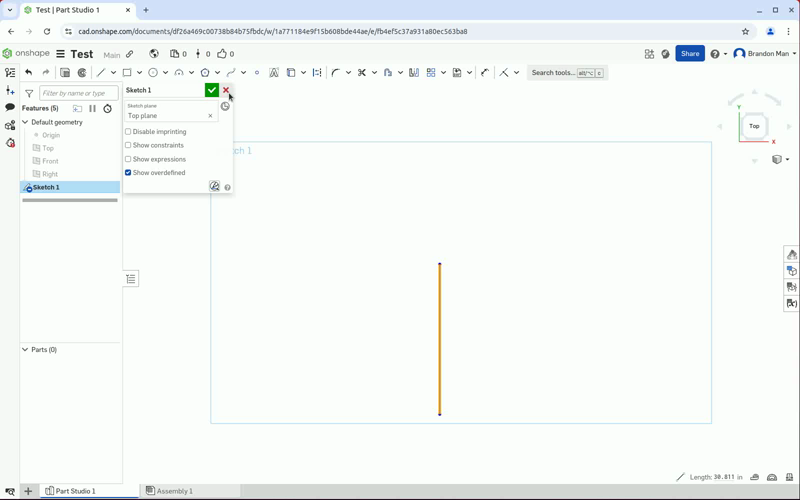
key(shift+h)
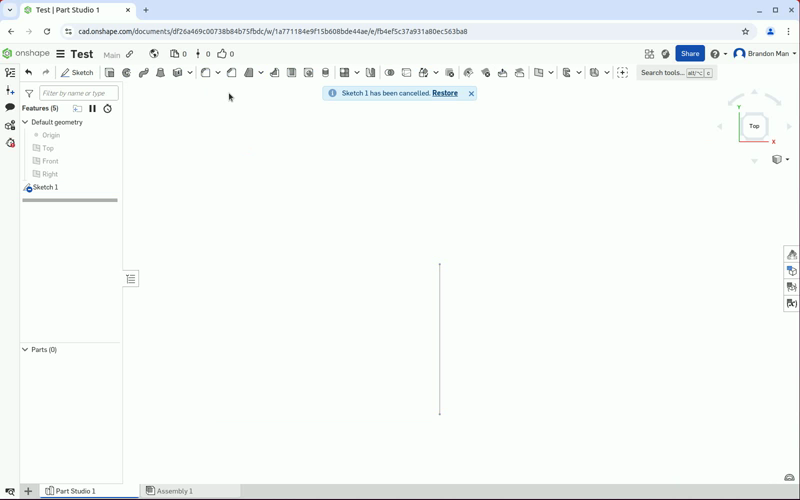
key(shift+s)
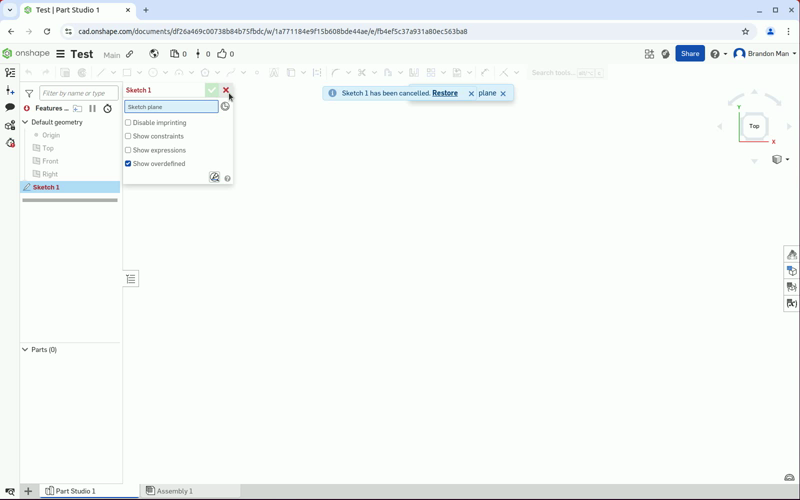
mouse_move(73, 150)
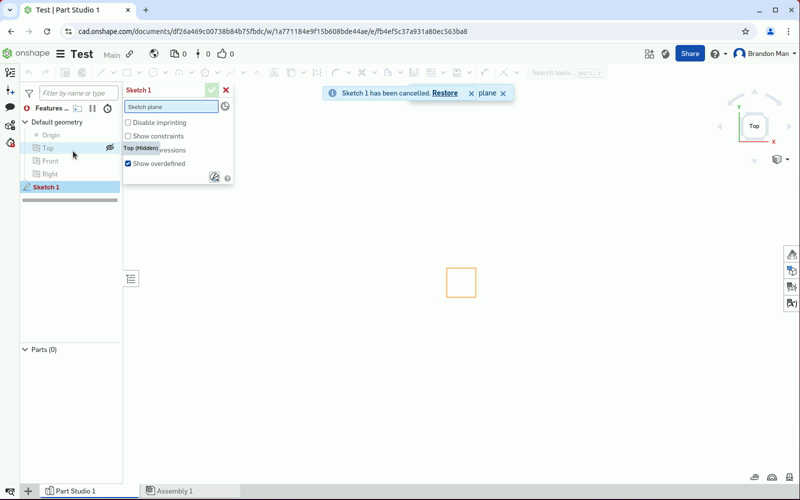
click(73, 150)
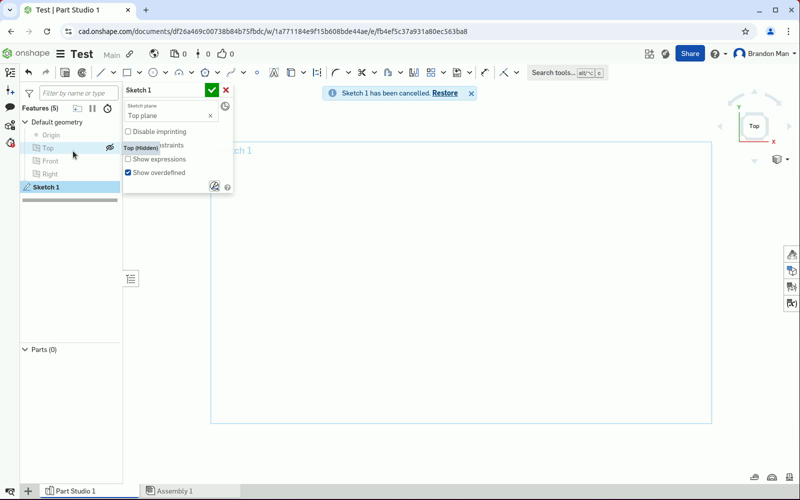
mouse_move(73, 352)
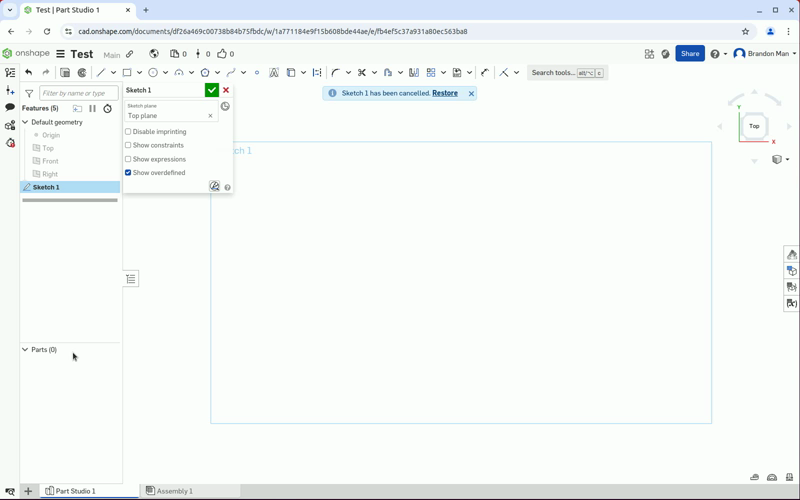
key(y)
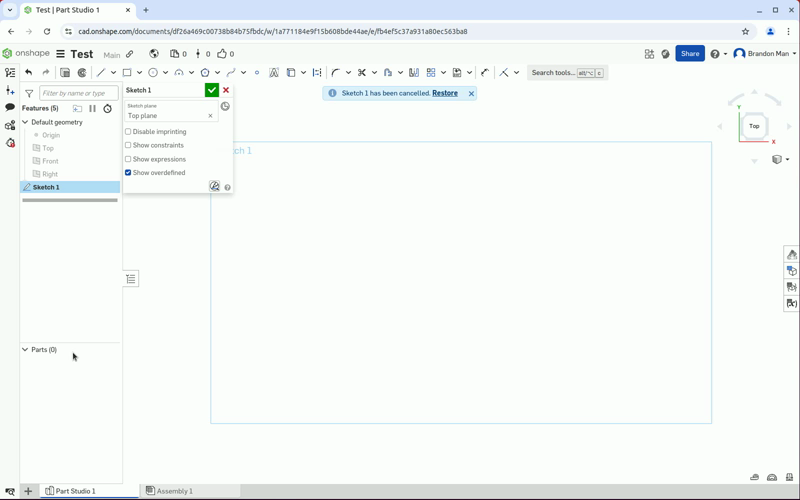
key(l)
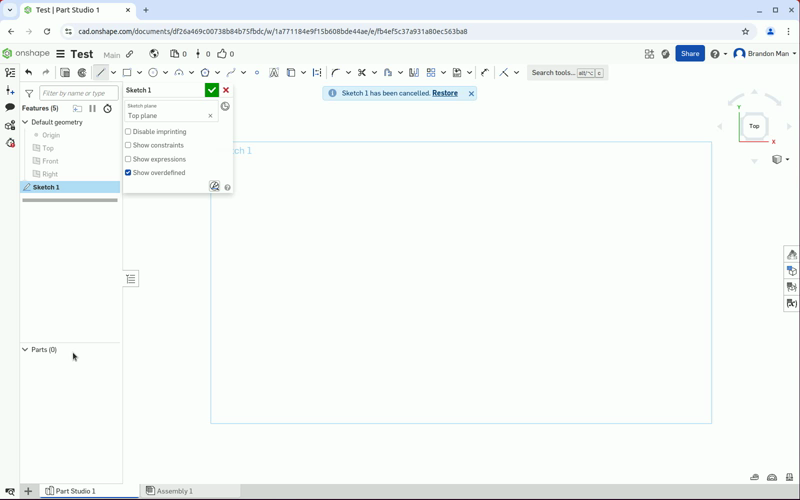
key_down(shift)
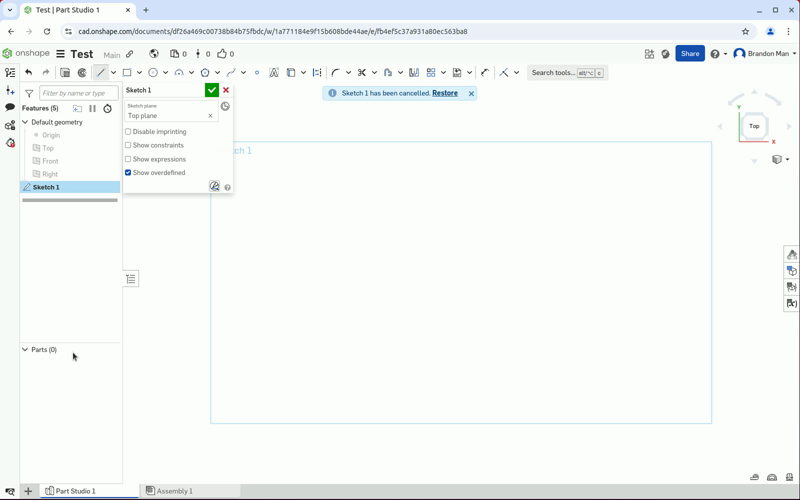
mouse_move(382, 395)
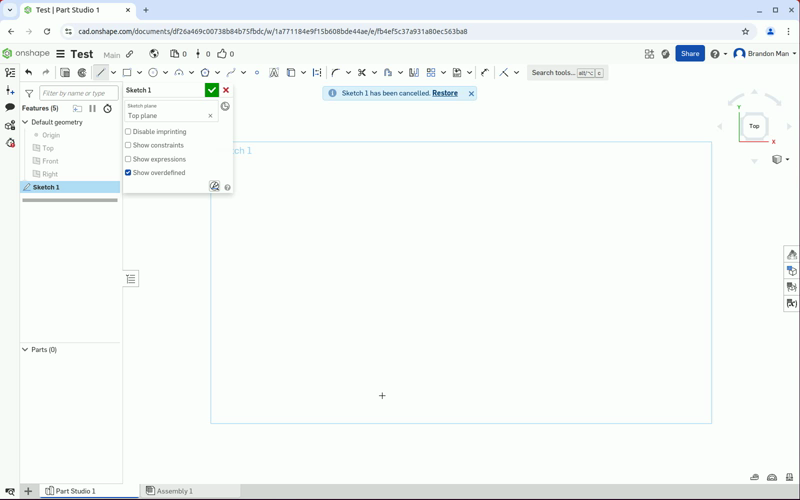
click(382, 395)
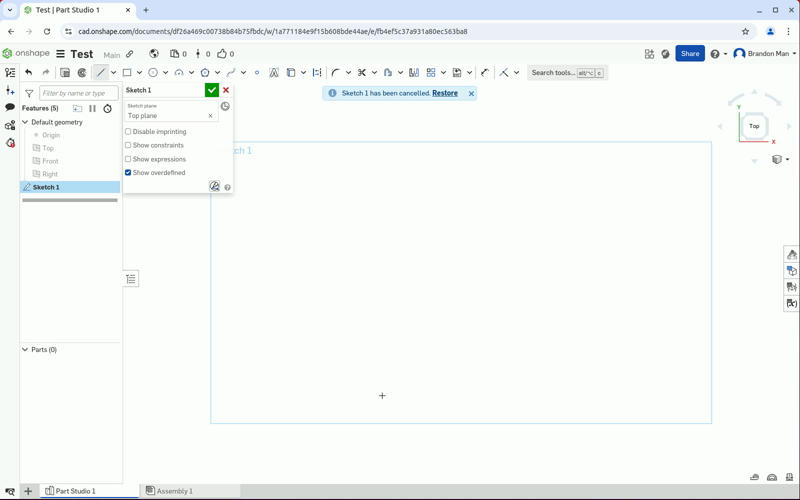
key_up(shift)
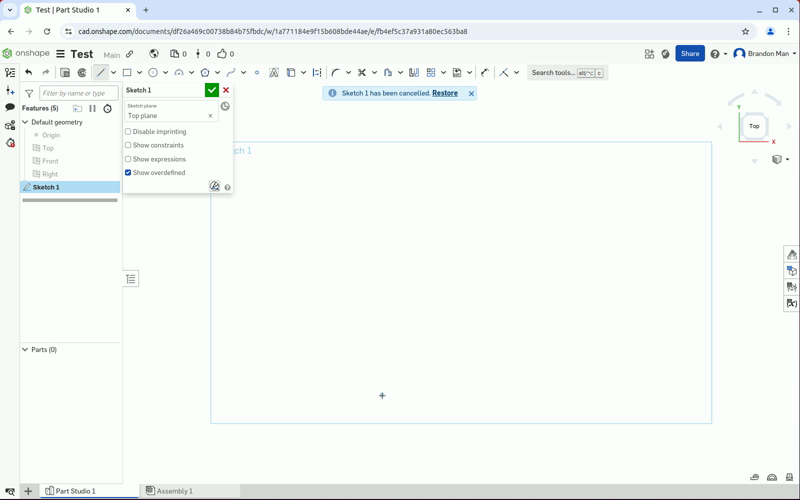
key_down(shift)
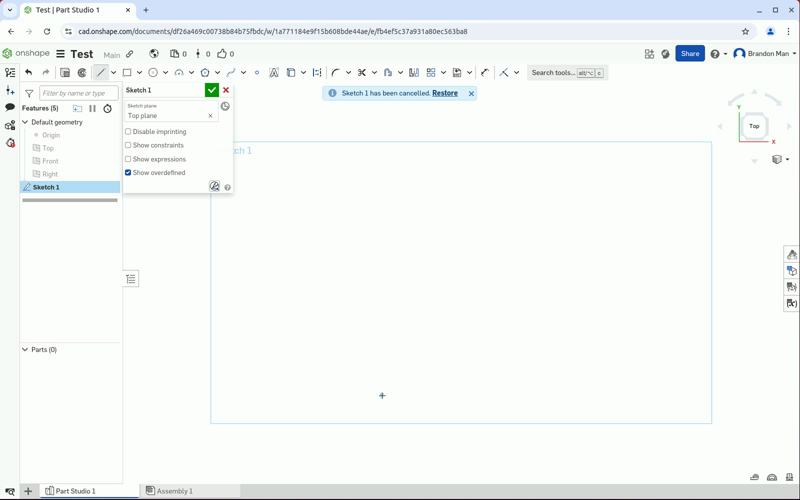
mouse_move(537, 395)
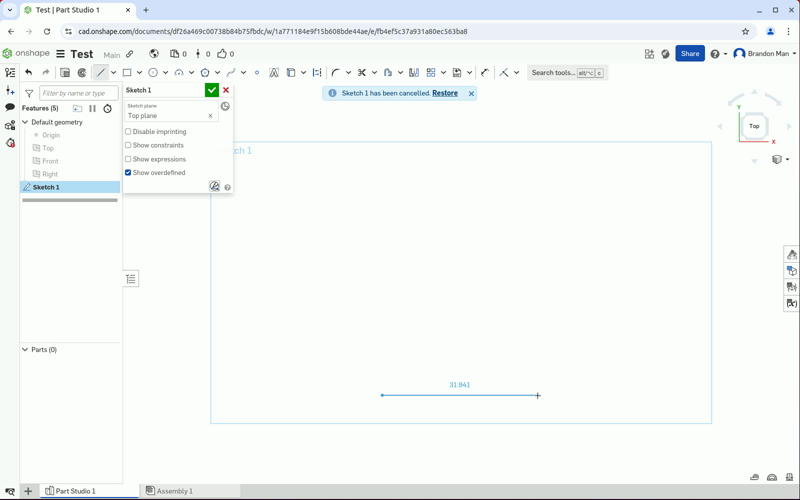
click(537, 395)
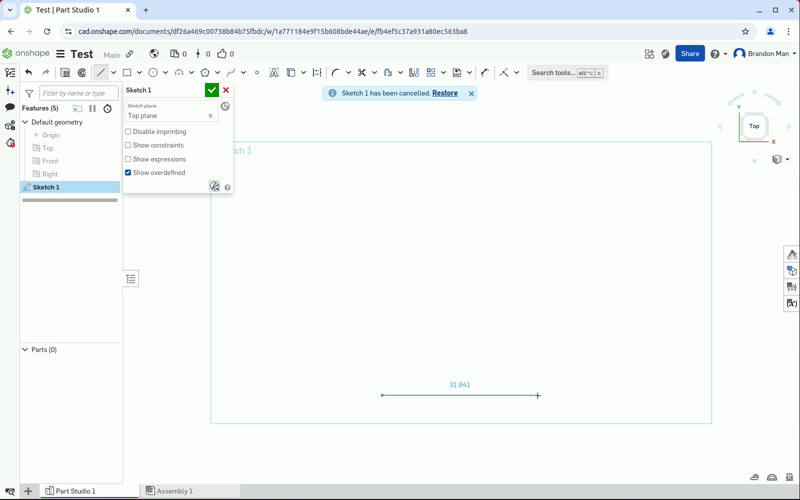
key_up(shift)
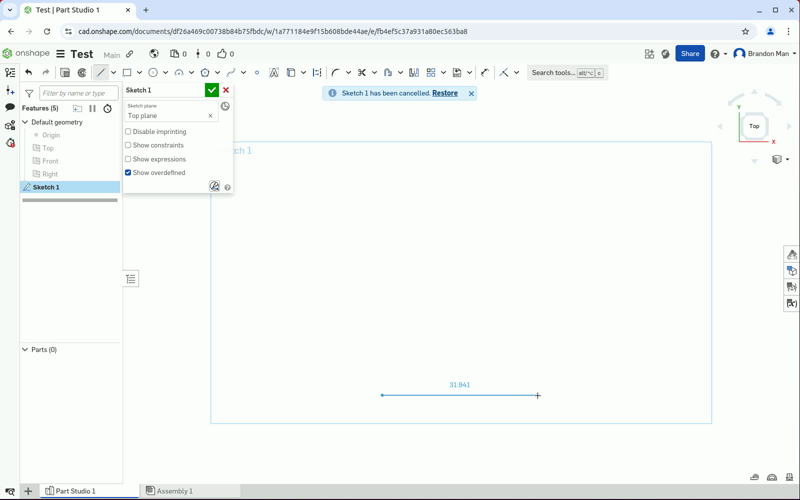
key_down(shift)
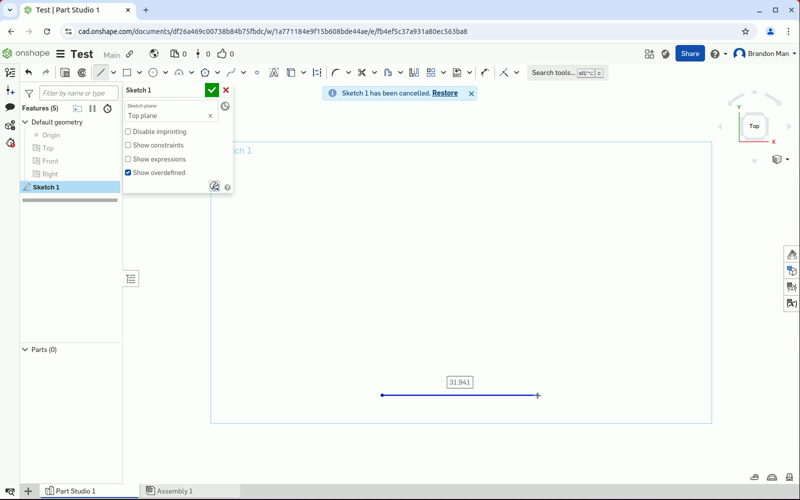
mouse_move(537, 171)
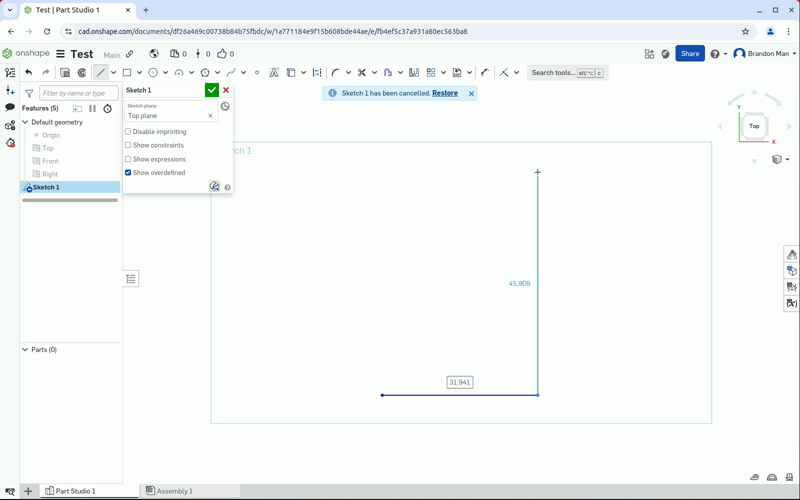
click(537, 171)
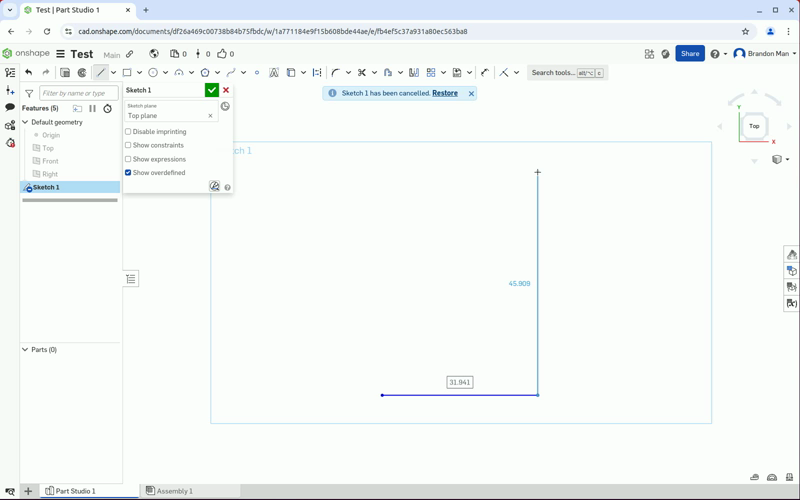
key_up(shift)
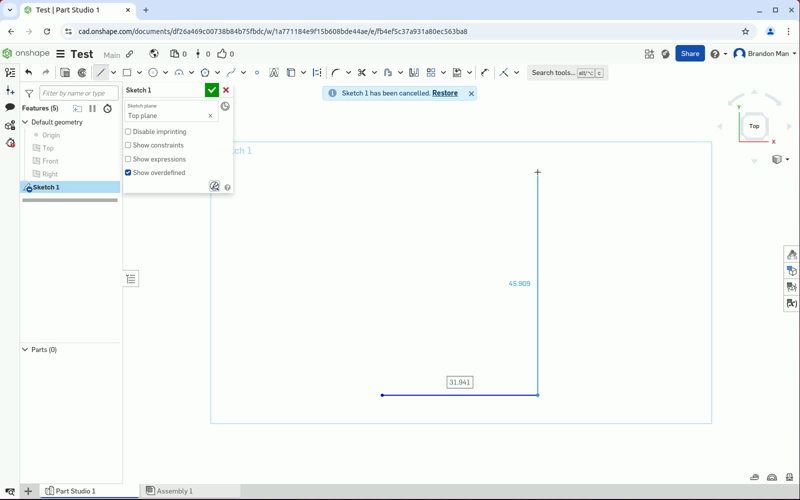
key_down(shift)
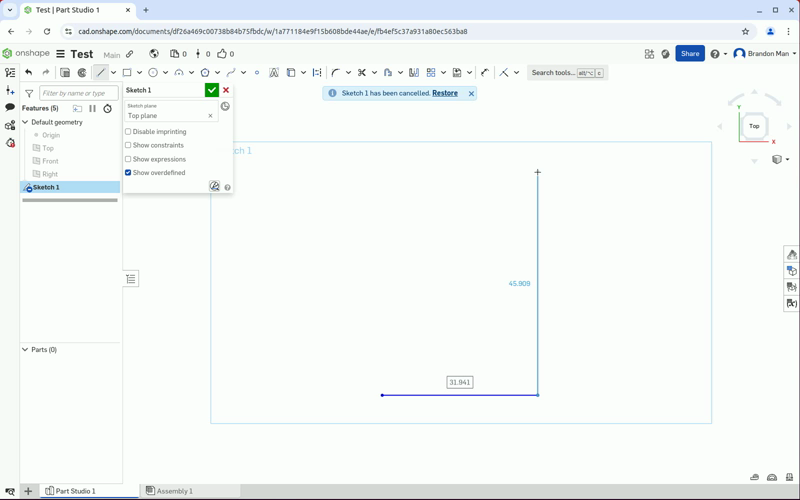
mouse_move(382, 171)
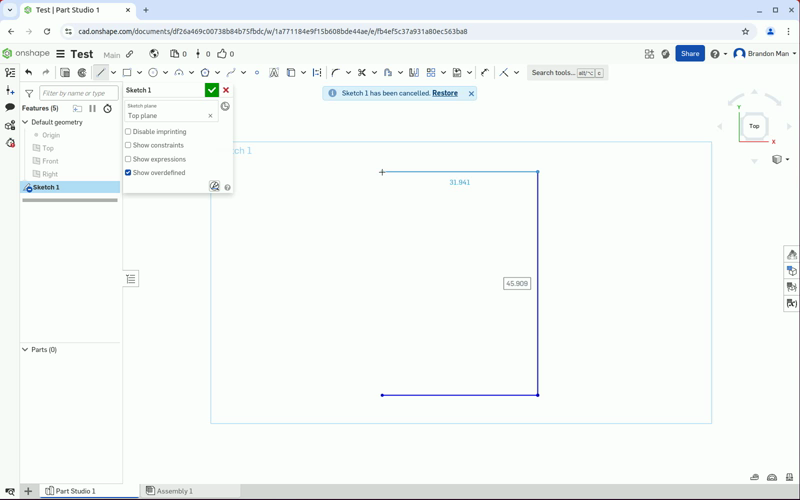
click(382, 171)
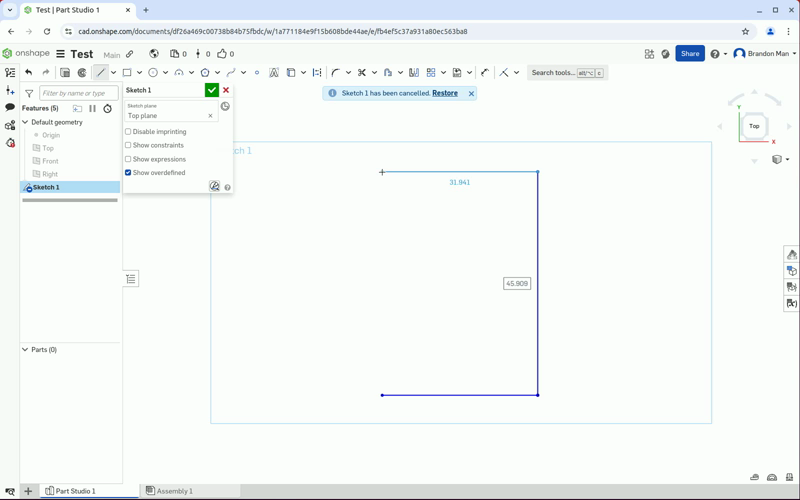
key_up(shift)
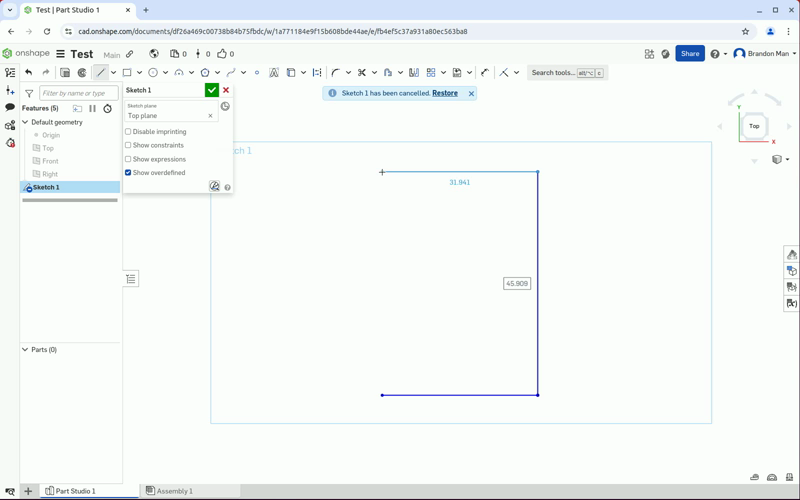
key_down(shift)
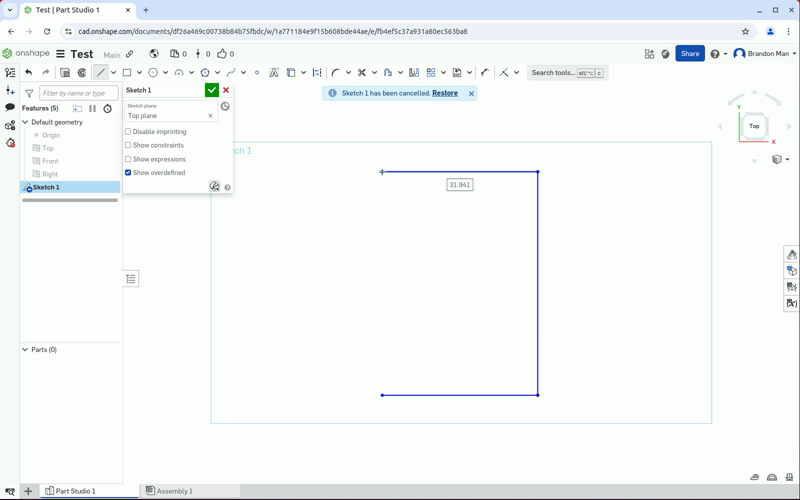
mouse_move(382, 395)
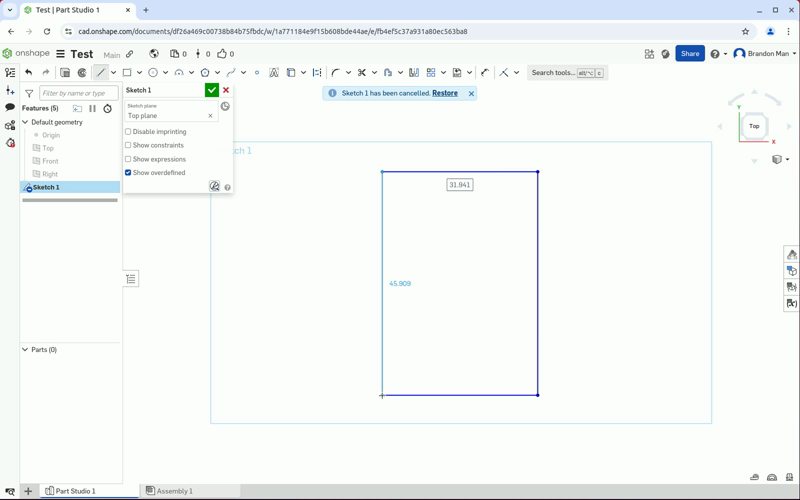
key_up(shift)
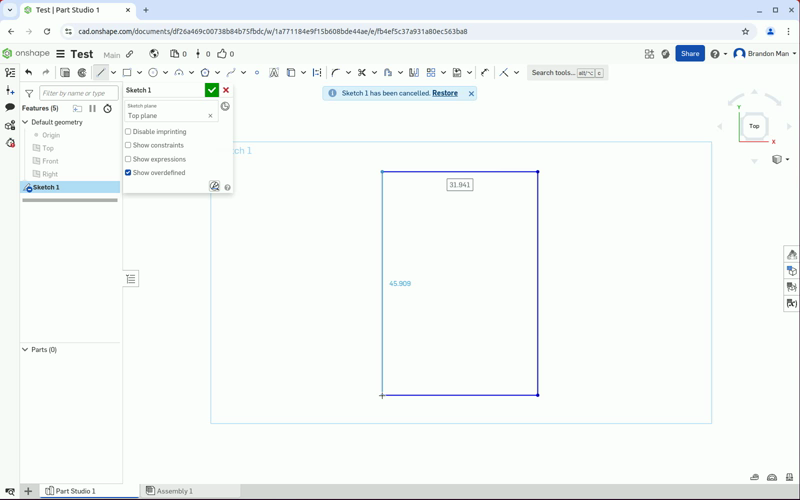
click(382, 395)
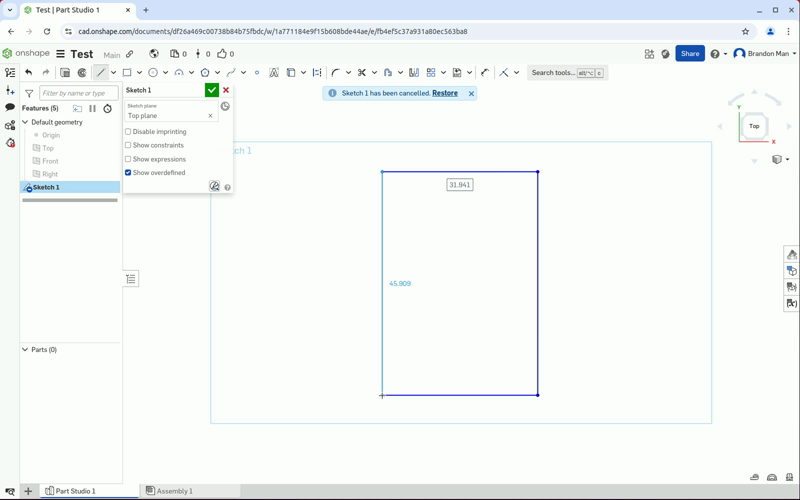
key(esc)
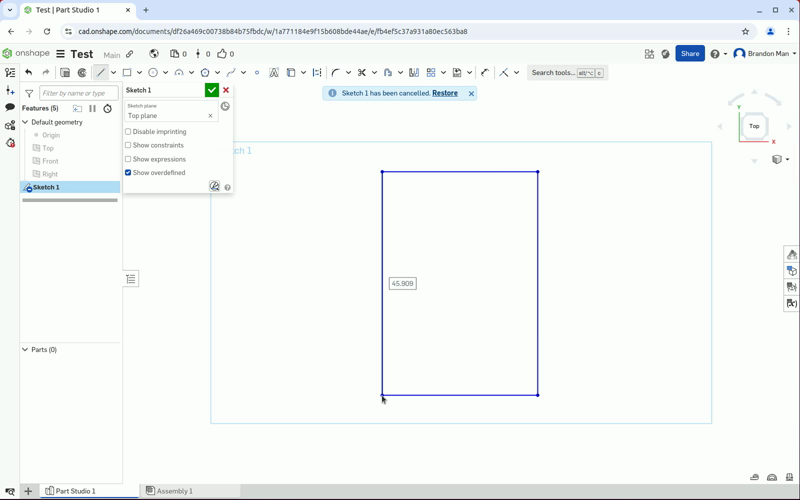
key(c)
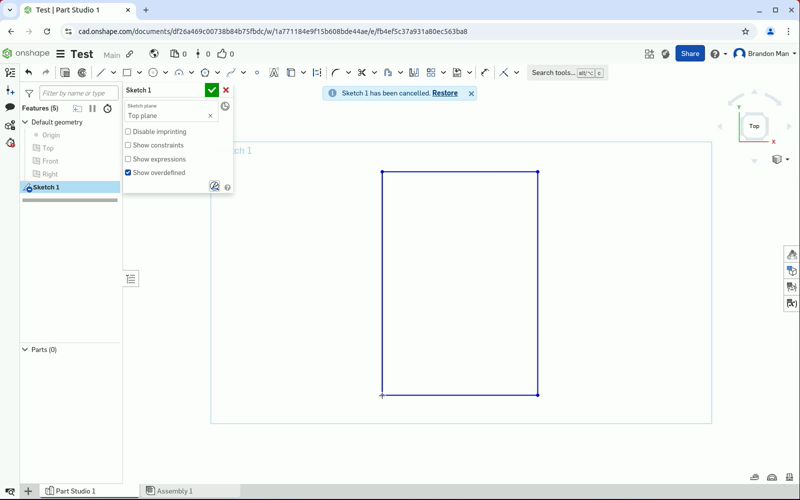
key_down(shift)
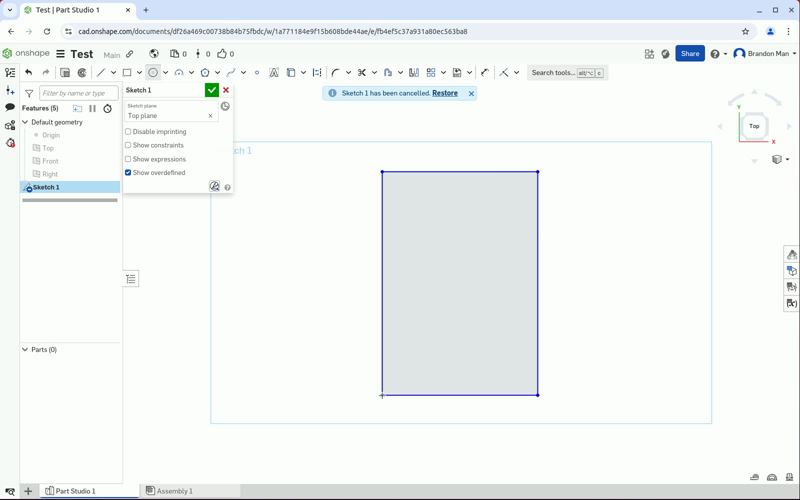
mouse_move(460, 369)
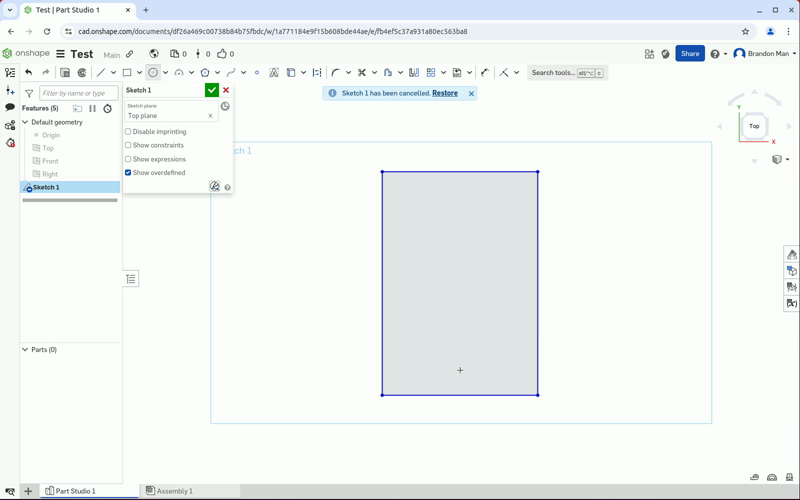
click(460, 369)
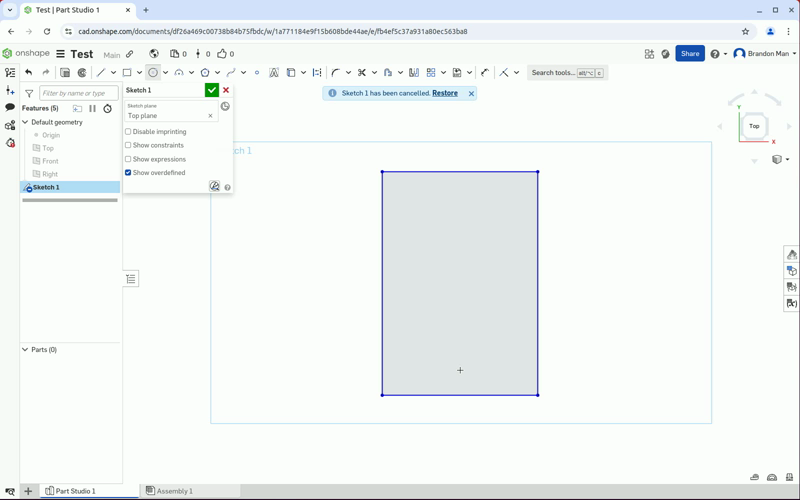
key_up(shift)
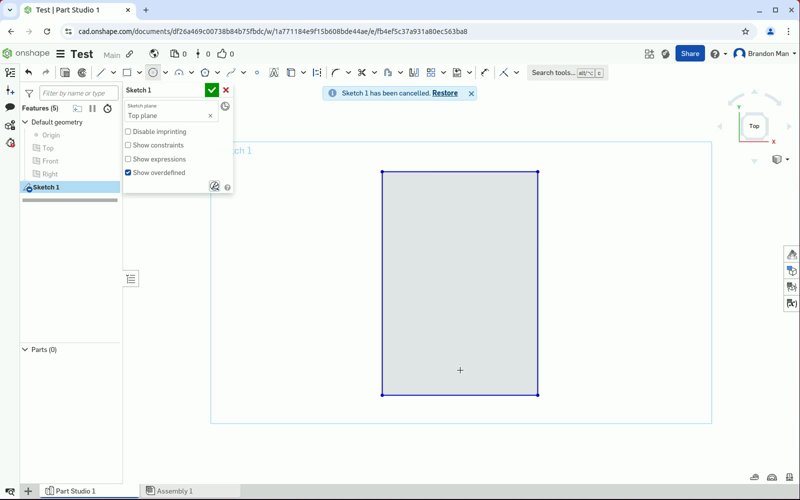
mouse_move(467, 369)
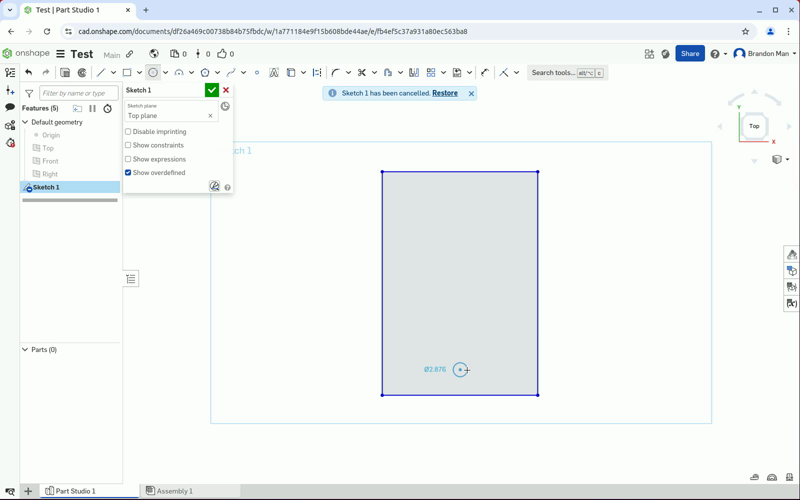
click(467, 369)
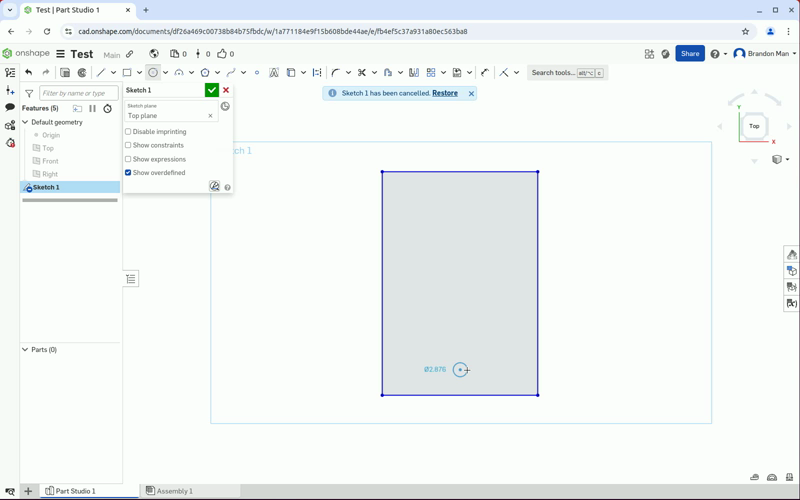
key(esc)
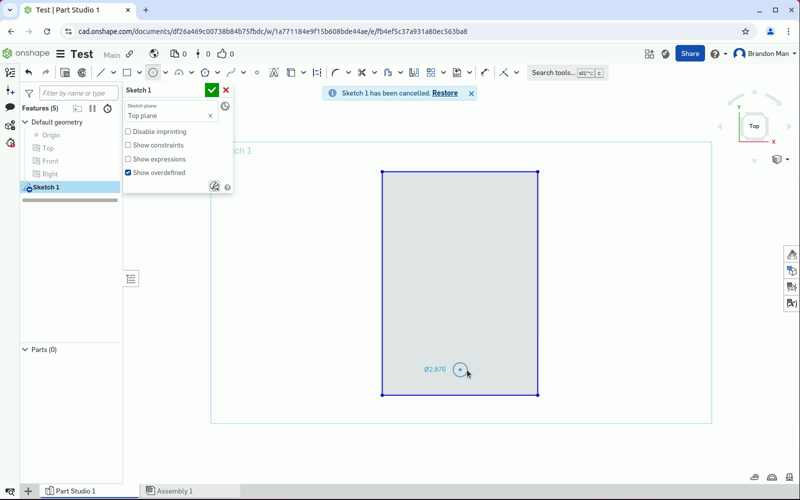
key(c)
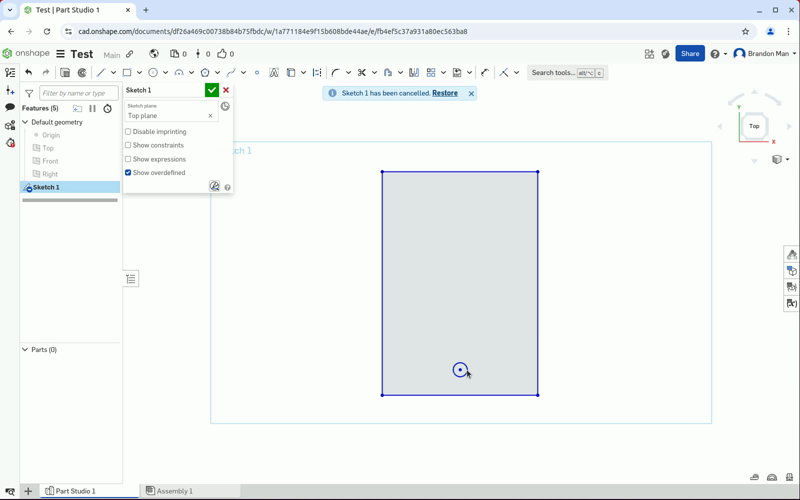
key_down(shift)
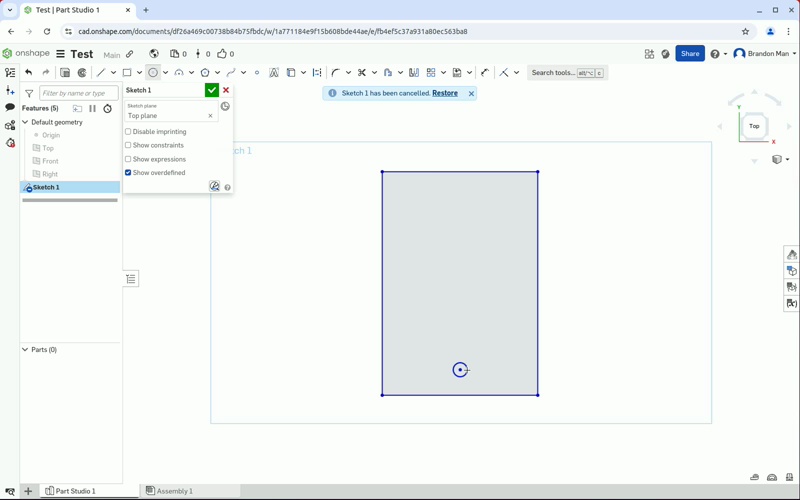
mouse_move(460, 197)
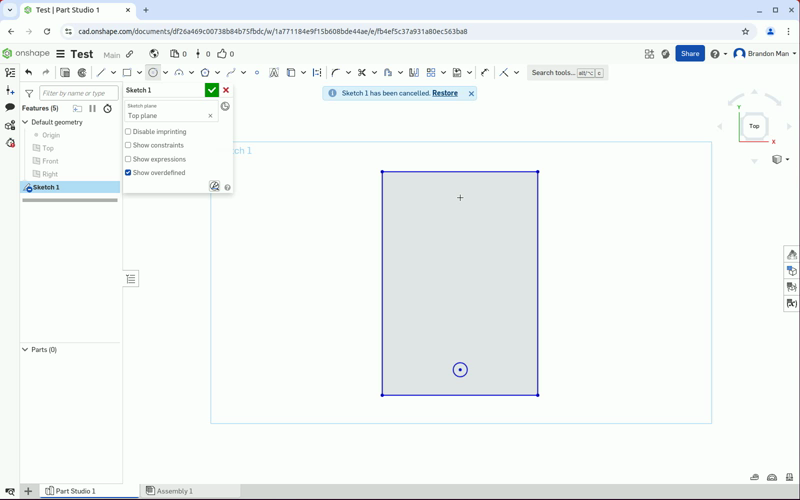
click(460, 197)
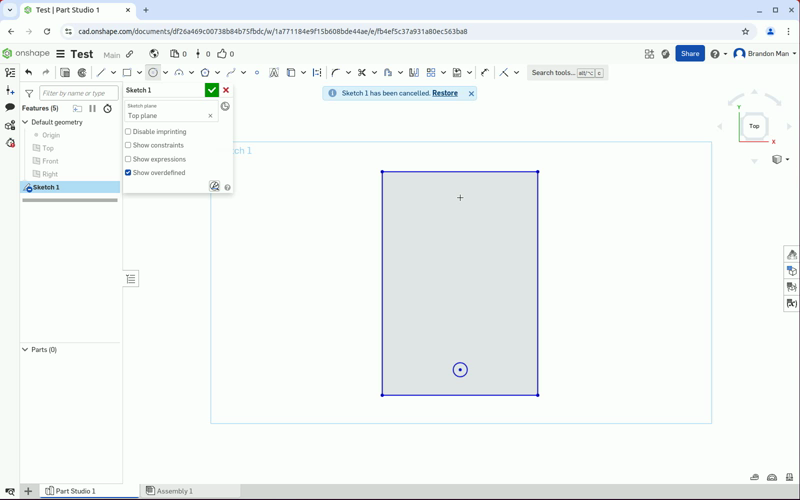
key_up(shift)
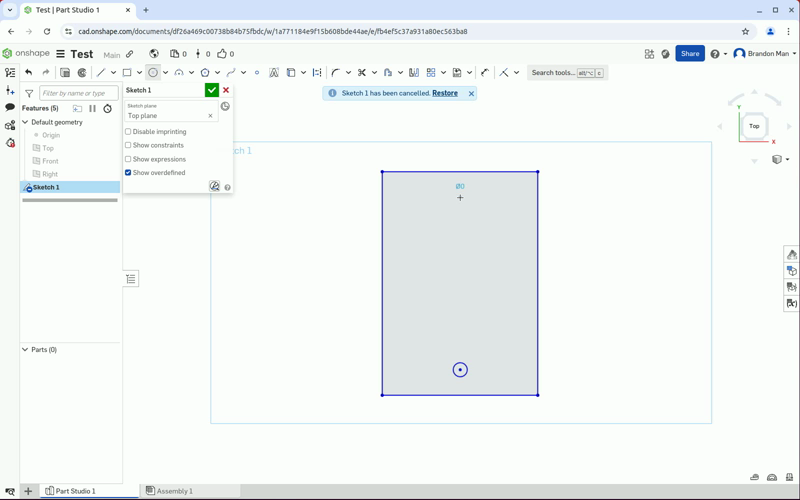
mouse_move(467, 197)
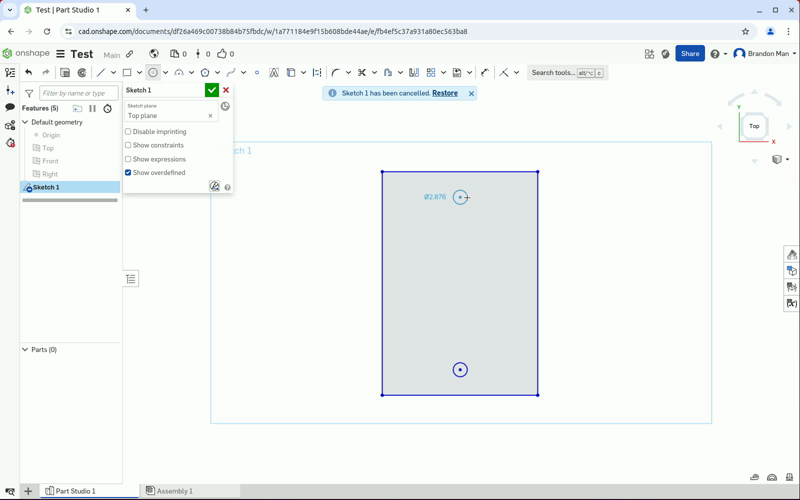
click(467, 197)
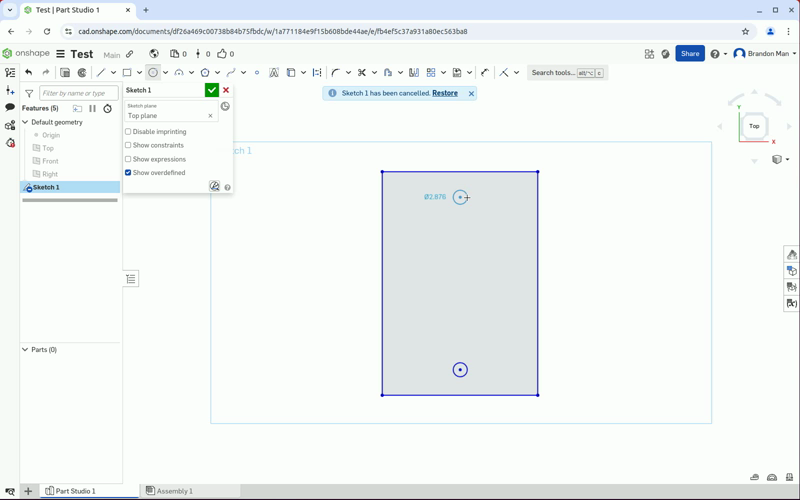
key(esc)
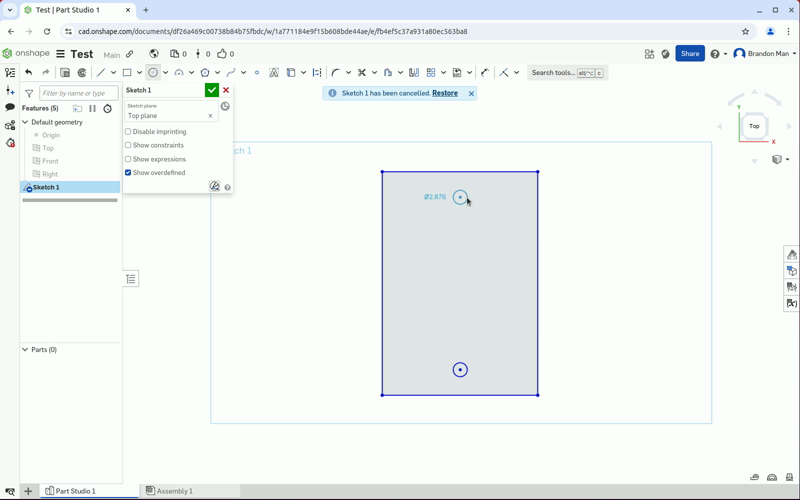
mouse_move(435, 282)
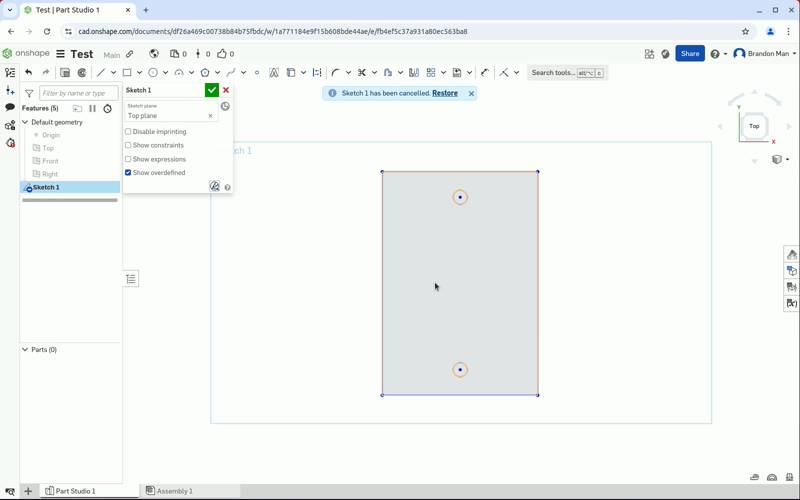
click(435, 282)
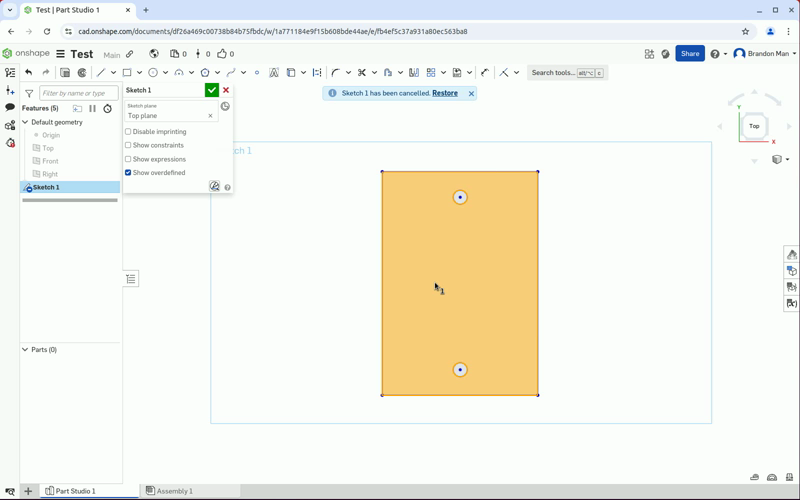
mouse_move(73, 352)
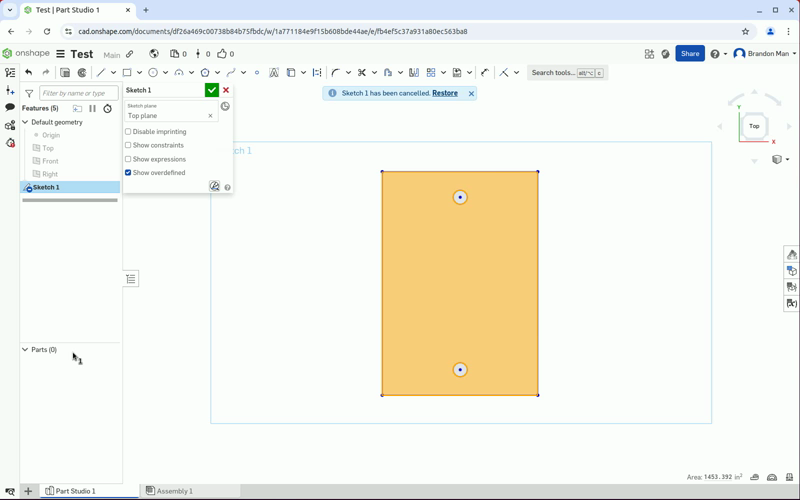
key(shift+y)
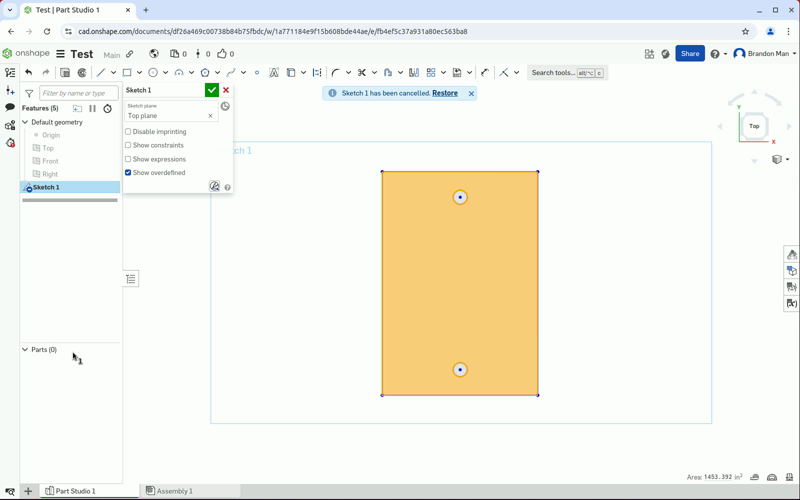
key(shift+e)
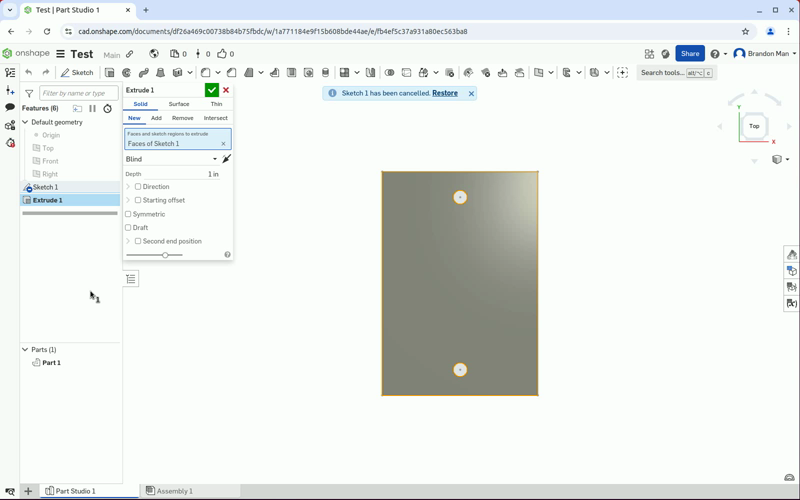
mouse_move(143, 106)
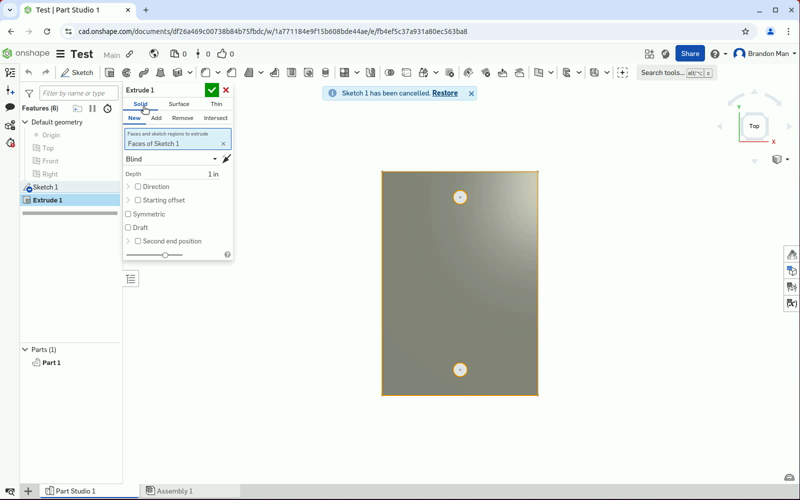
click(143, 106)
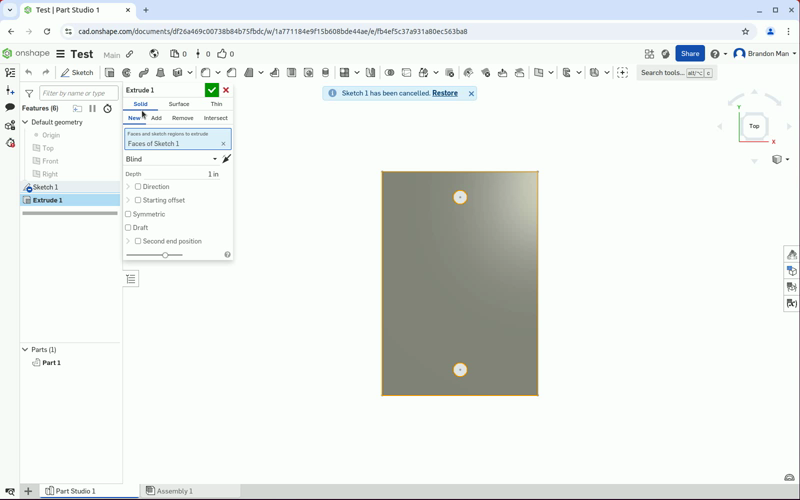
mouse_move(137, 120)
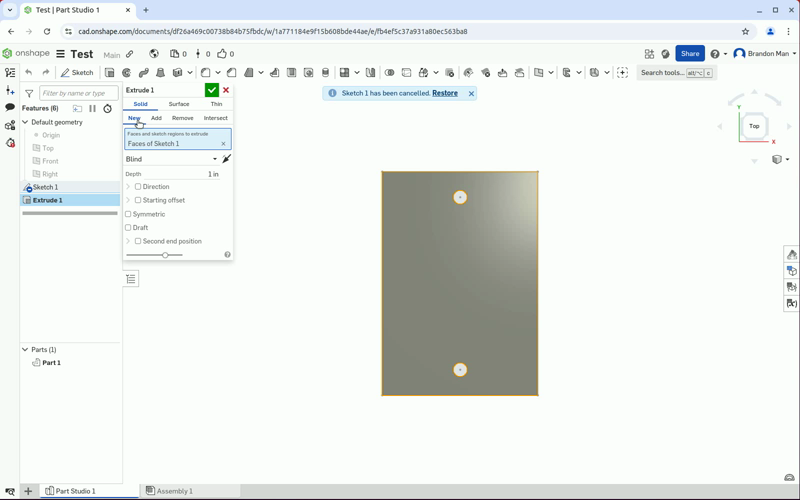
click(137, 120)
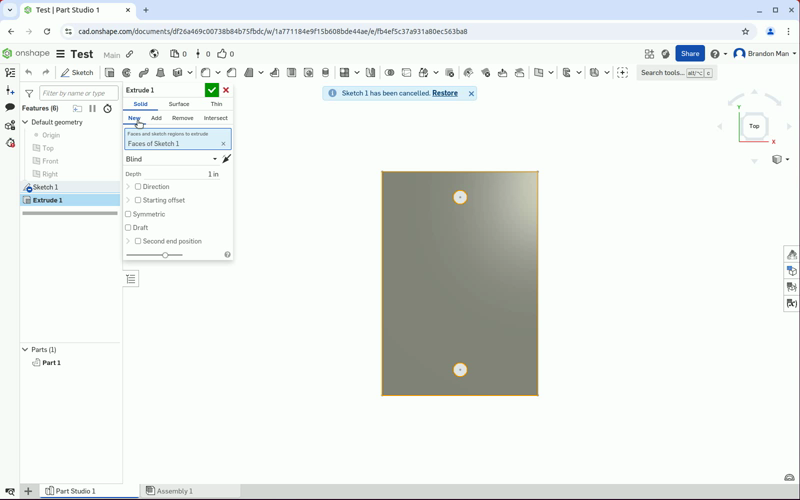
key(tab, 4)
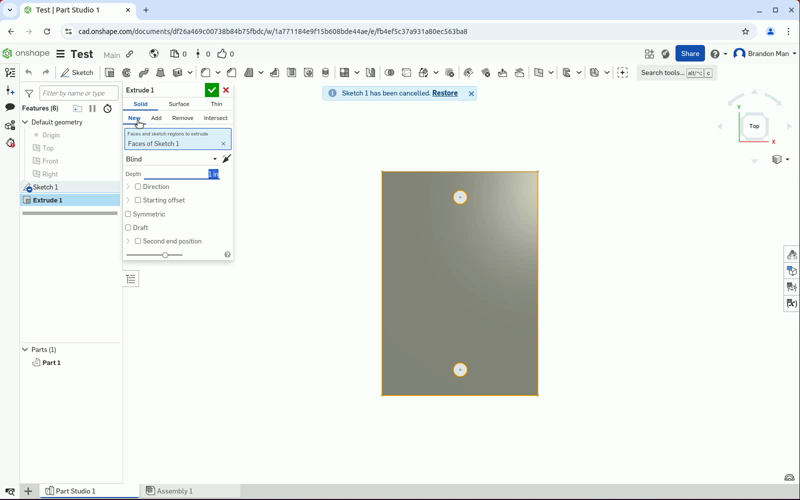
text(16.85)
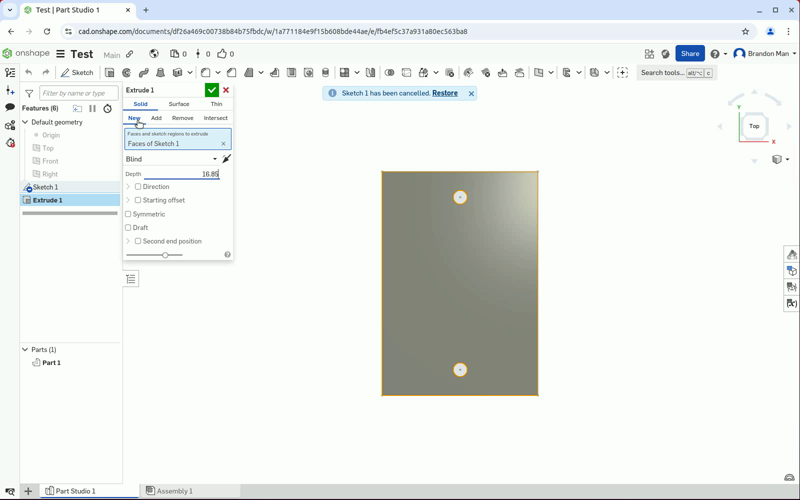
key(enter)
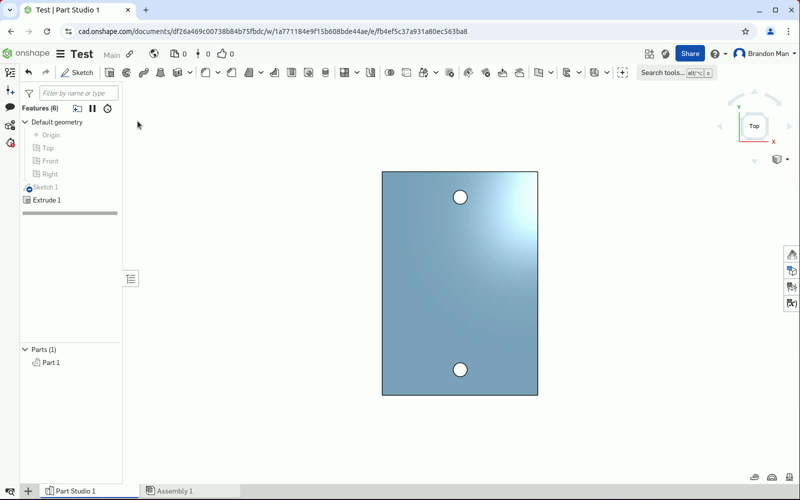
key(shift+h)
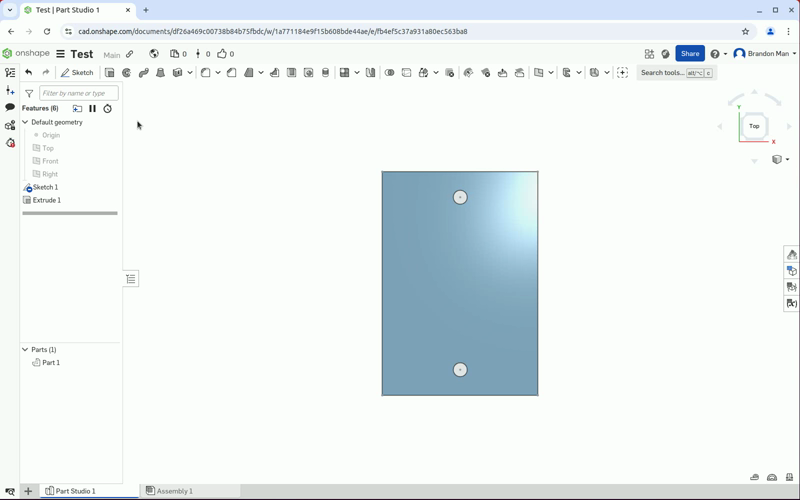
key(shift+h)
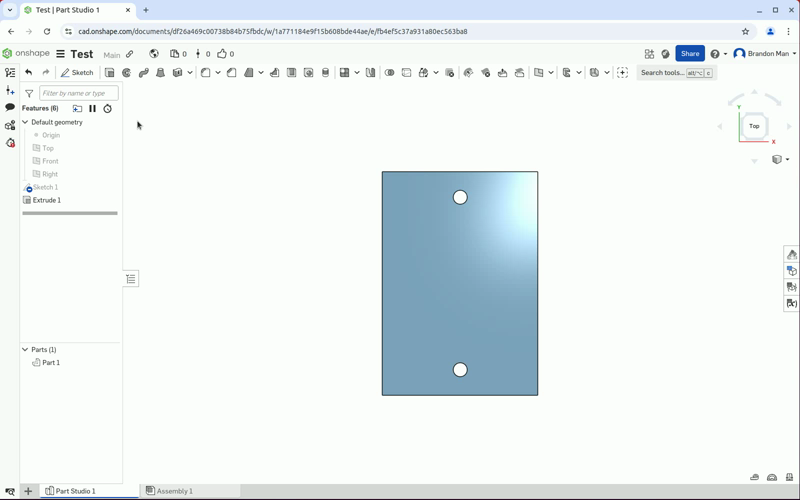
mouse_move(73, 189)
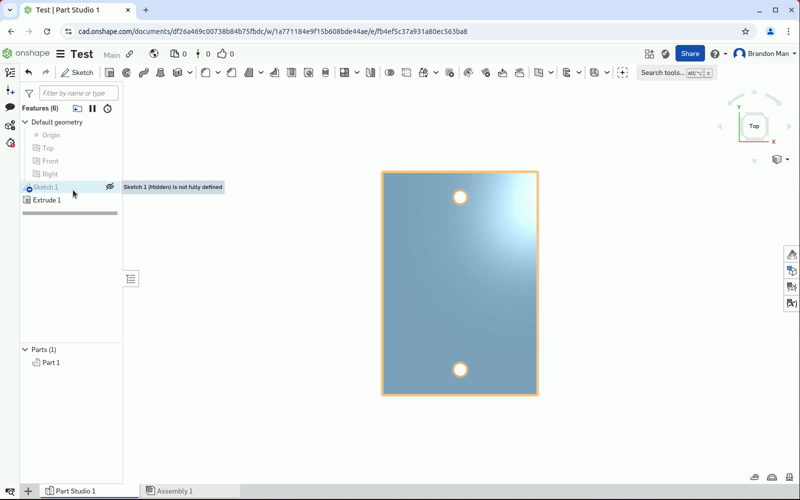
click(73, 189)
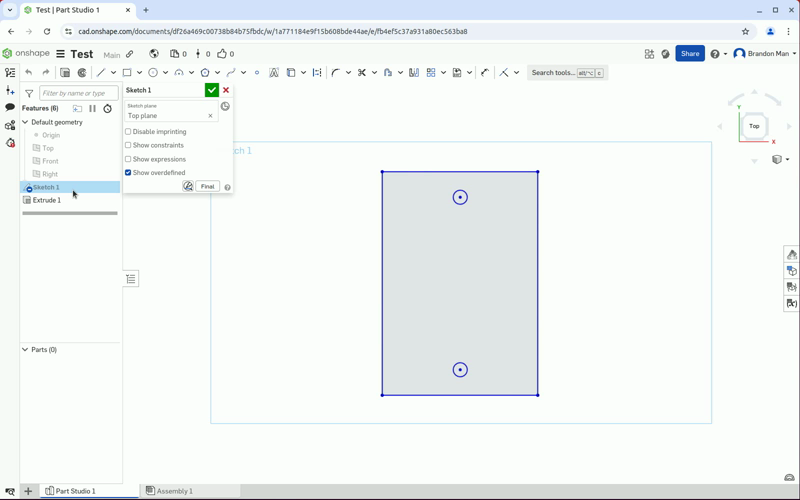
mouse_move(229, 92)
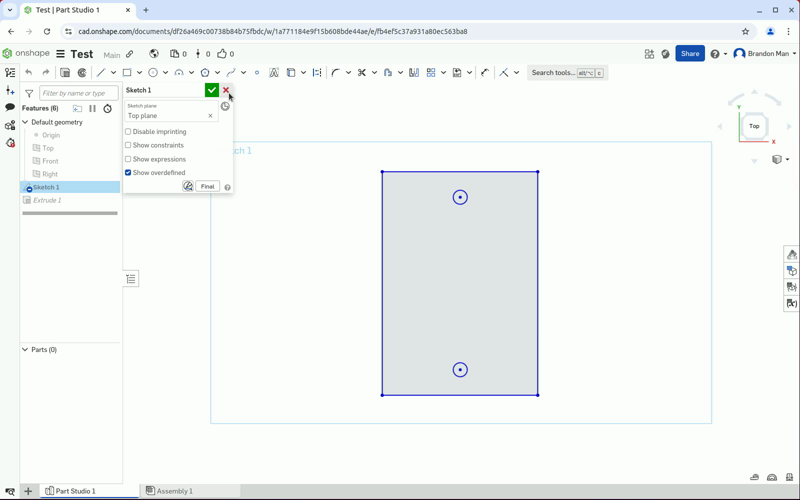
click(229, 92)
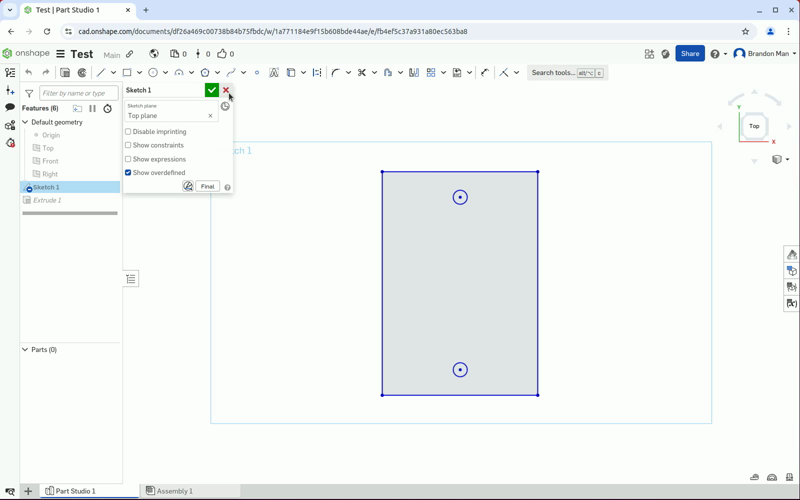
key(shift+s)
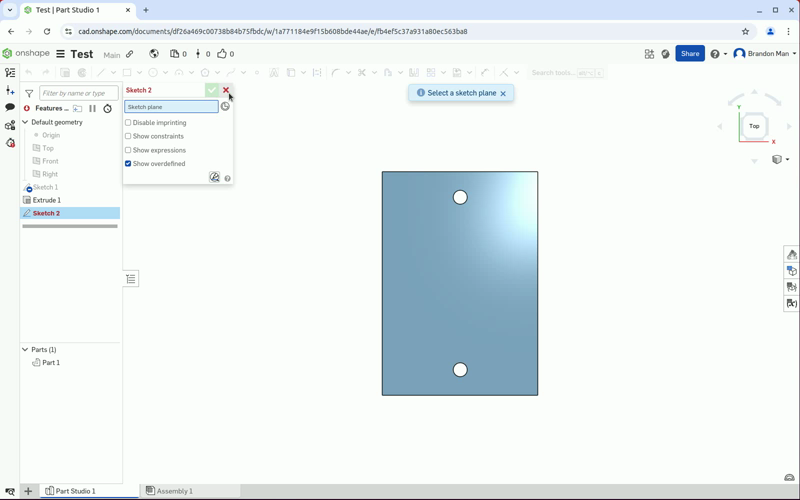
mouse_move(73, 150)
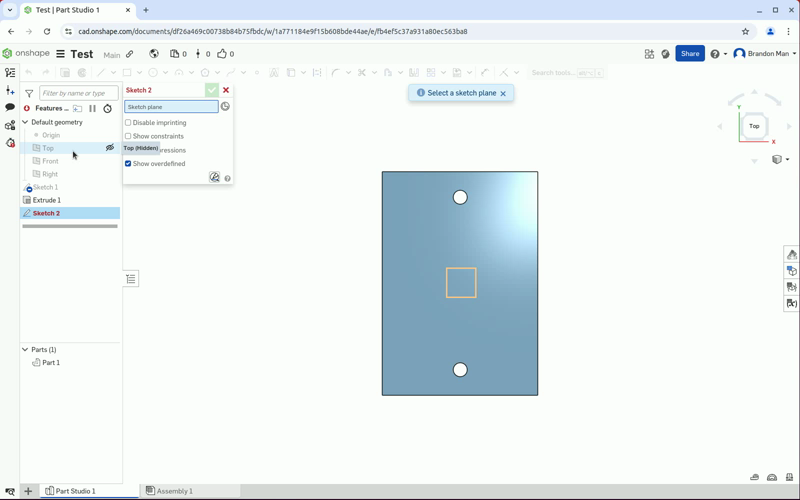
click(73, 150)
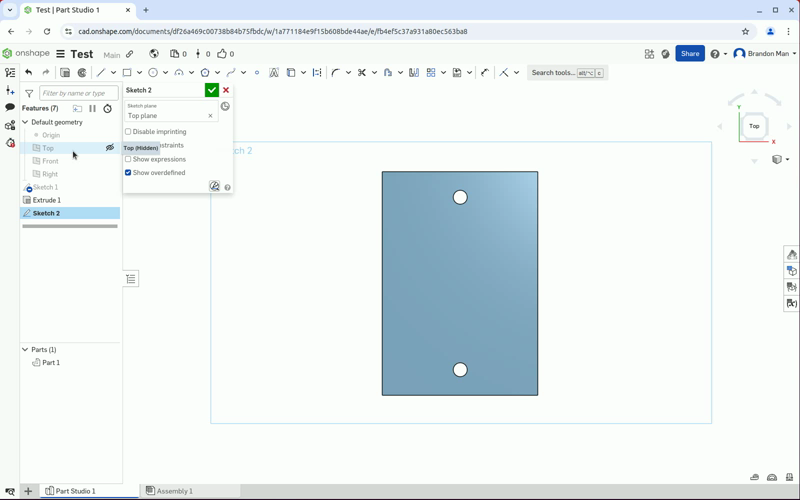
mouse_move(73, 352)
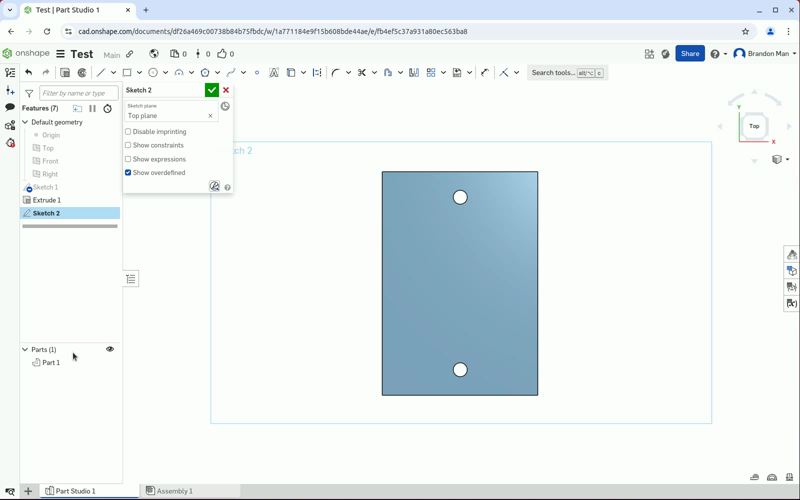
key(y)
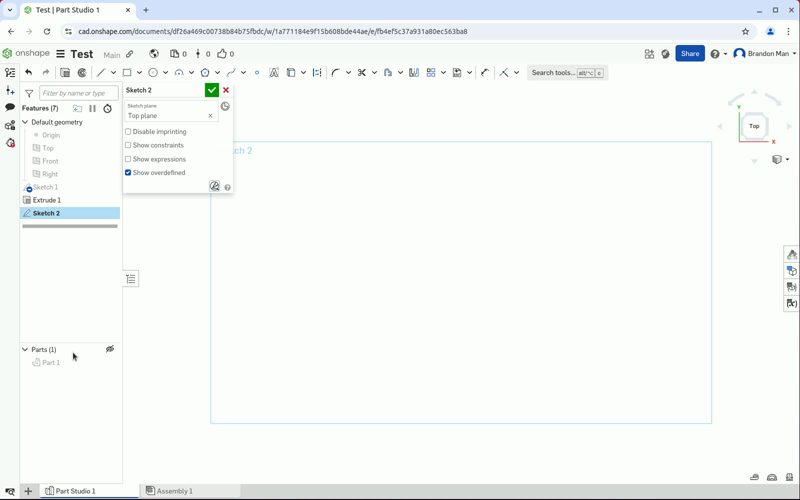
key(a)
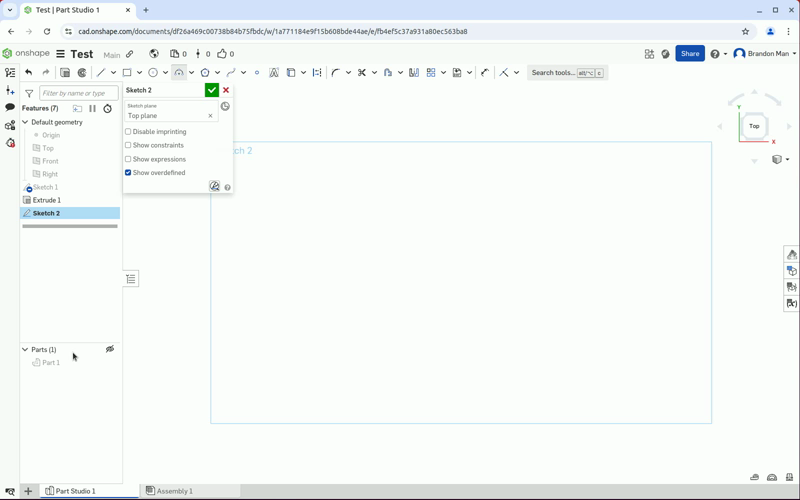
key_down(shift)
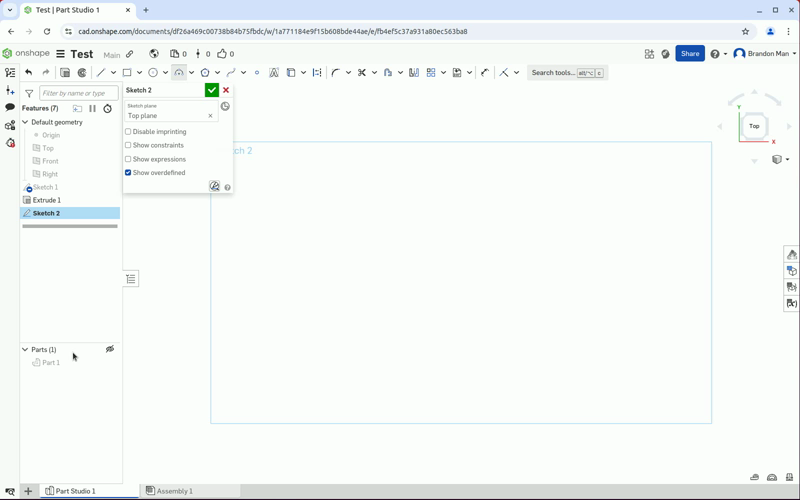
mouse_move(438, 193)
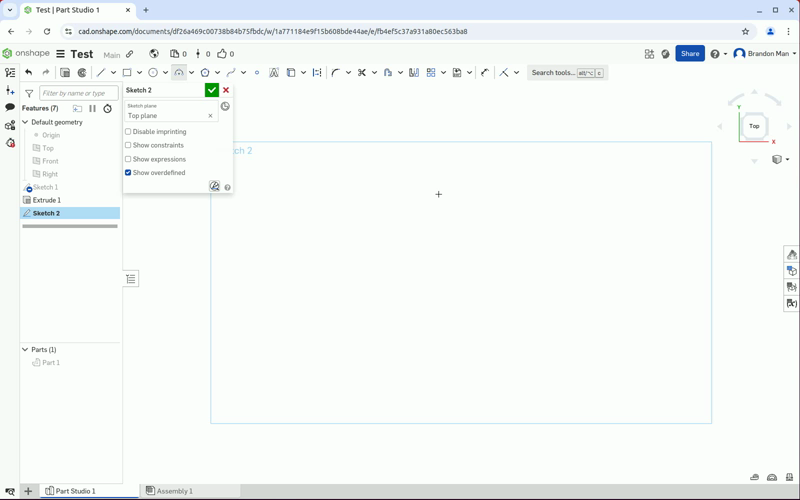
click(438, 193)
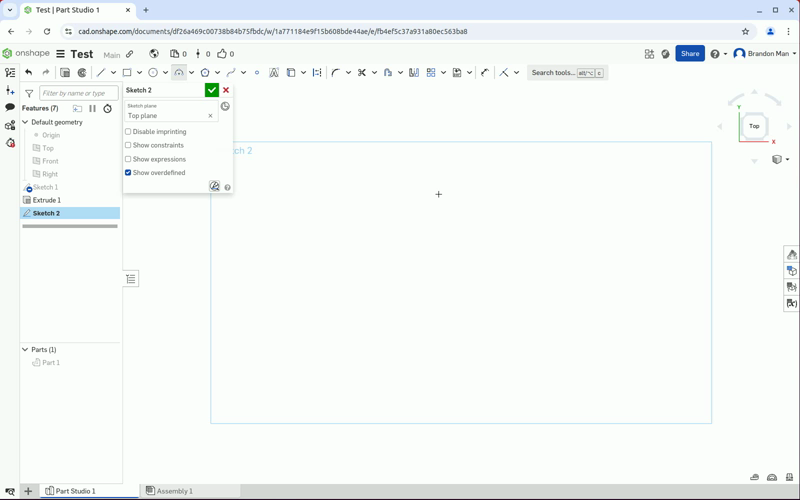
key_up(shift)
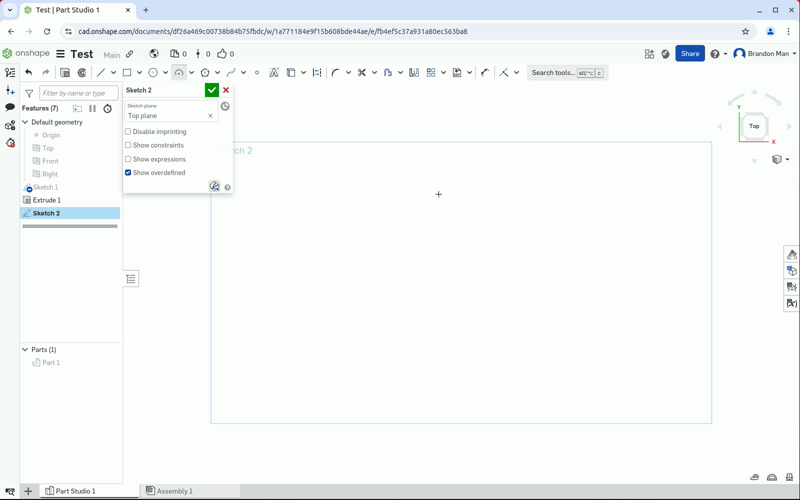
key_down(shift)
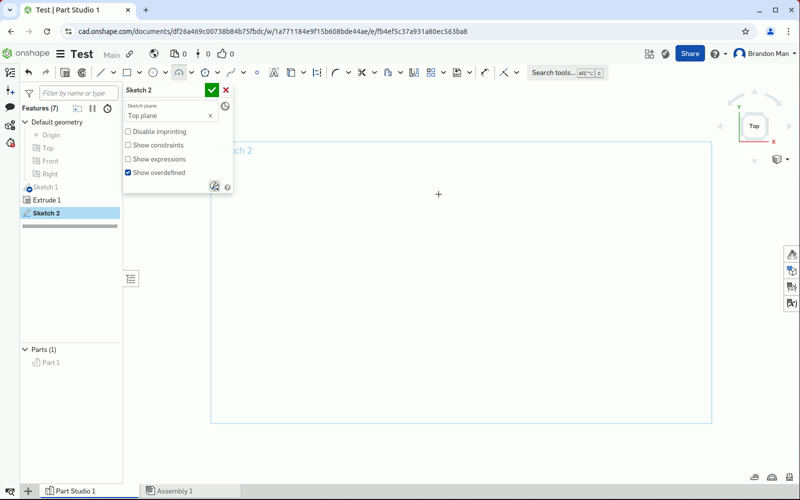
mouse_move(484, 193)
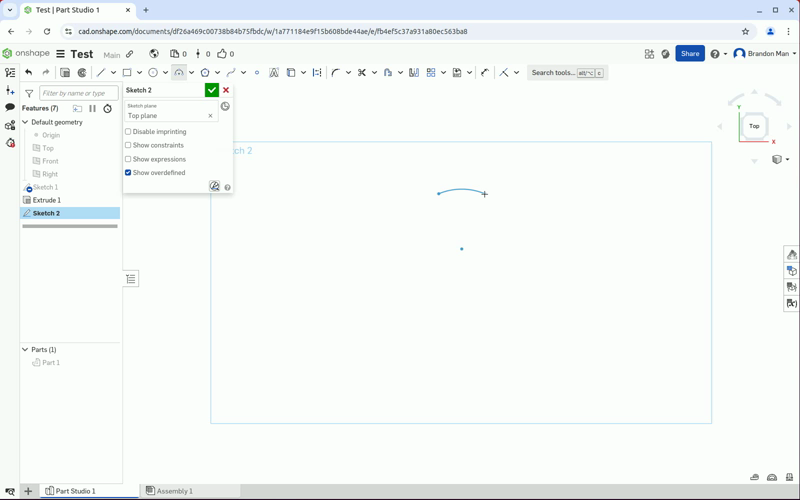
click(484, 193)
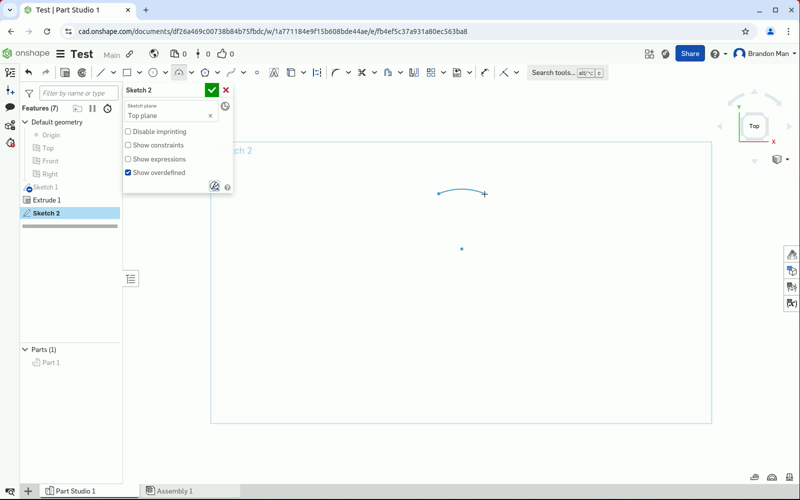
mouse_move(461, 216)
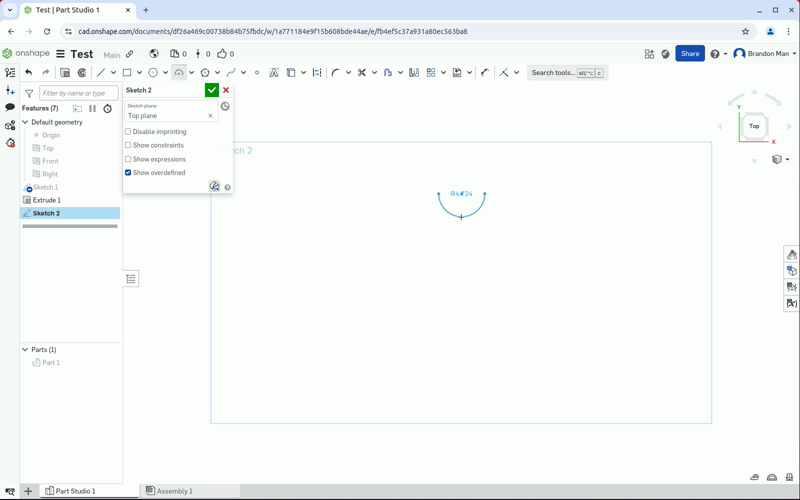
click(461, 216)
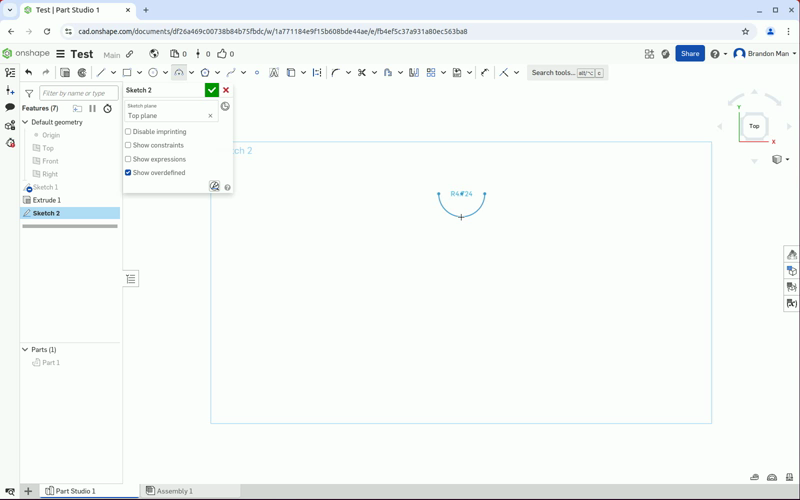
key_up(shift)
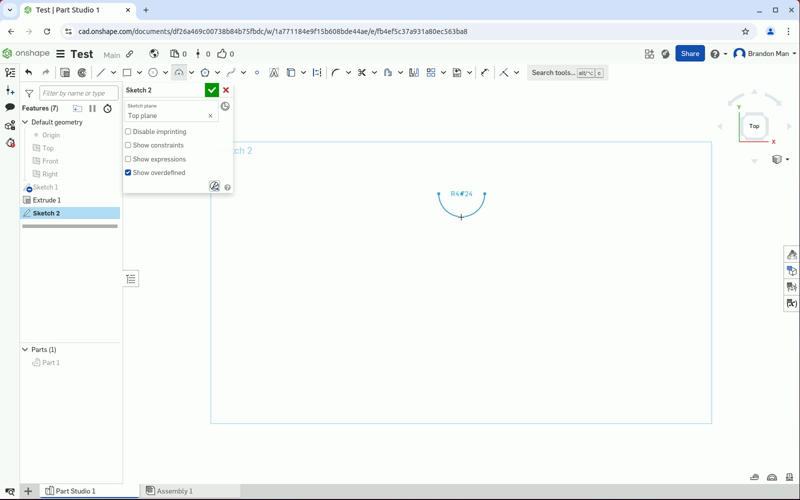
key(esc)
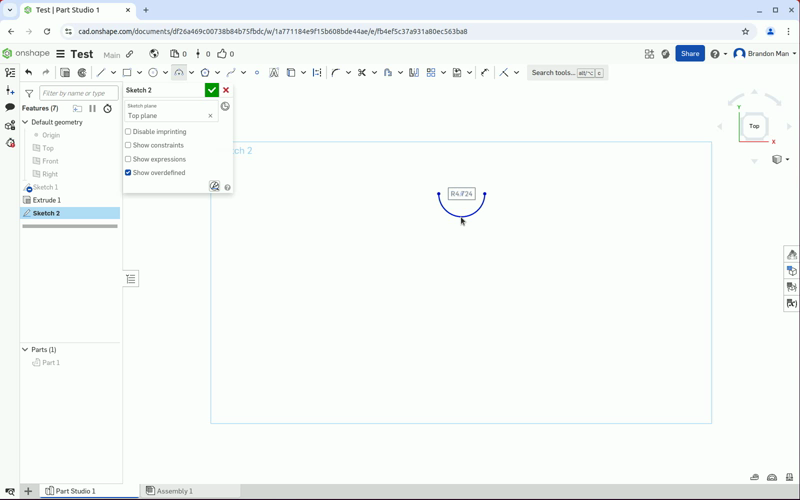
key(l)
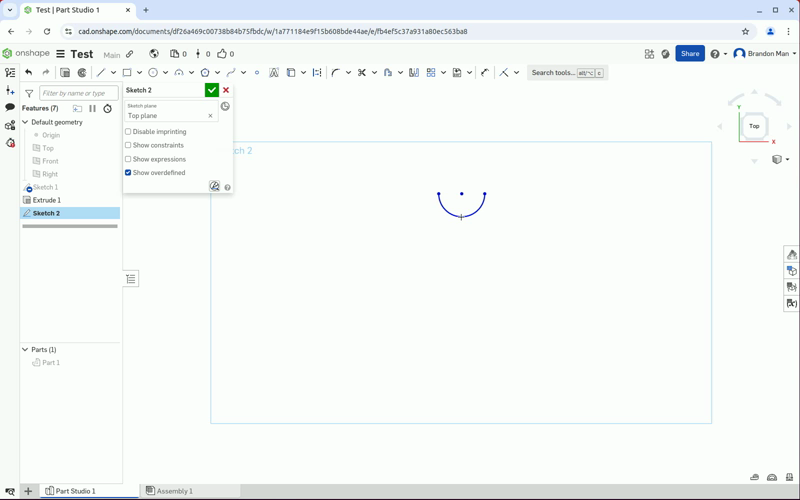
mouse_move(484, 193)
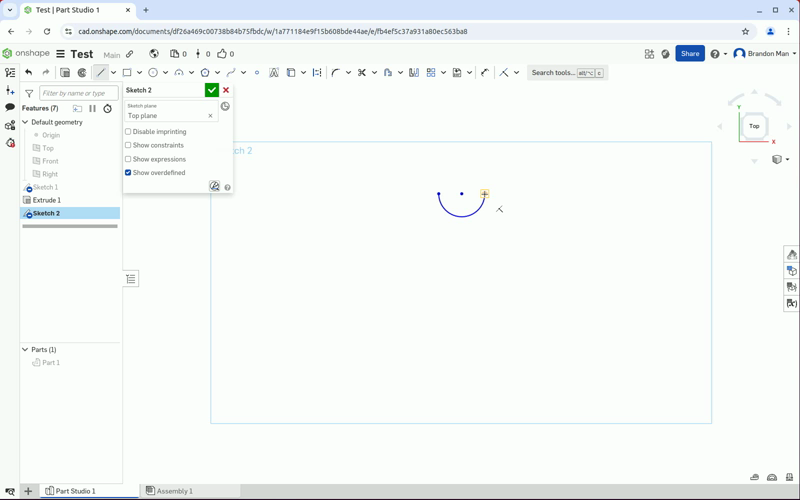
click(484, 193)
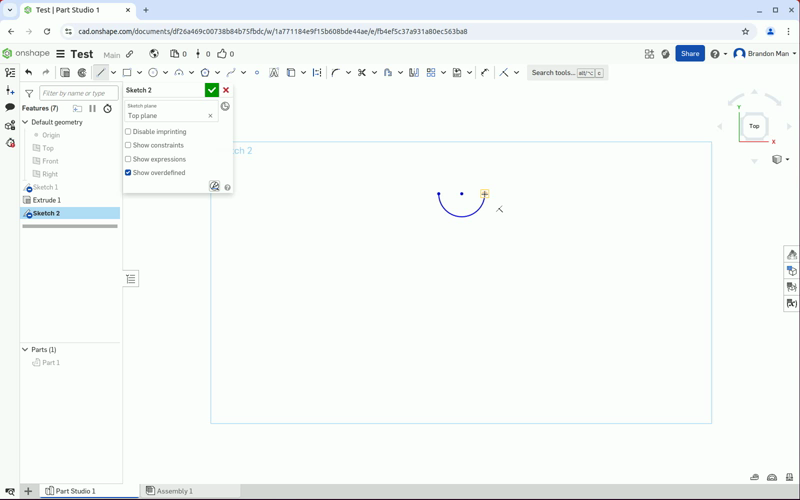
key_down(shift)
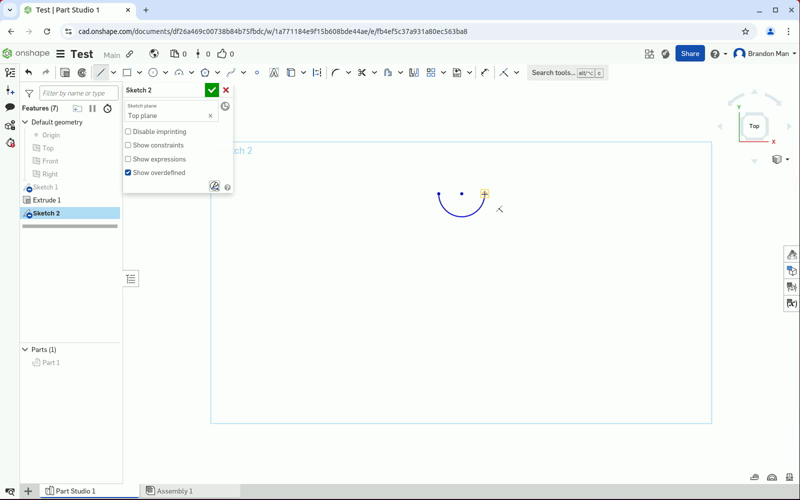
mouse_move(514, 193)
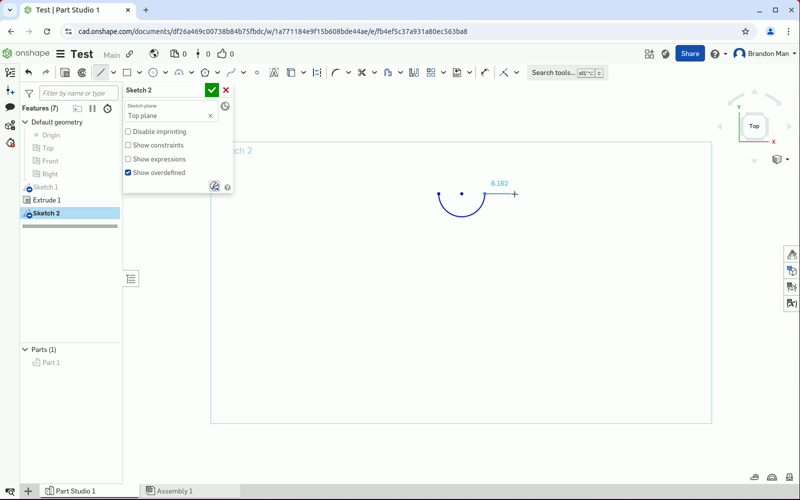
mouse_move(484, 170)
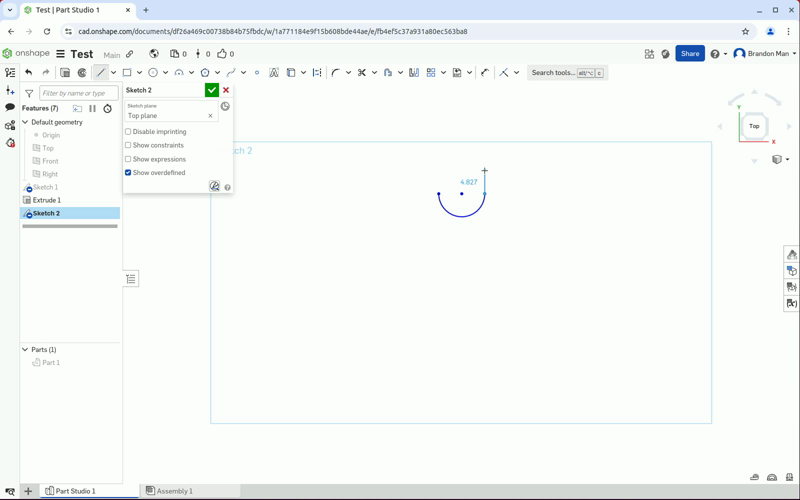
click(484, 170)
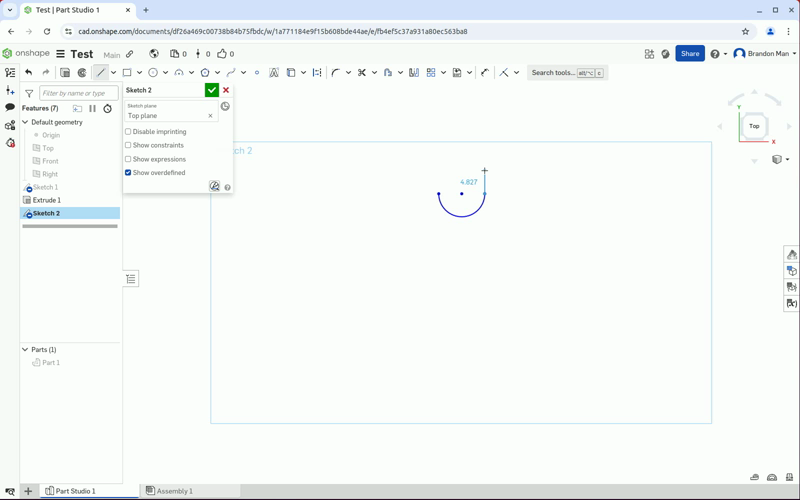
key_up(shift)
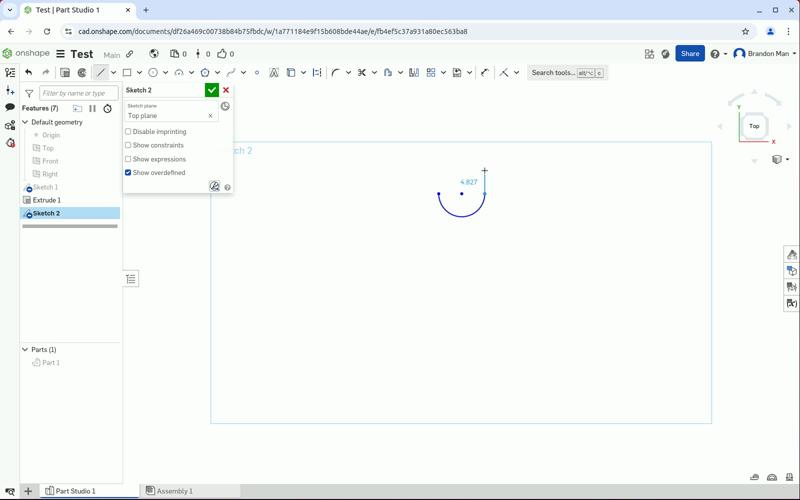
key_down(shift)
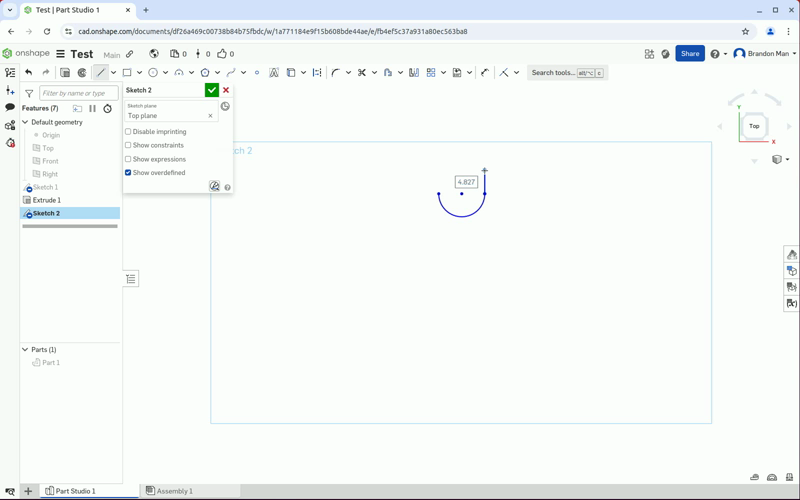
mouse_move(514, 170)
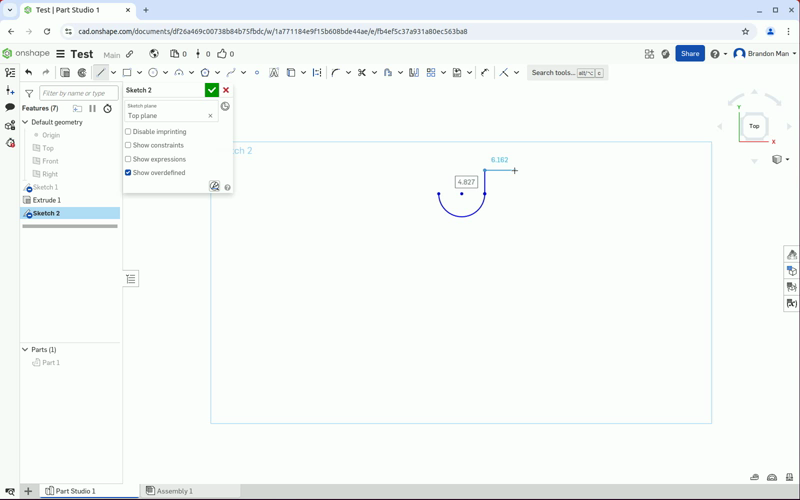
mouse_move(461, 170)
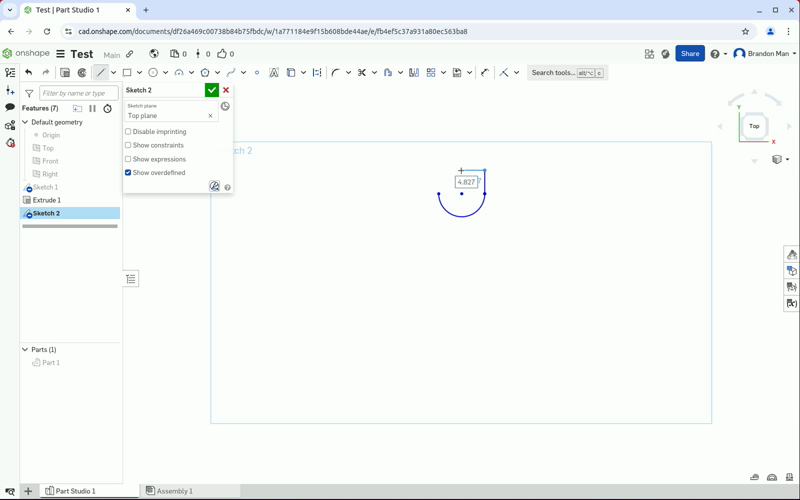
click(461, 170)
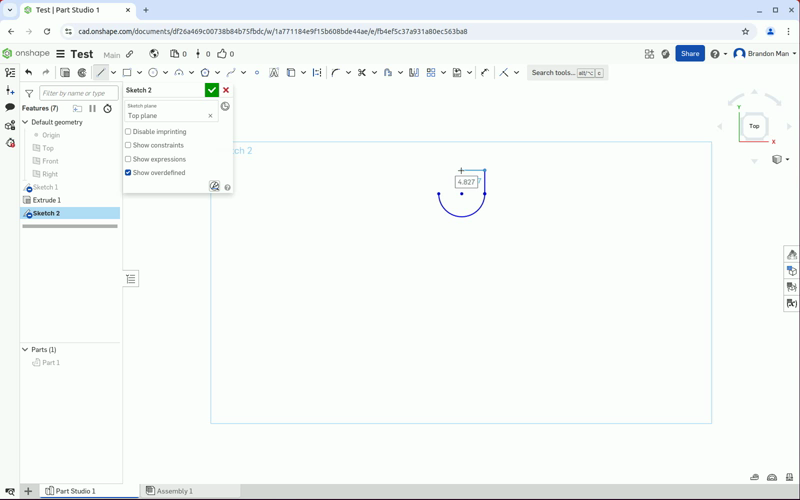
key_up(shift)
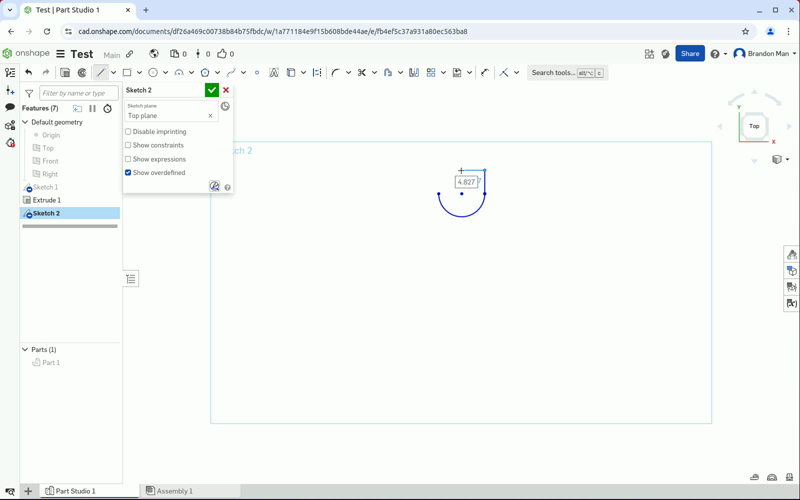
key_down(shift)
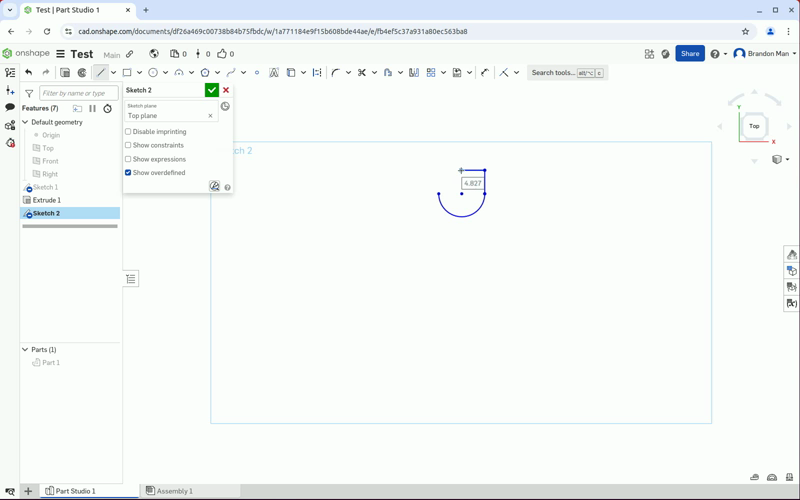
mouse_move(491, 170)
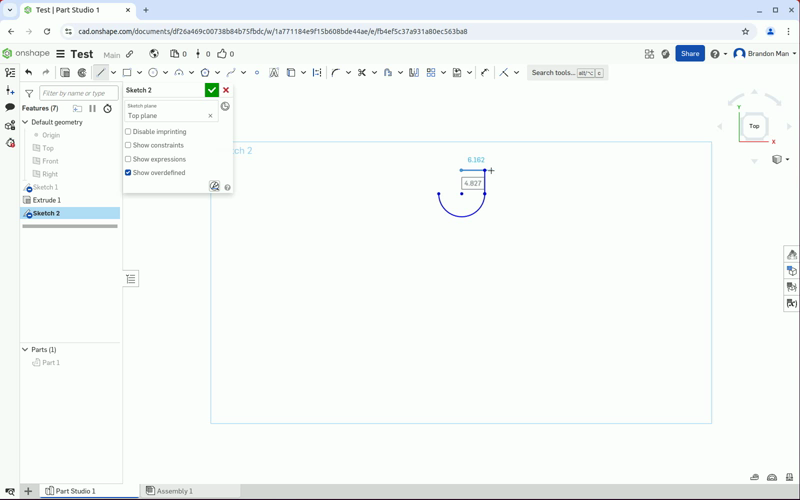
mouse_move(438, 170)
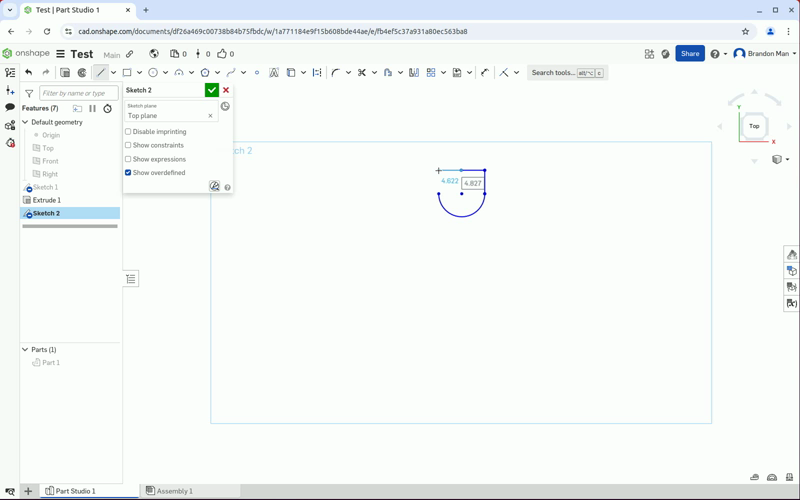
click(438, 170)
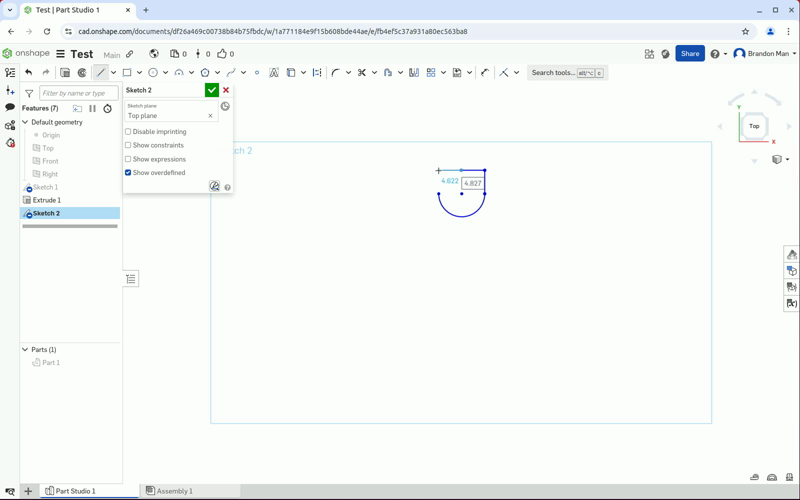
key_up(shift)
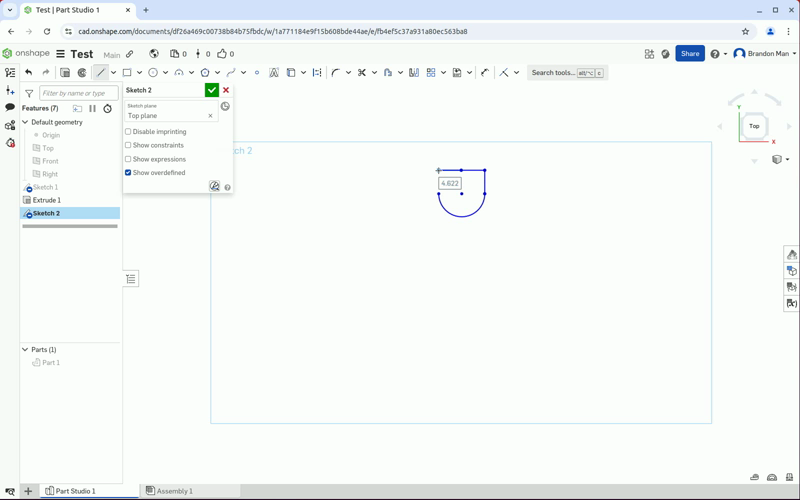
mouse_move(468, 170)
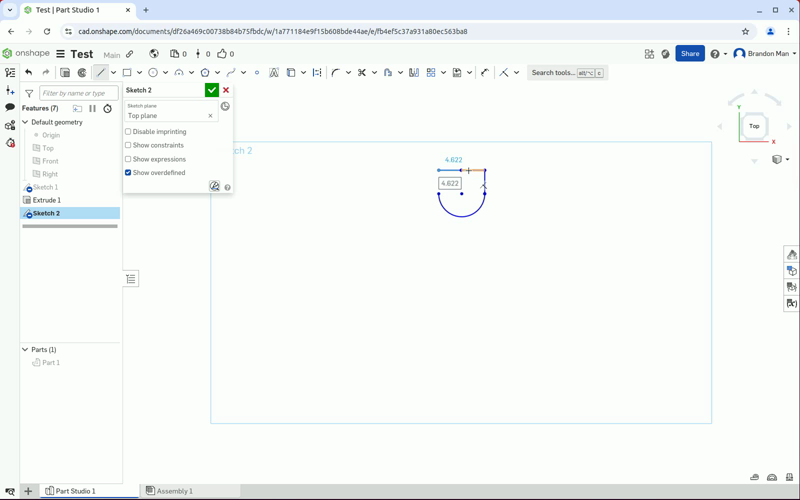
key_down(shift)
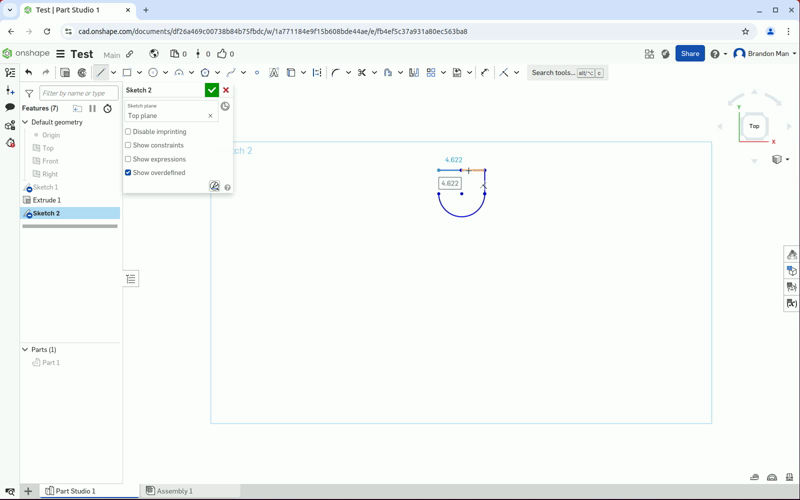
mouse_move(438, 193)
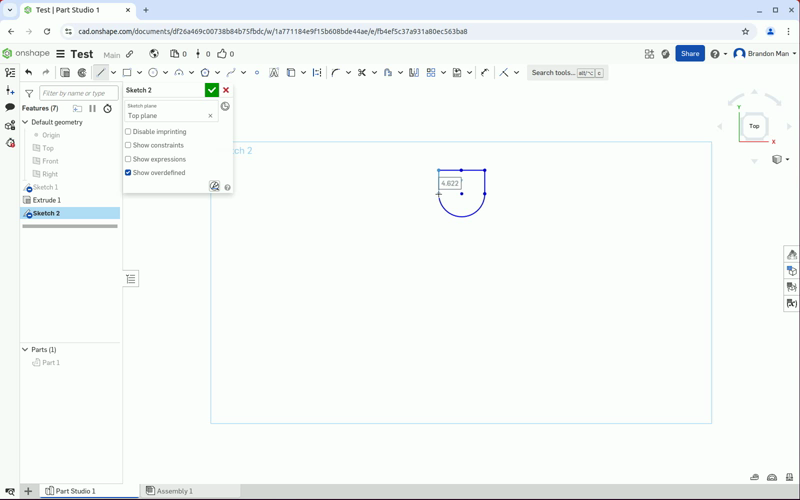
key_up(shift)
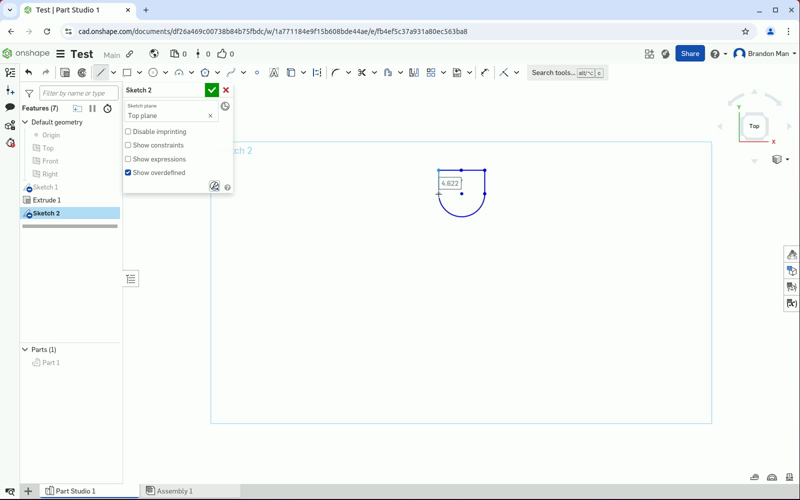
click(438, 193)
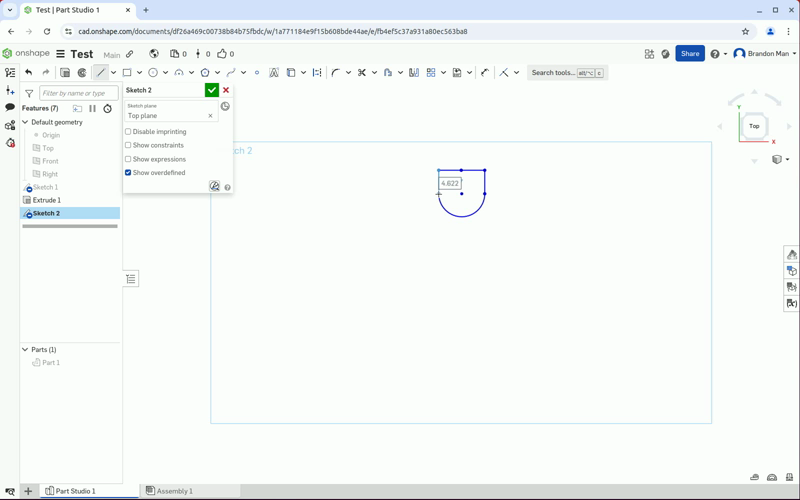
key(esc)
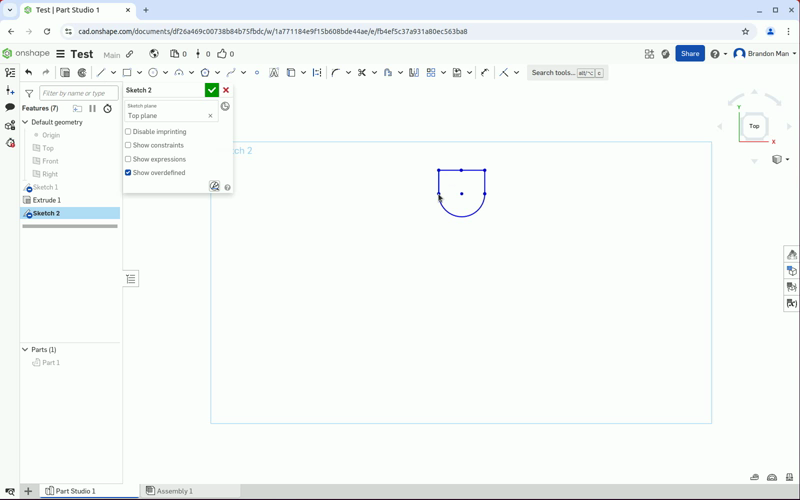
mouse_move(471, 175)
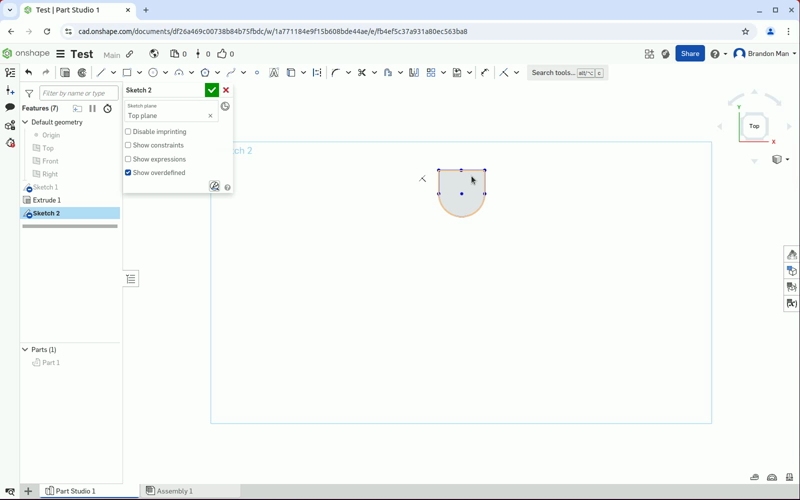
click(471, 175)
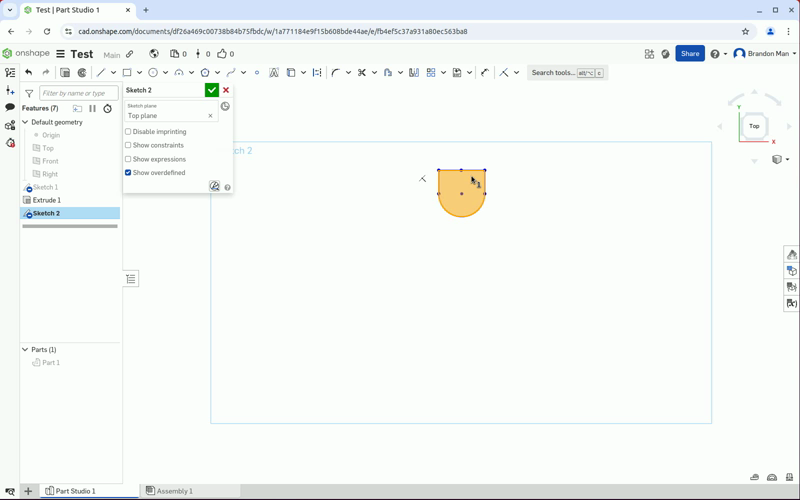
mouse_move(73, 352)
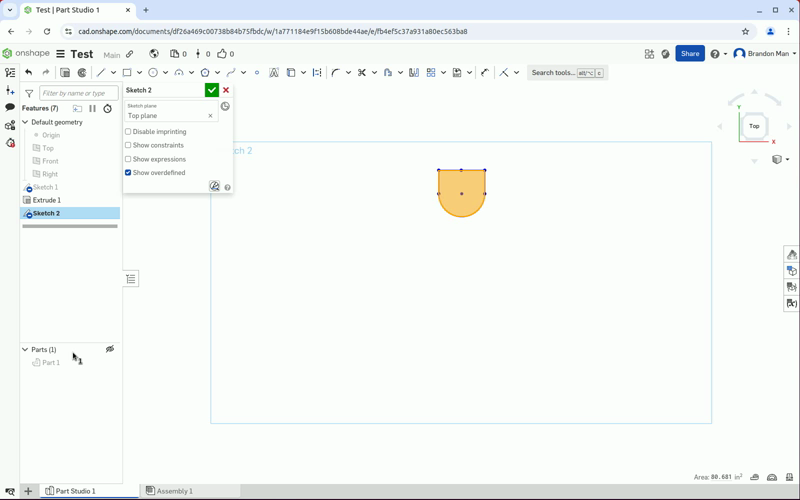
key(shift+y)
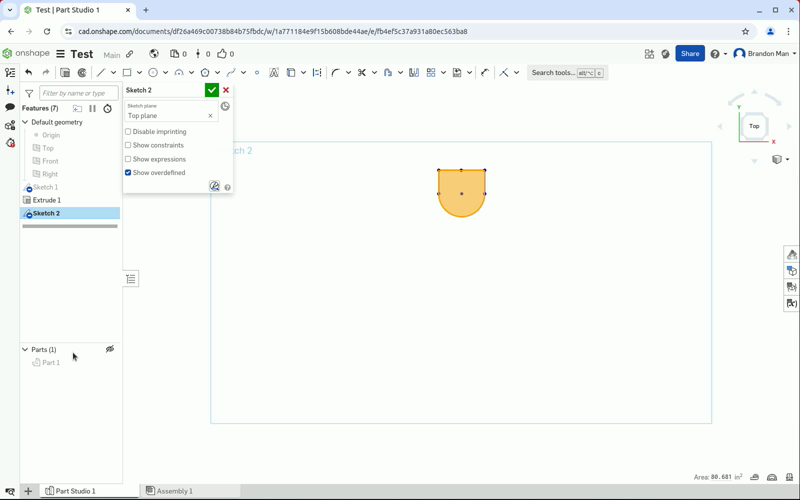
key(shift+e)
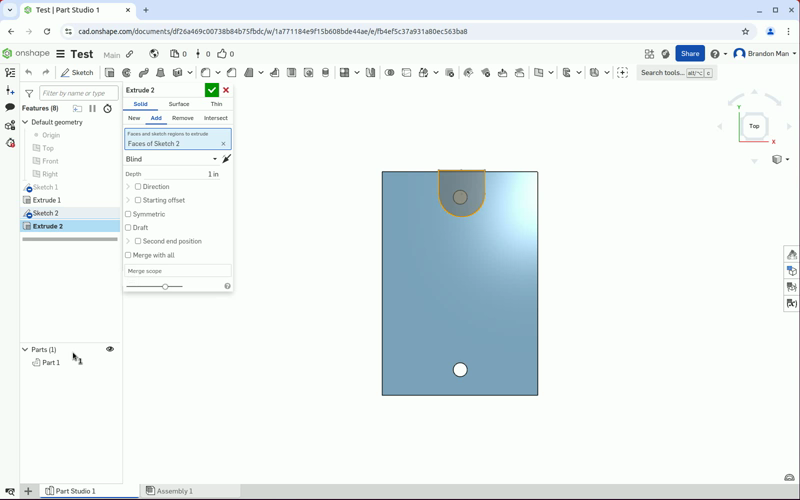
mouse_move(143, 106)
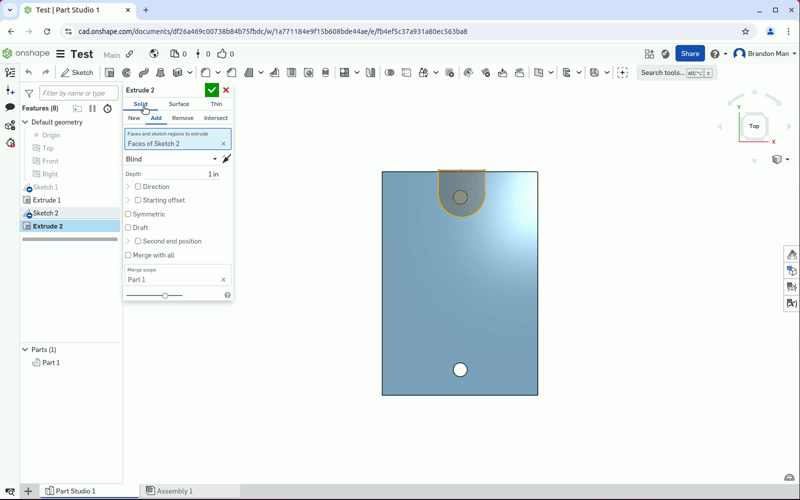
click(143, 106)
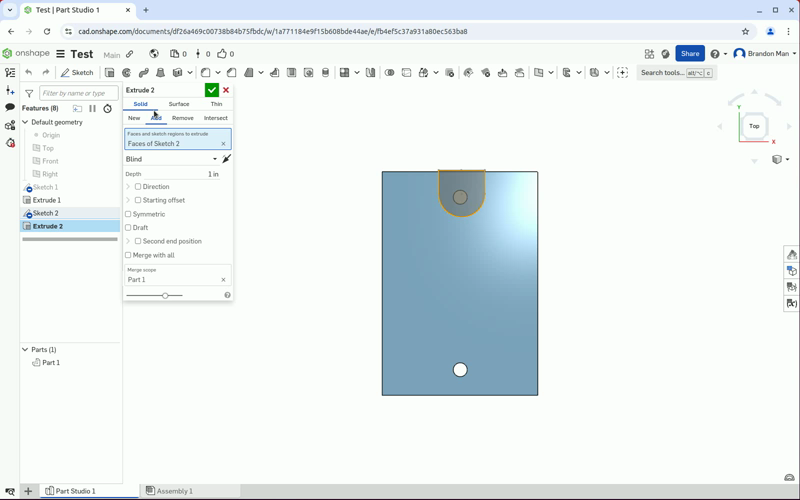
mouse_move(186, 120)
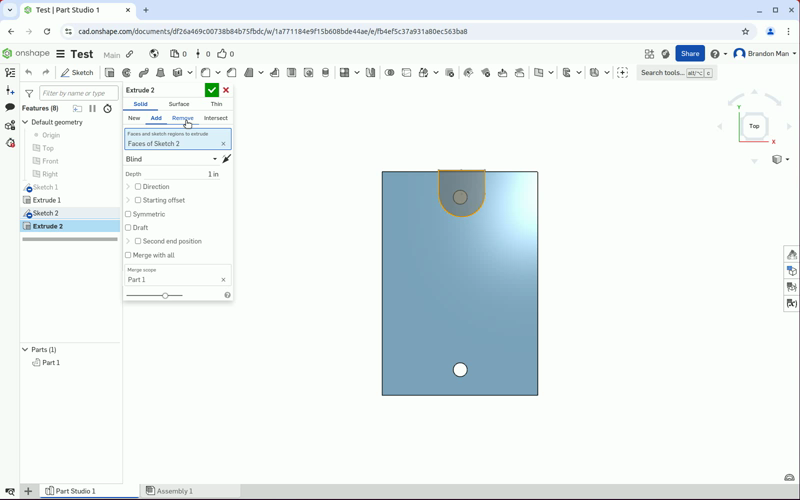
click(186, 120)
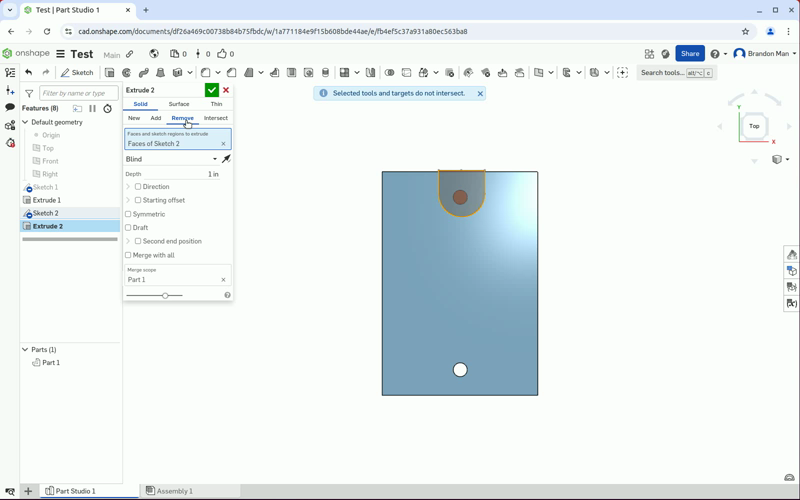
key(tab, 4)
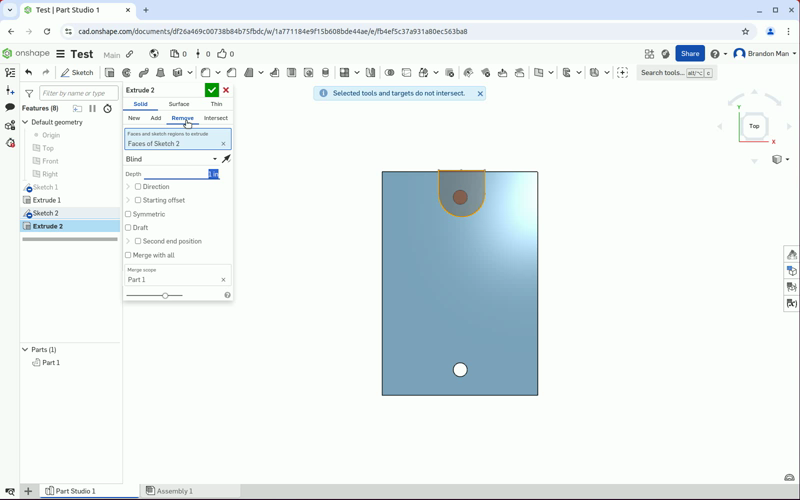
text(-14.683)
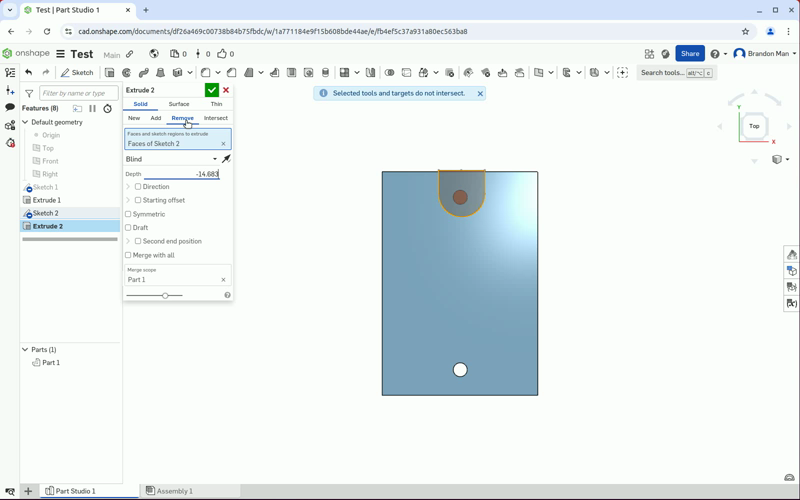
key(tab, 6)
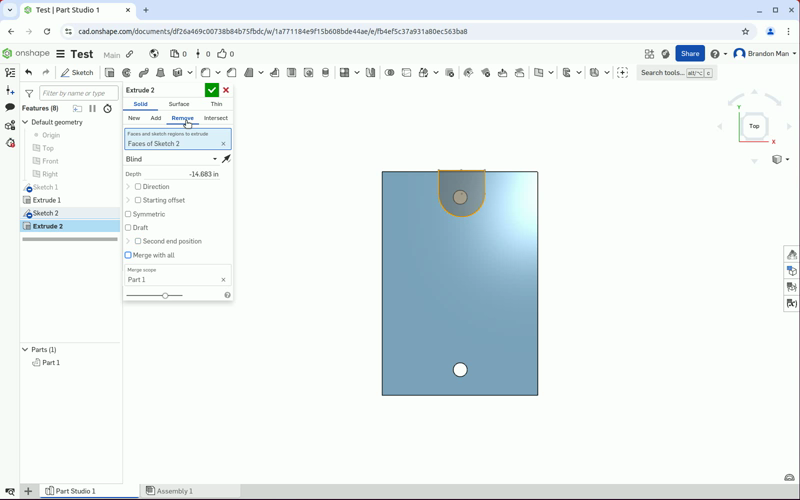
key(space)
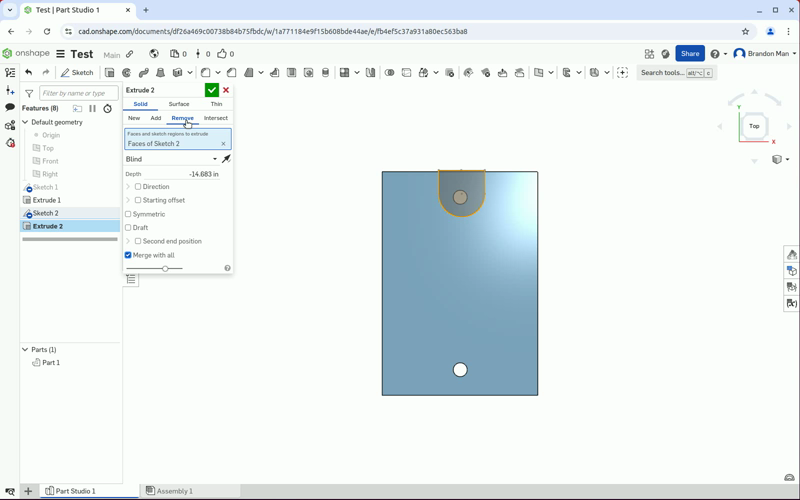
key(enter)
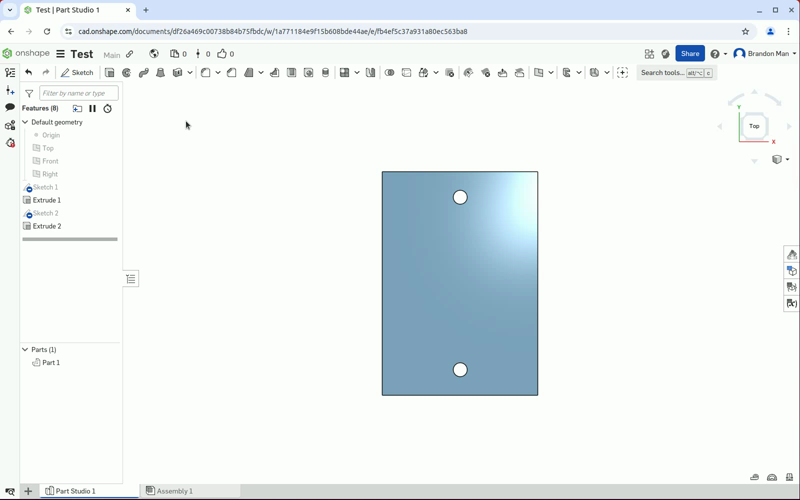
key(shift+h)
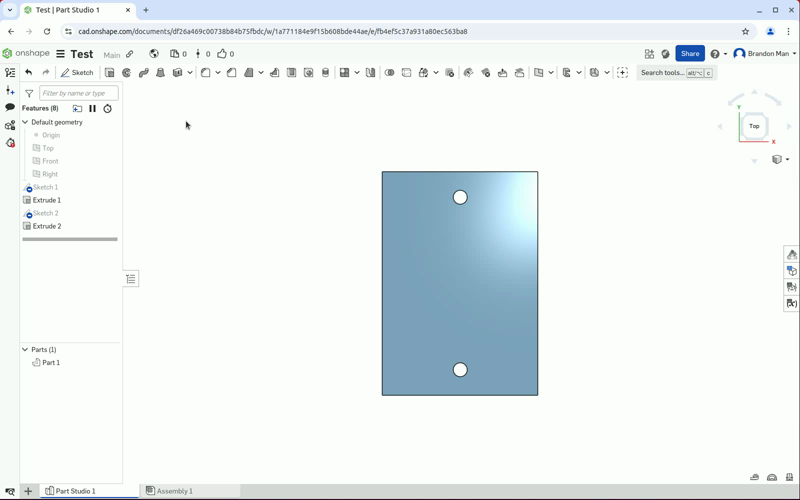
key(shift+h)
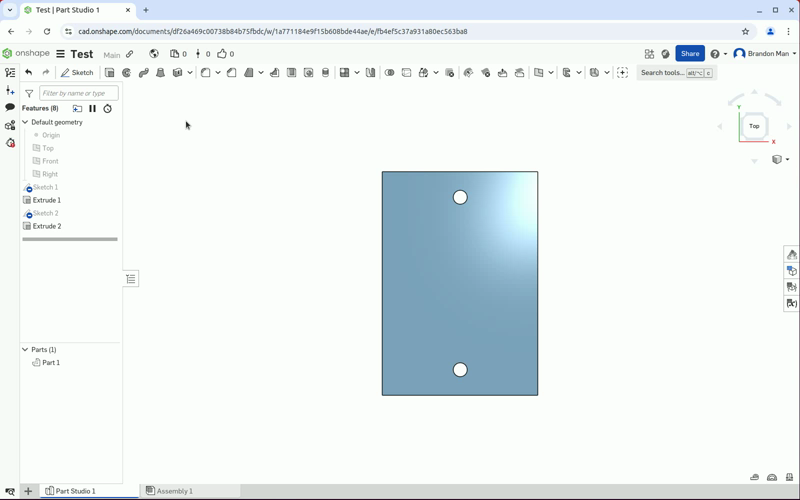
mouse_move(73, 189)
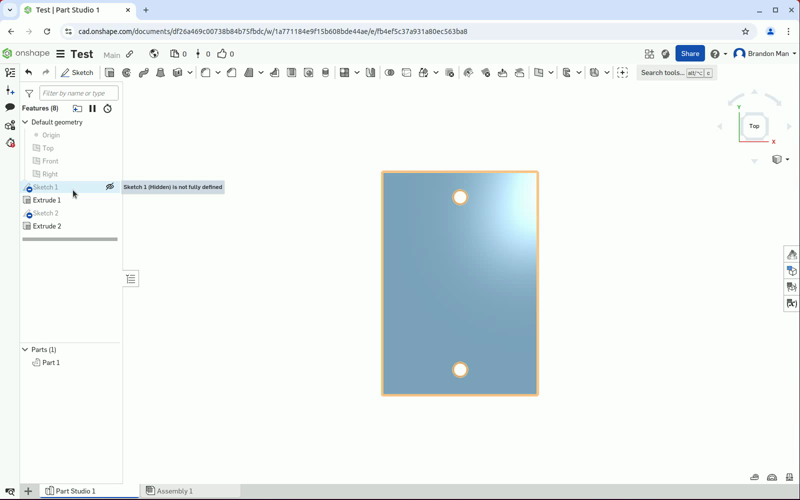
click(73, 189)
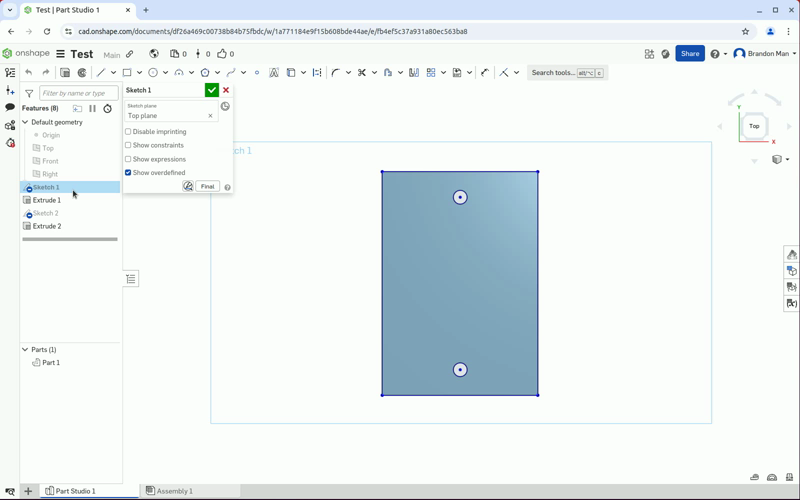
mouse_move(229, 92)
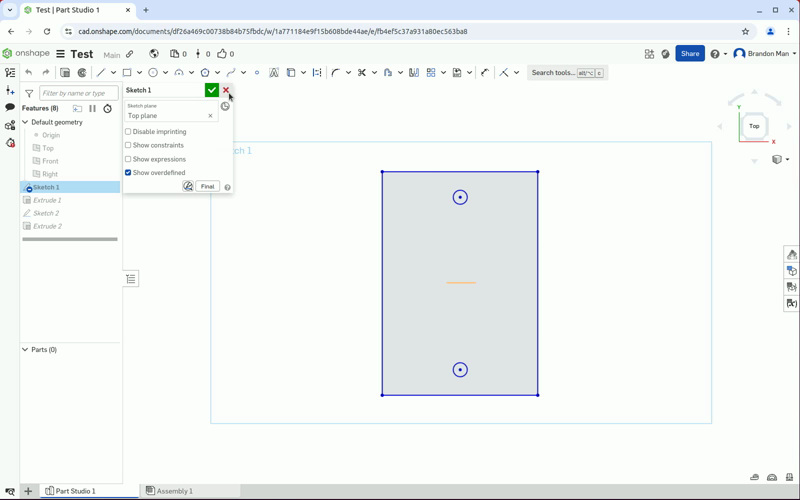
click(229, 92)
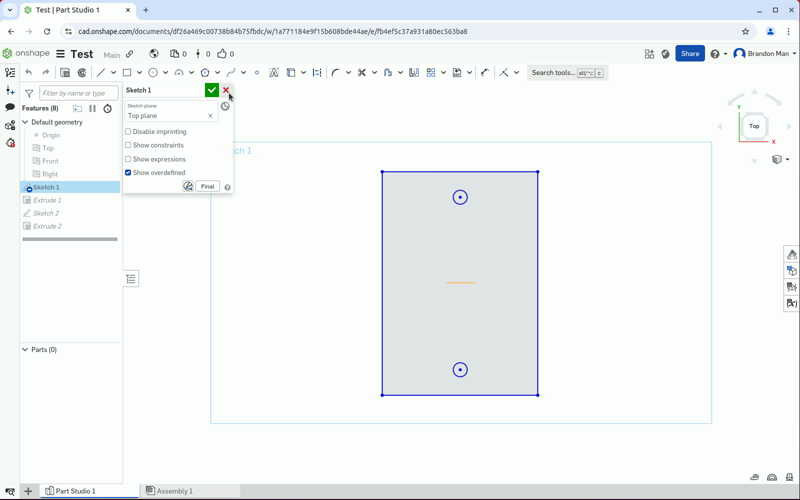
key(shift+s)
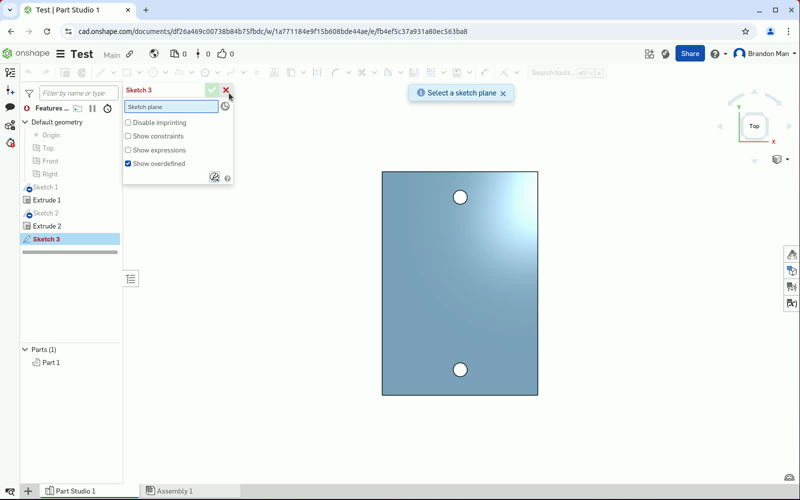
mouse_move(73, 150)
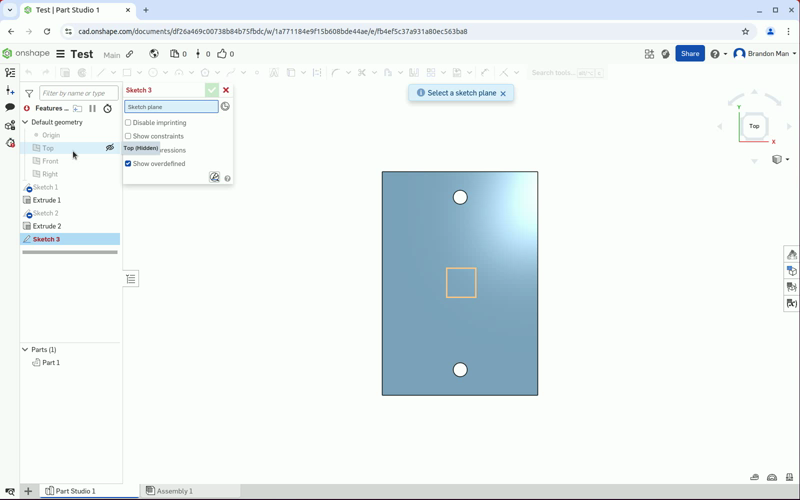
click(73, 150)
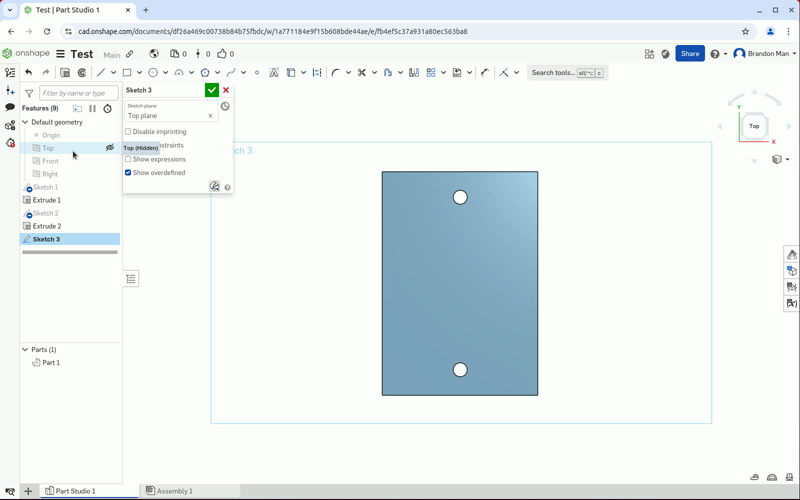
mouse_move(73, 352)
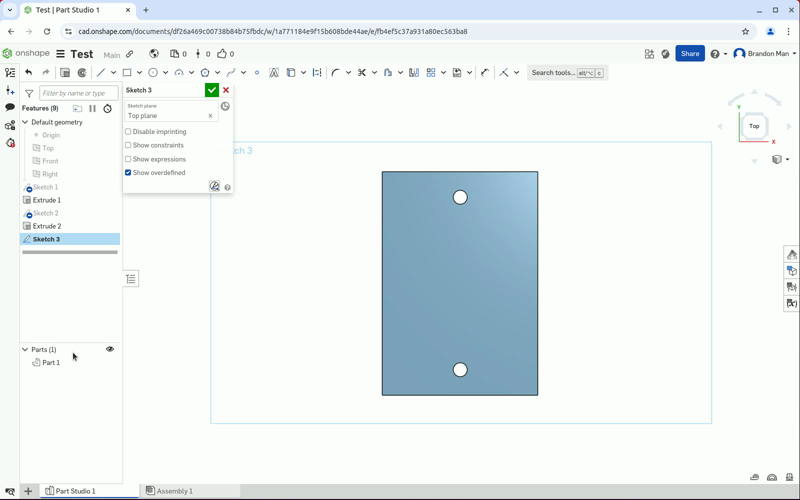
key(y)
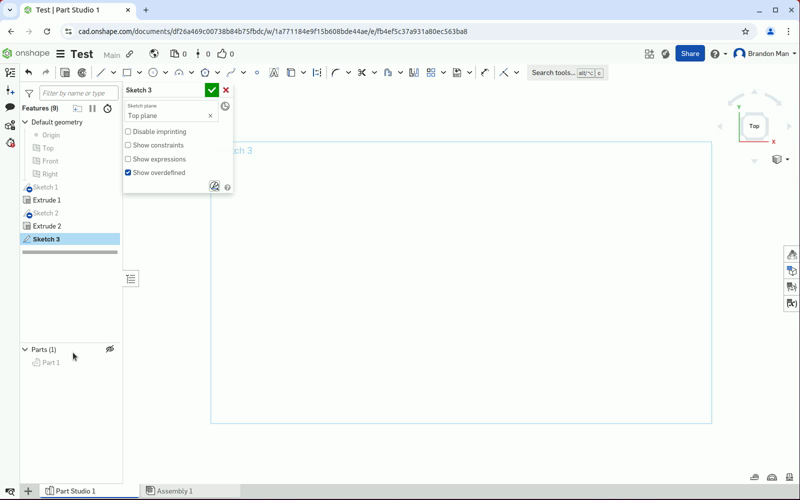
key(l)
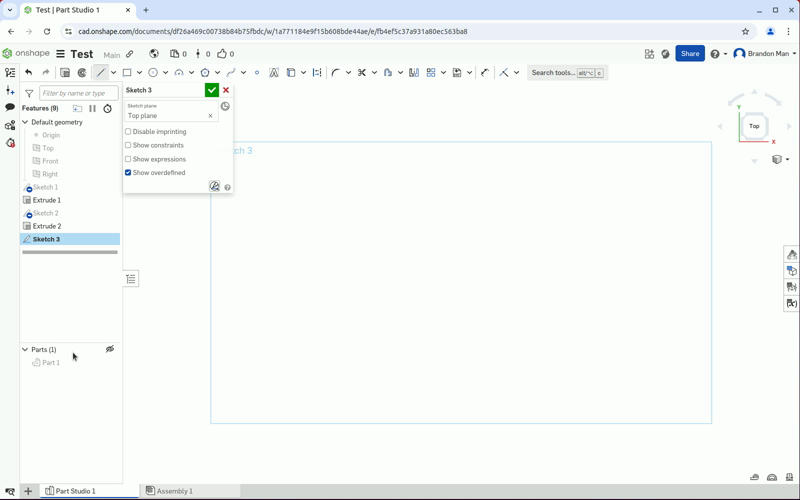
key_down(shift)
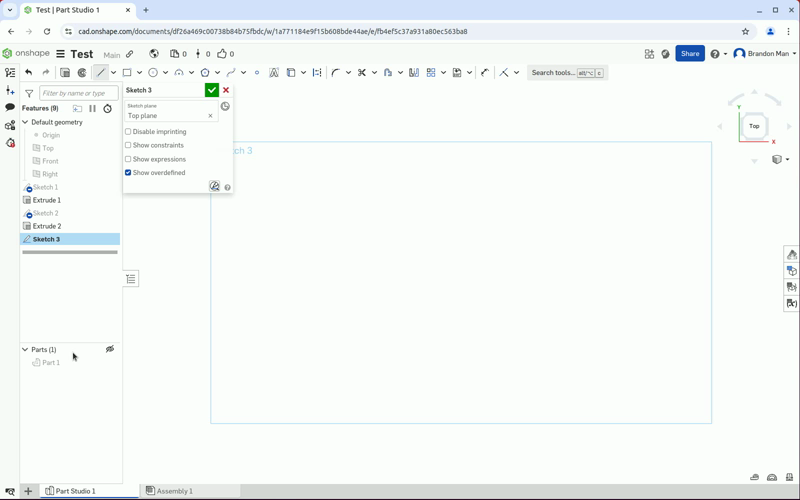
mouse_move(438, 395)
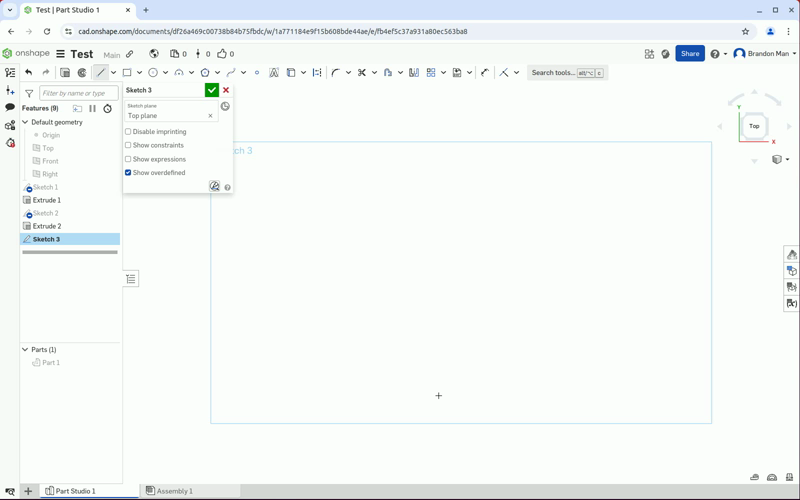
click(438, 395)
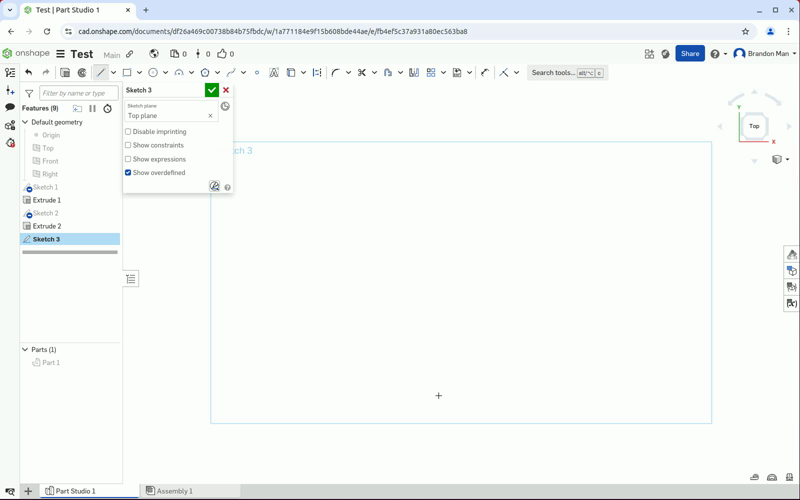
key_up(shift)
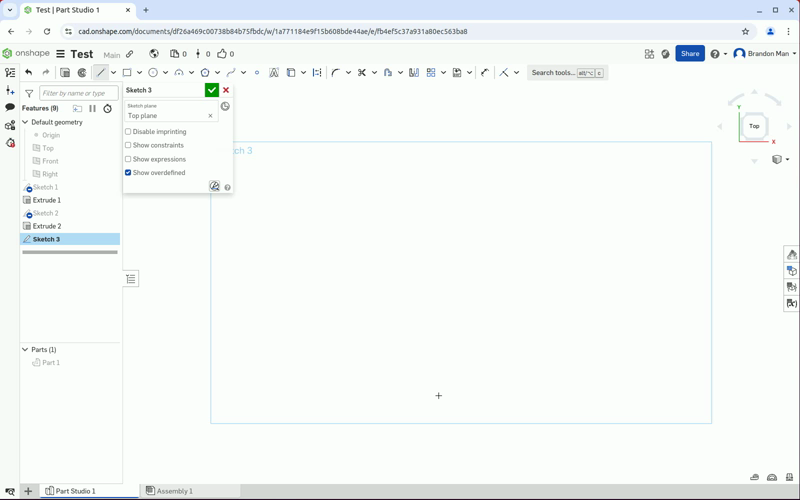
key_down(shift)
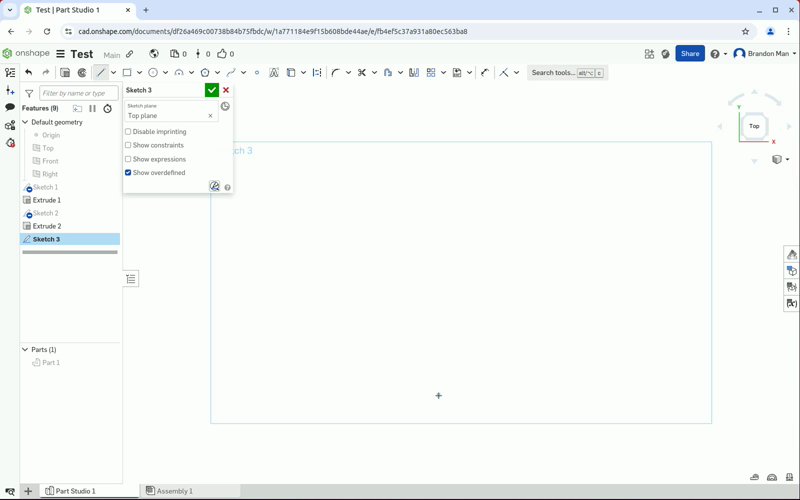
mouse_move(468, 395)
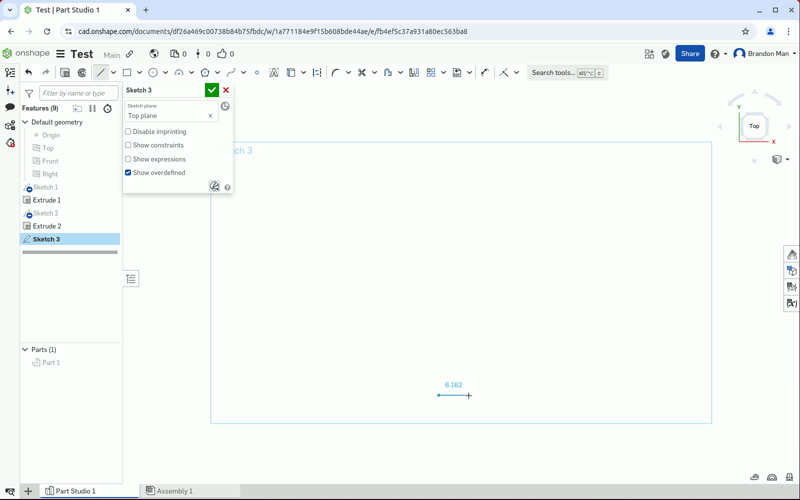
mouse_move(461, 395)
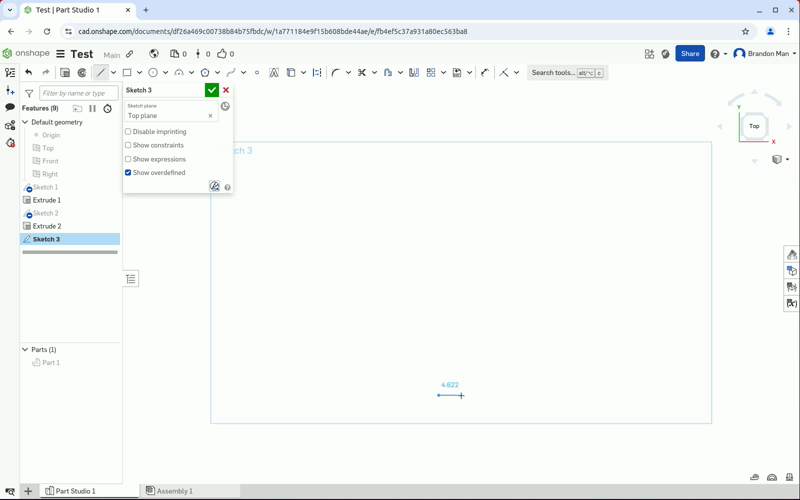
click(461, 395)
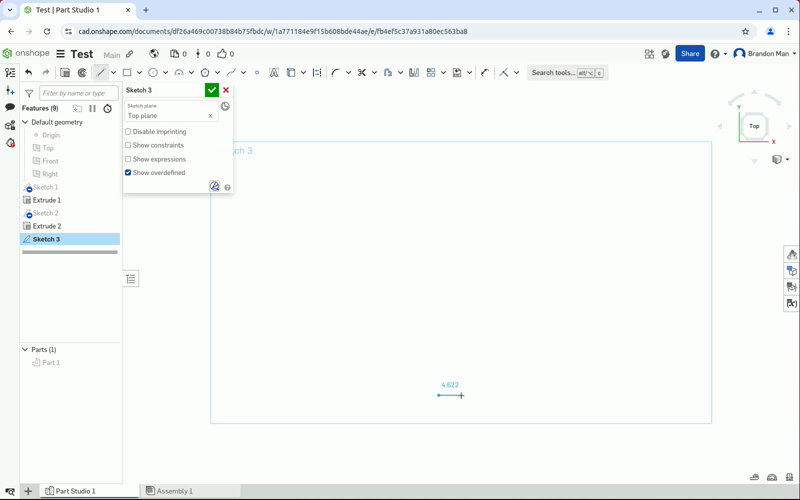
key_up(shift)
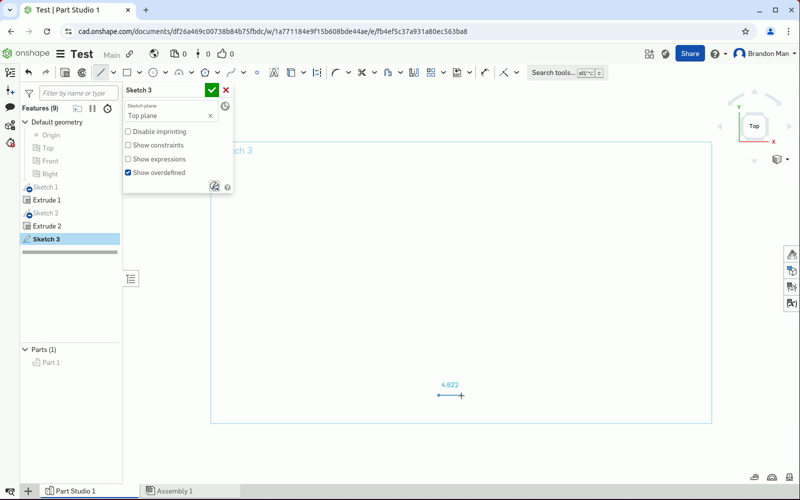
key_down(shift)
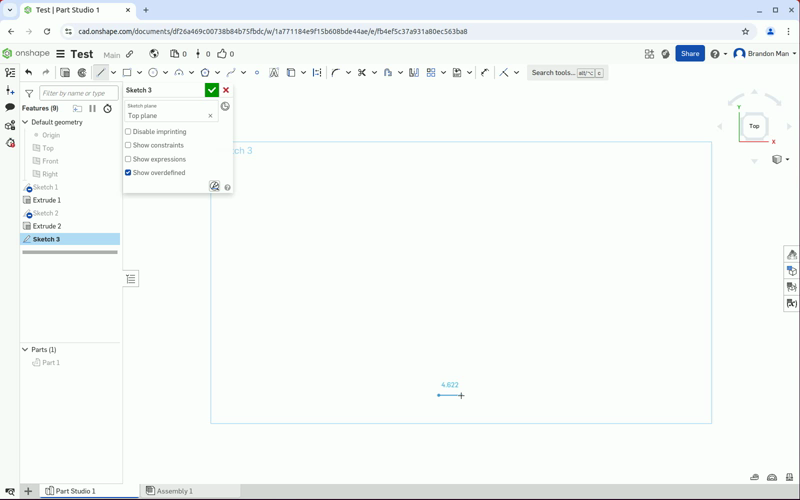
mouse_move(491, 395)
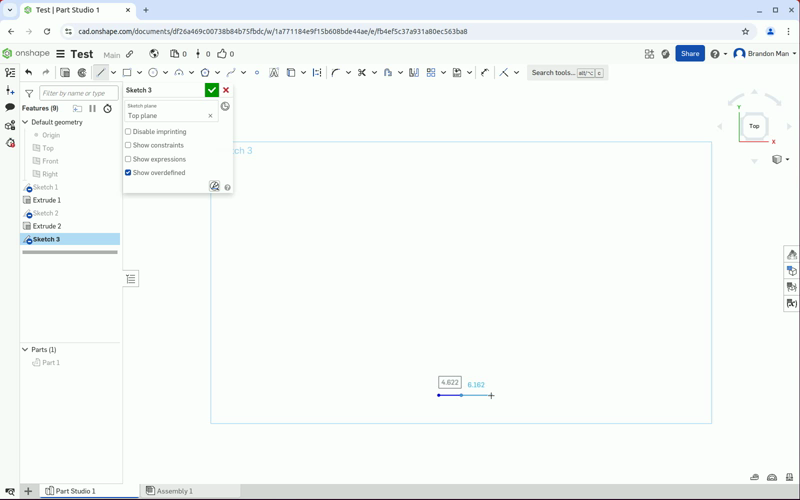
mouse_move(484, 395)
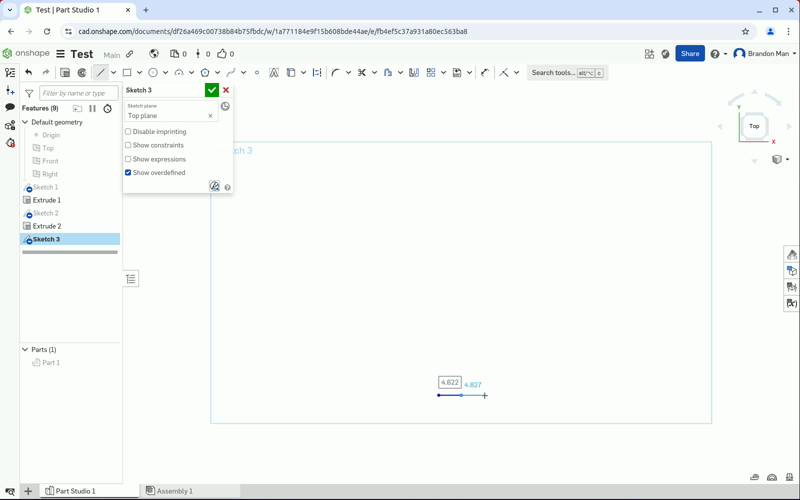
click(484, 395)
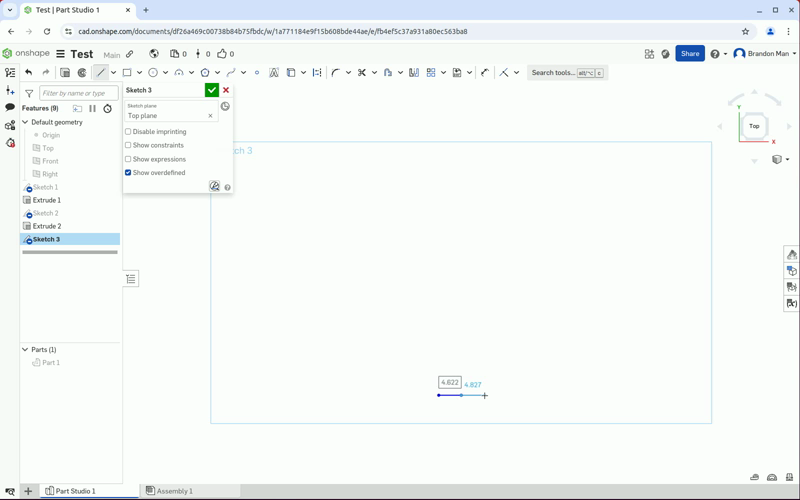
key_up(shift)
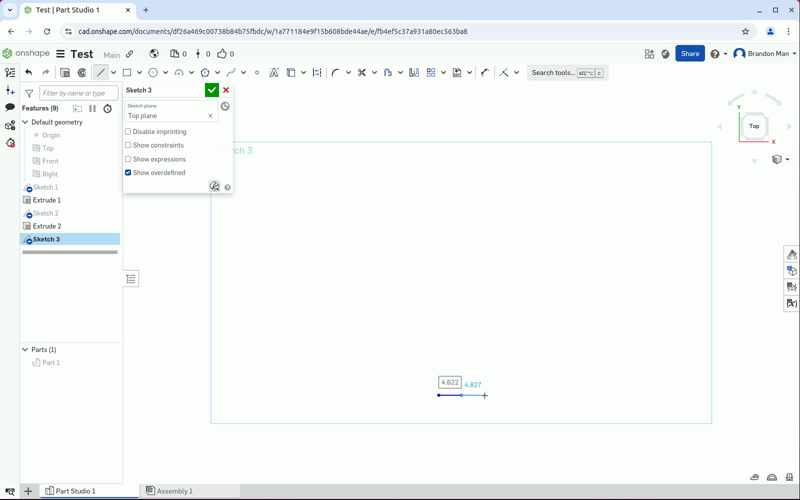
key_down(shift)
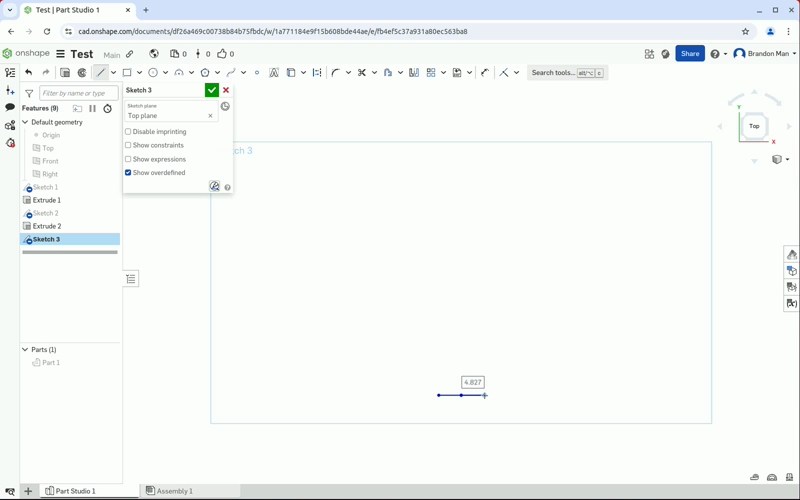
mouse_move(514, 395)
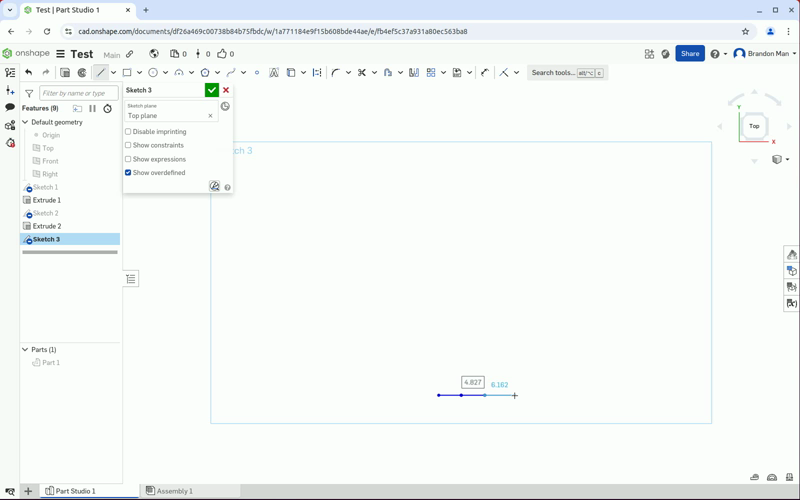
mouse_move(484, 372)
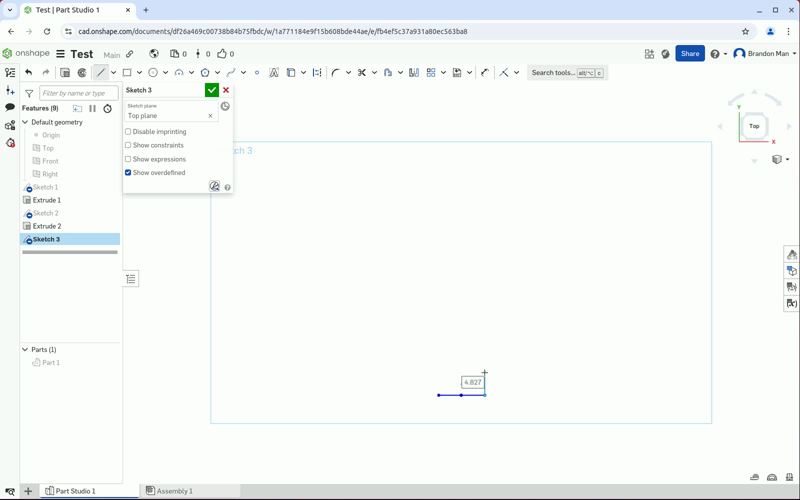
click(484, 372)
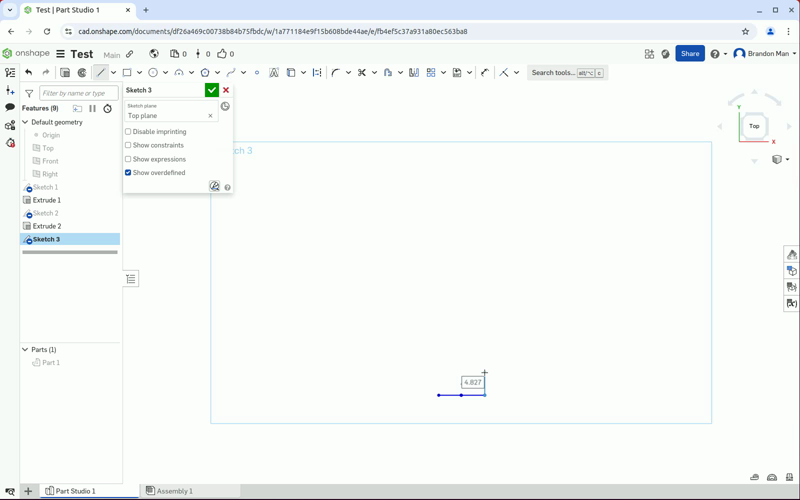
key_up(shift)
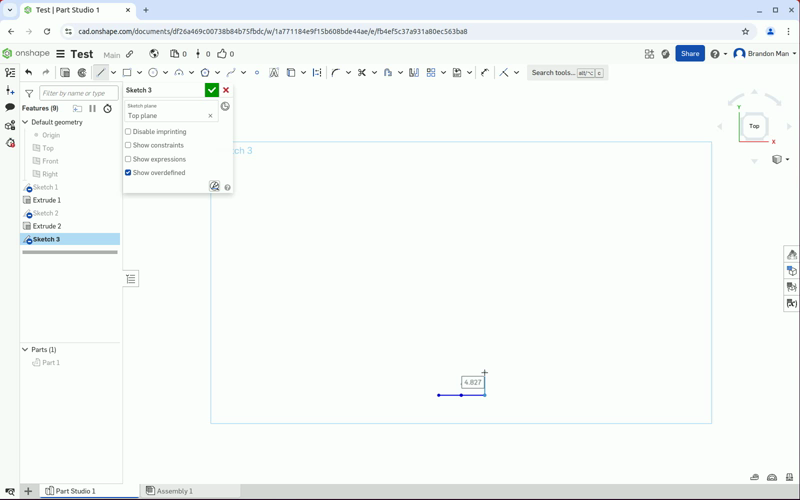
key(esc)
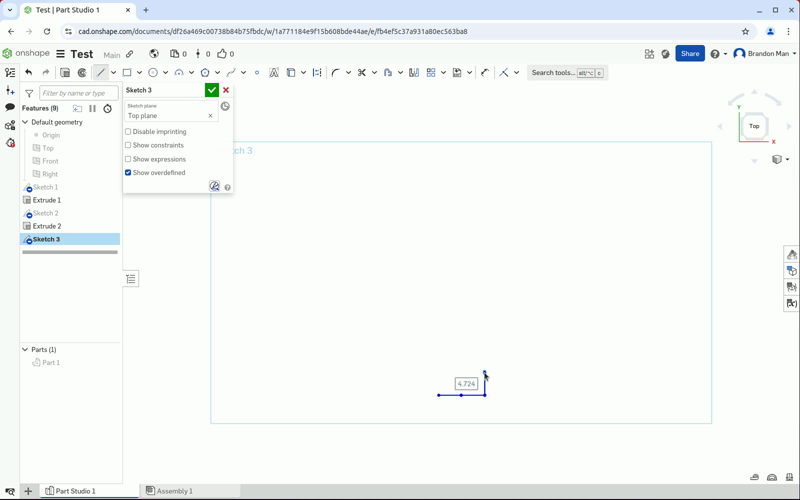
key(a)
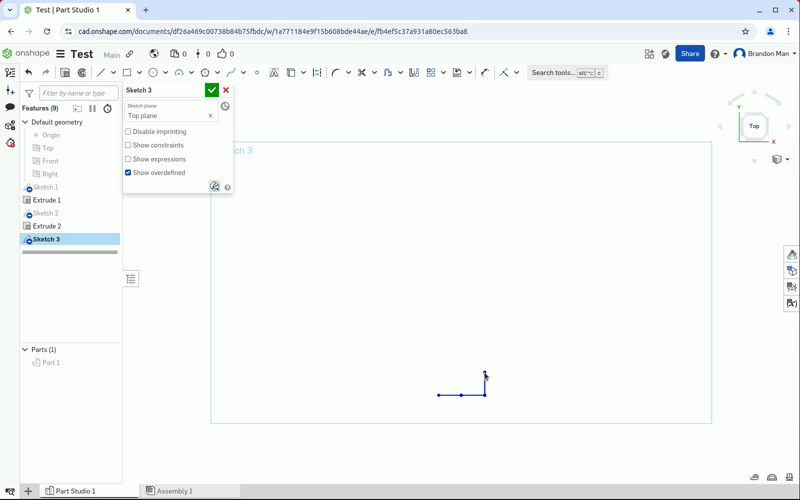
mouse_move(484, 372)
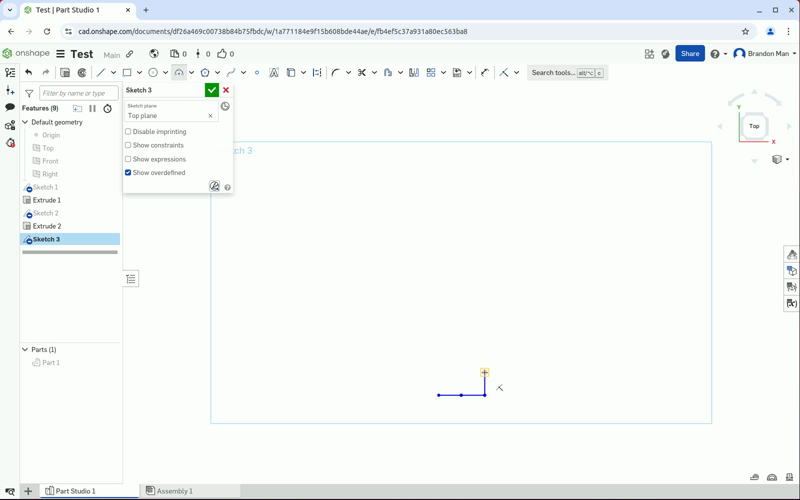
click(484, 372)
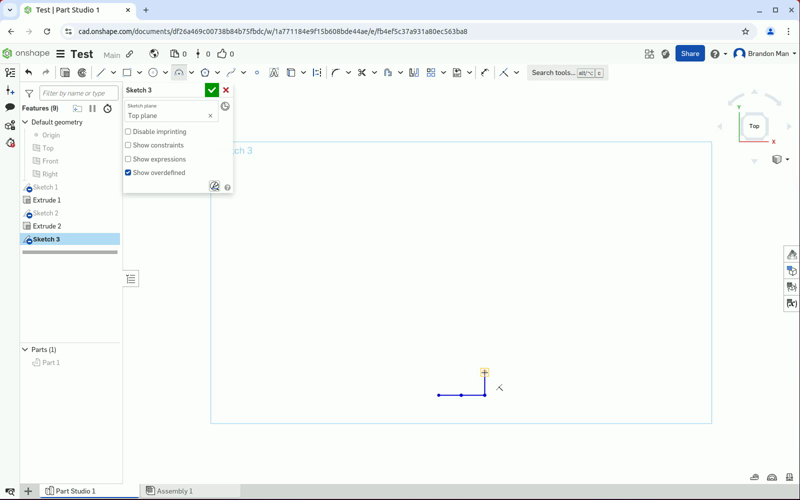
key_down(shift)
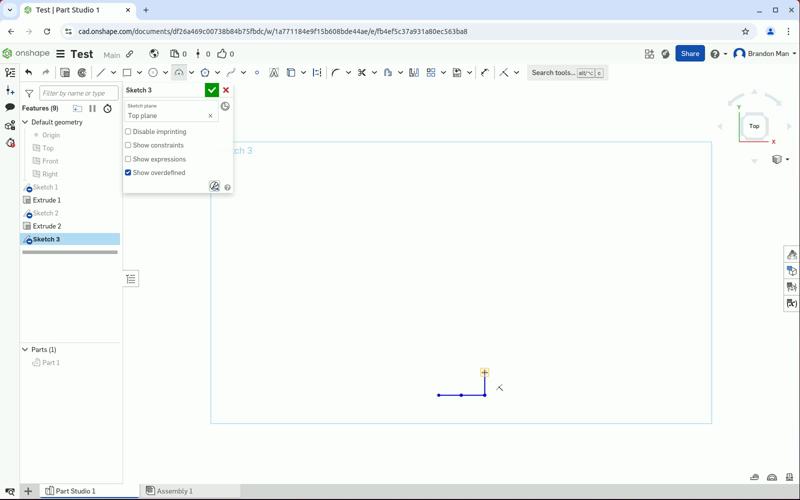
mouse_move(438, 372)
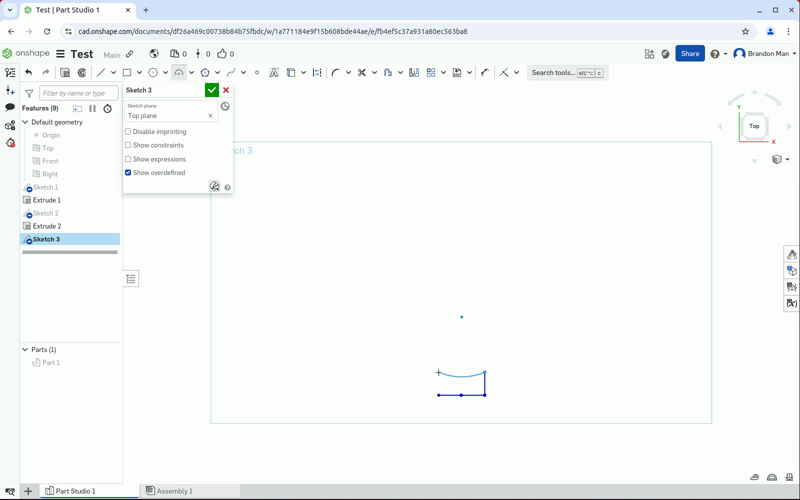
click(438, 372)
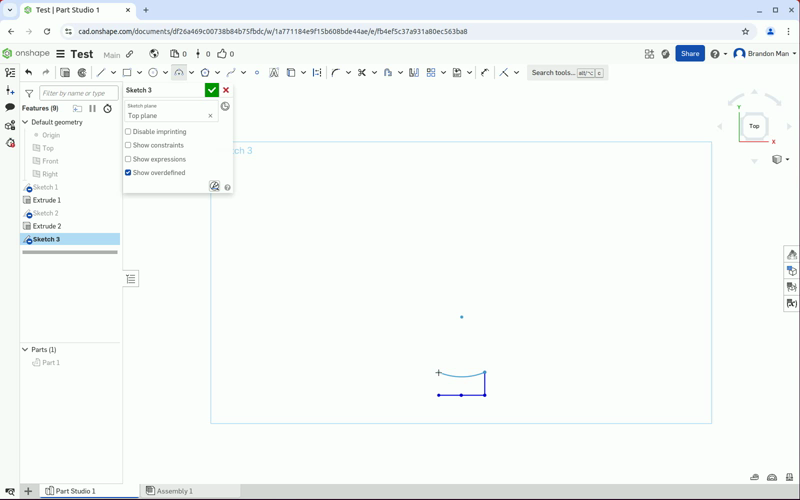
mouse_move(461, 348)
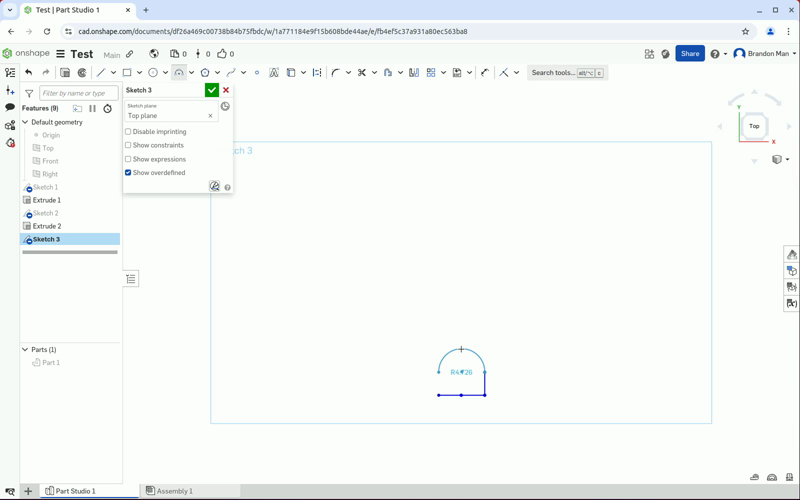
click(461, 348)
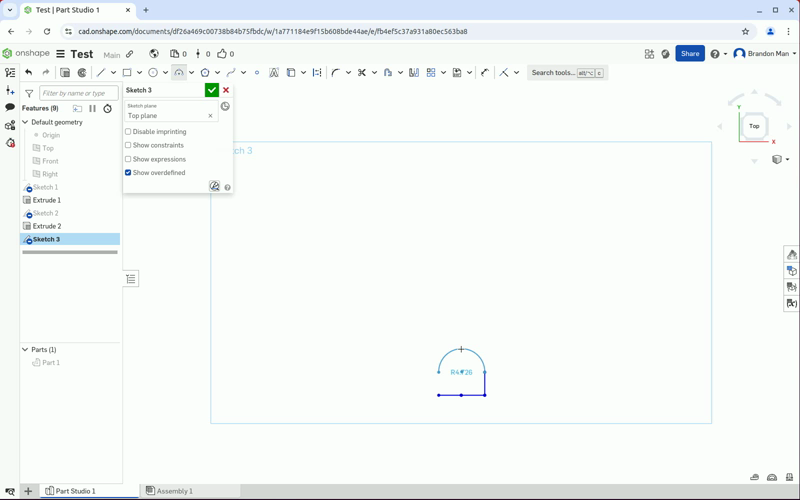
key_up(shift)
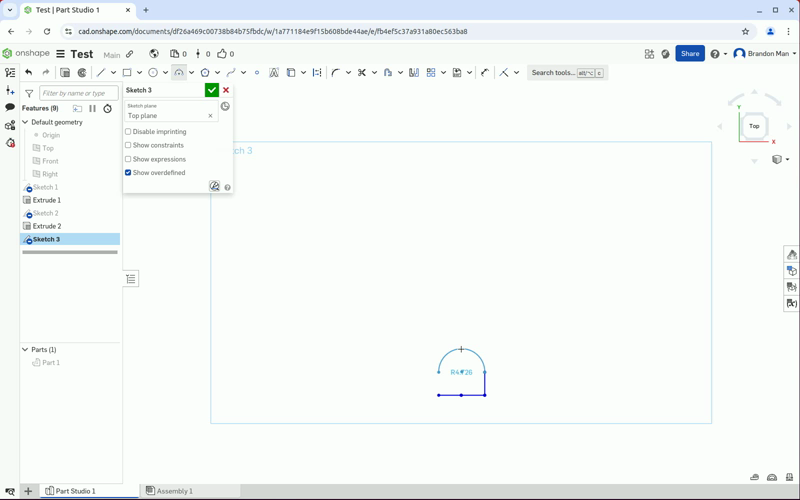
key(esc)
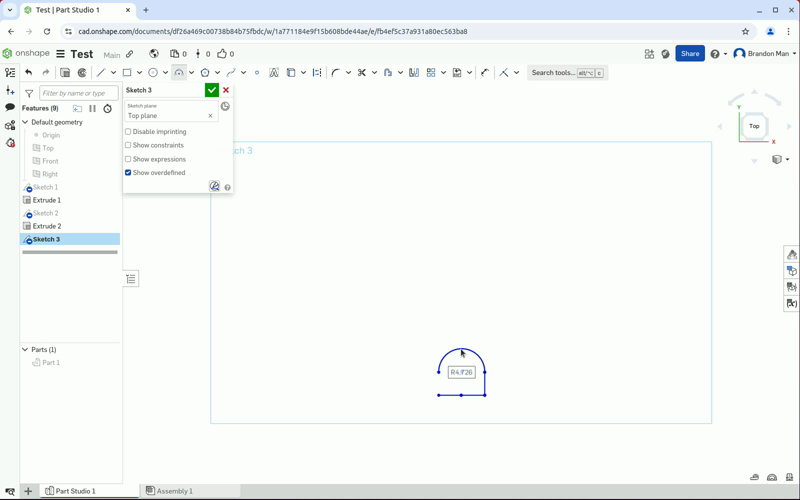
key(l)
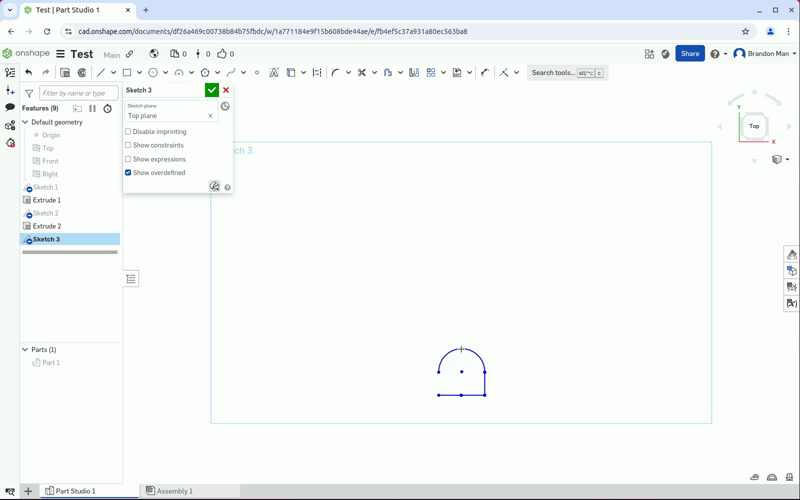
mouse_move(438, 372)
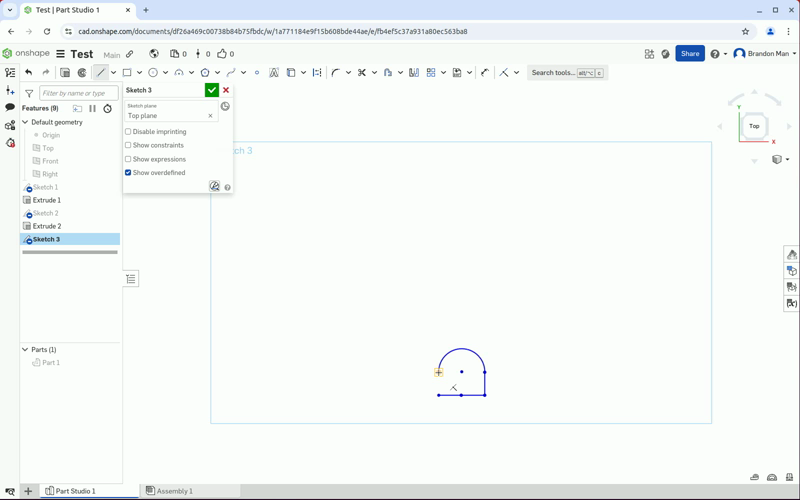
click(438, 372)
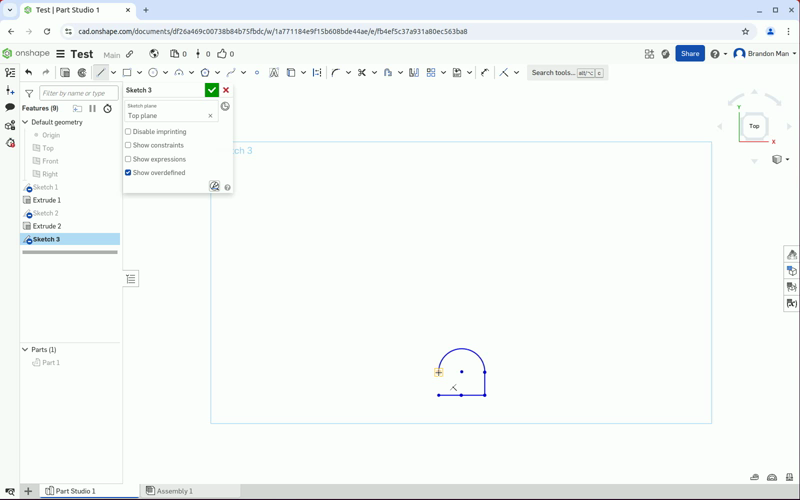
mouse_move(468, 372)
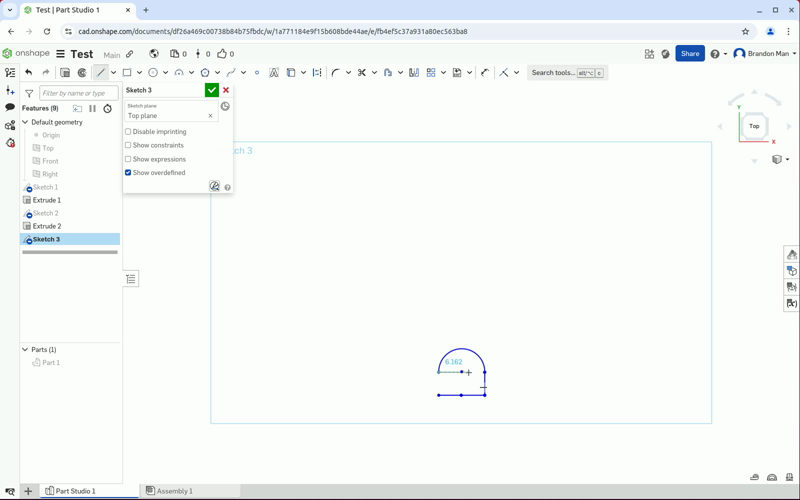
key_down(shift)
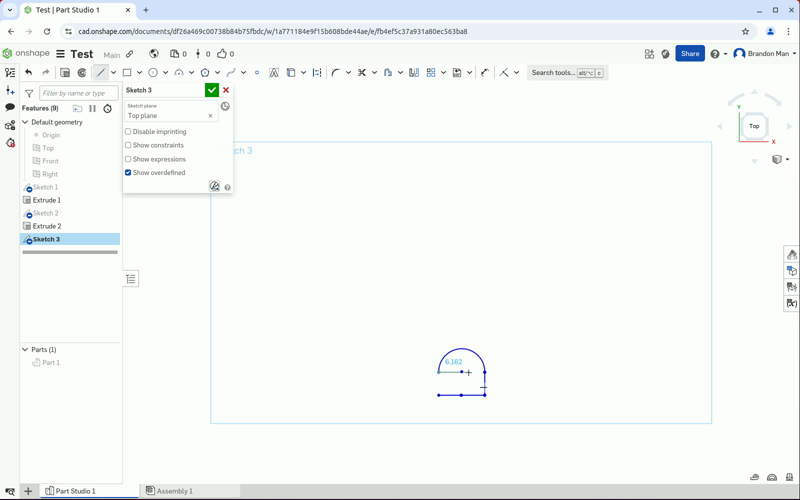
mouse_move(438, 395)
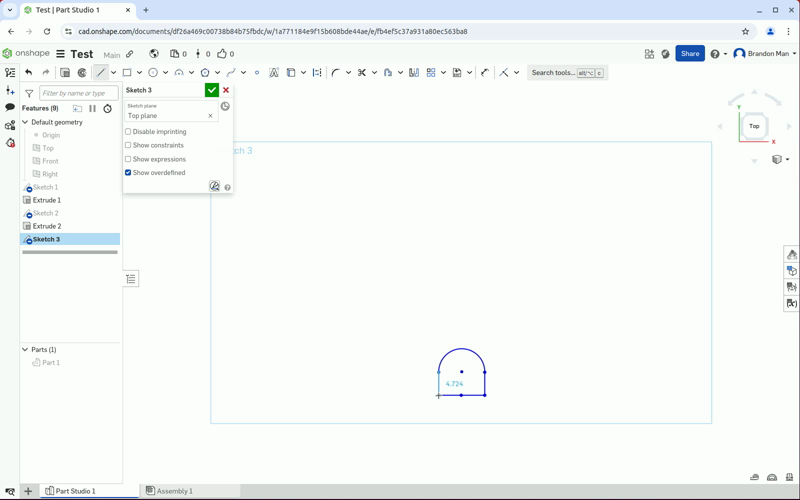
key_up(shift)
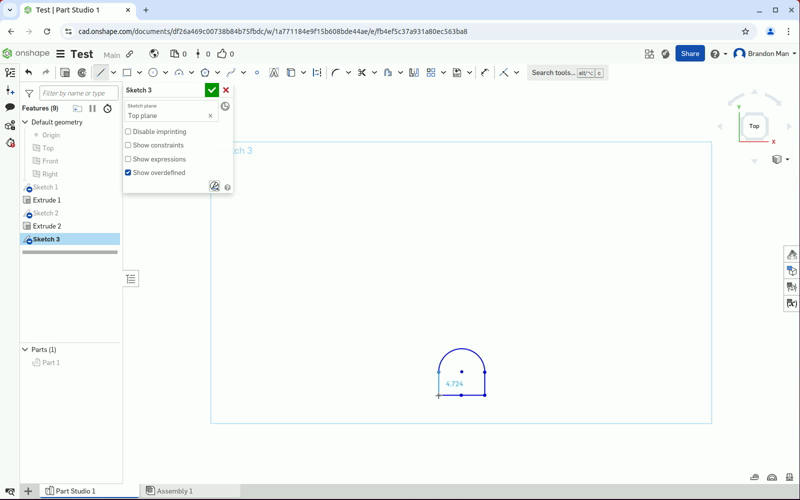
click(438, 395)
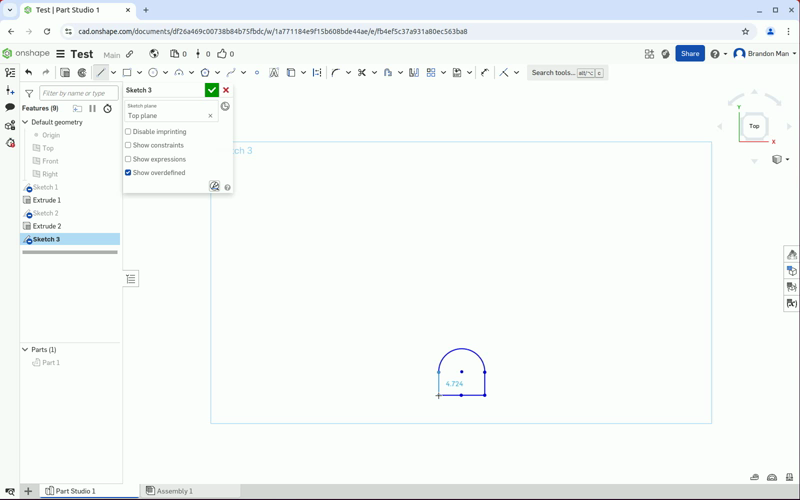
key(esc)
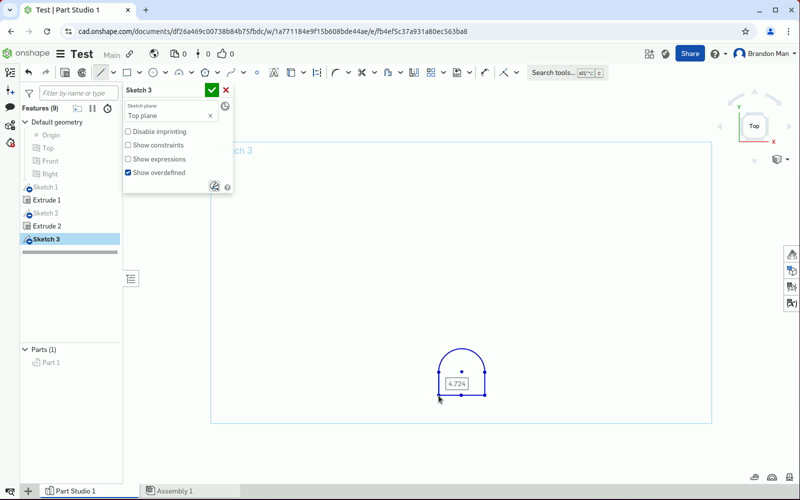
mouse_move(468, 381)
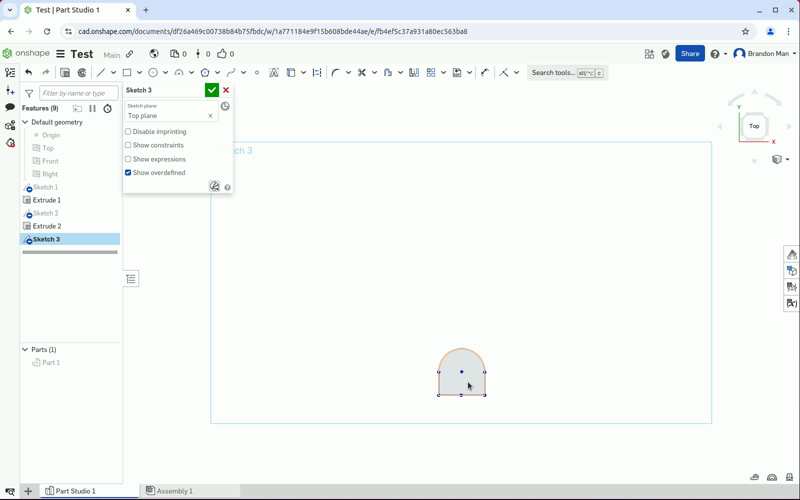
click(468, 381)
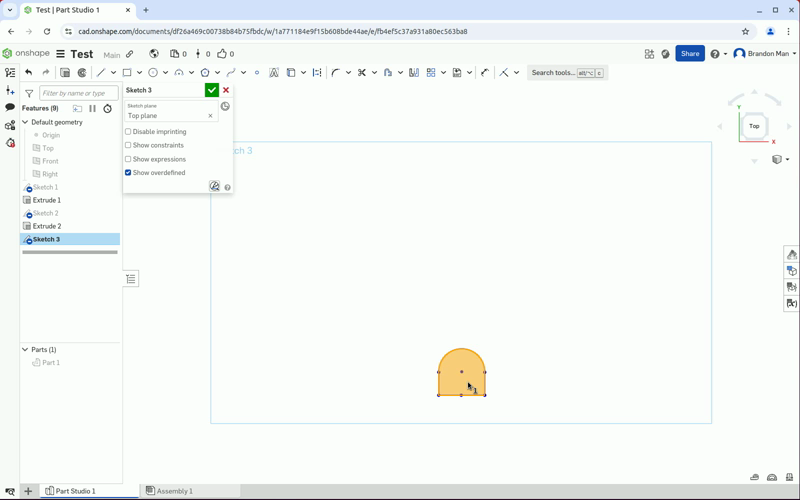
mouse_move(73, 352)
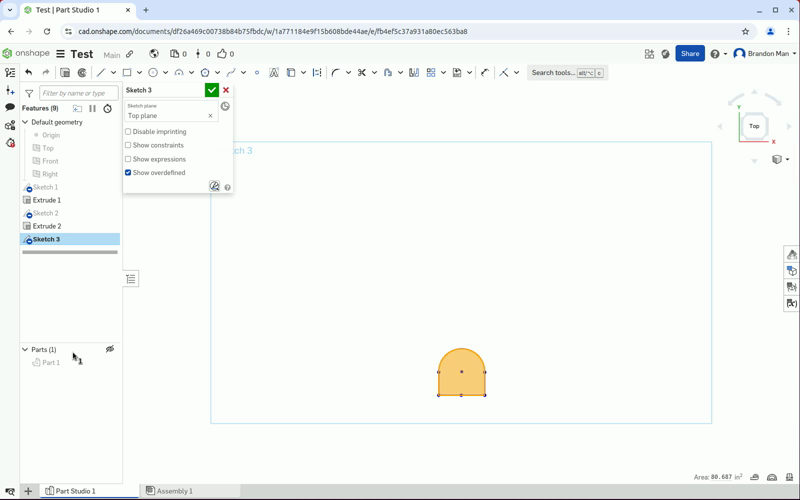
key(shift+y)
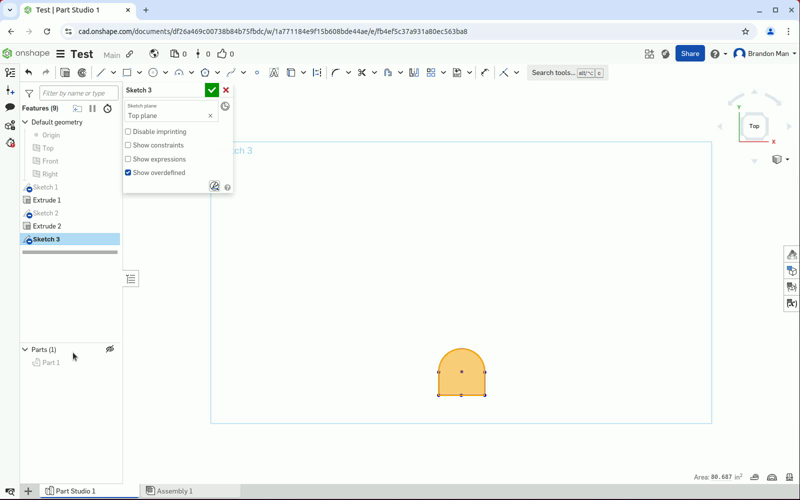
key(shift+e)
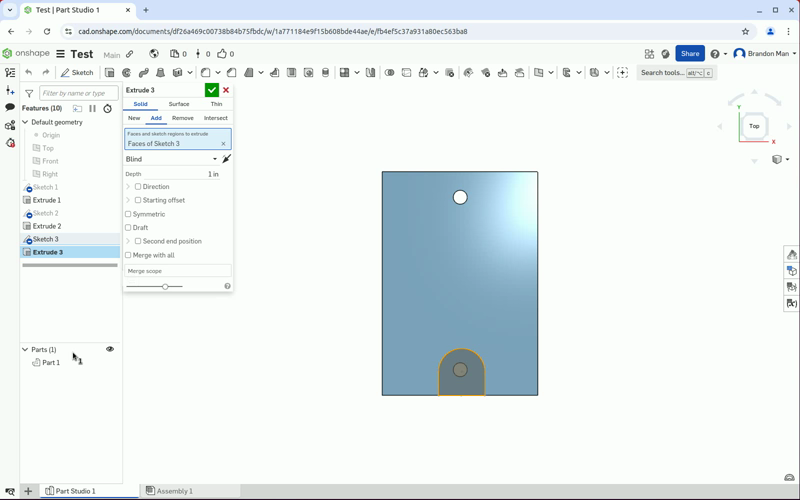
mouse_move(143, 106)
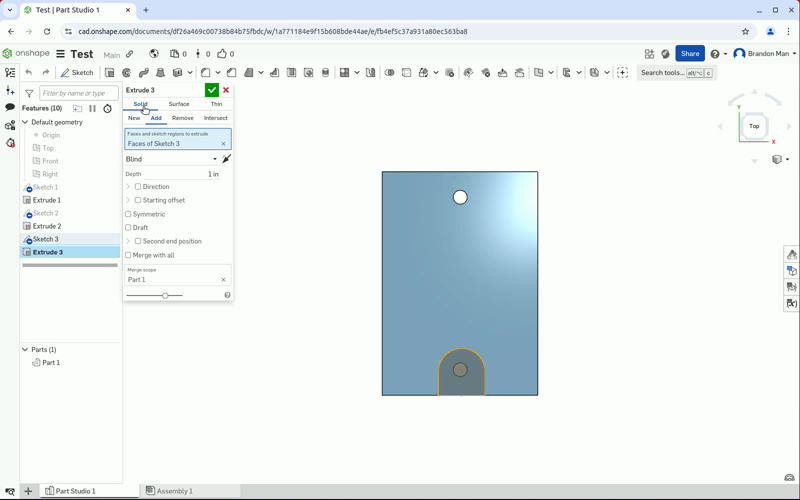
click(143, 106)
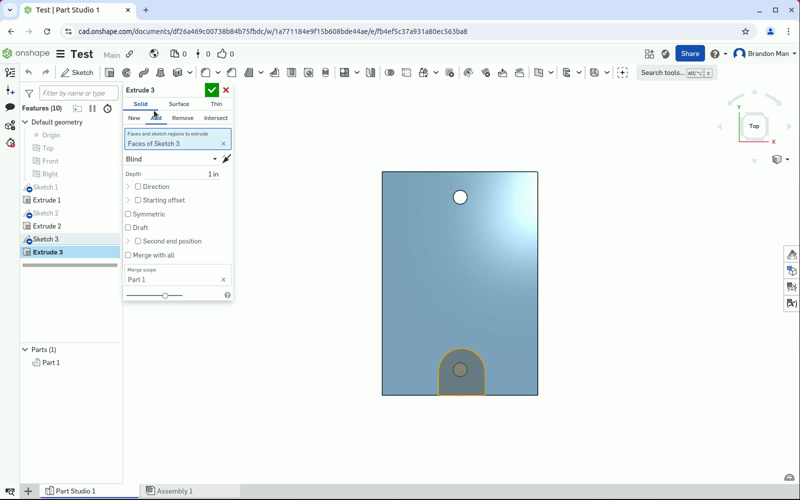
mouse_move(186, 120)
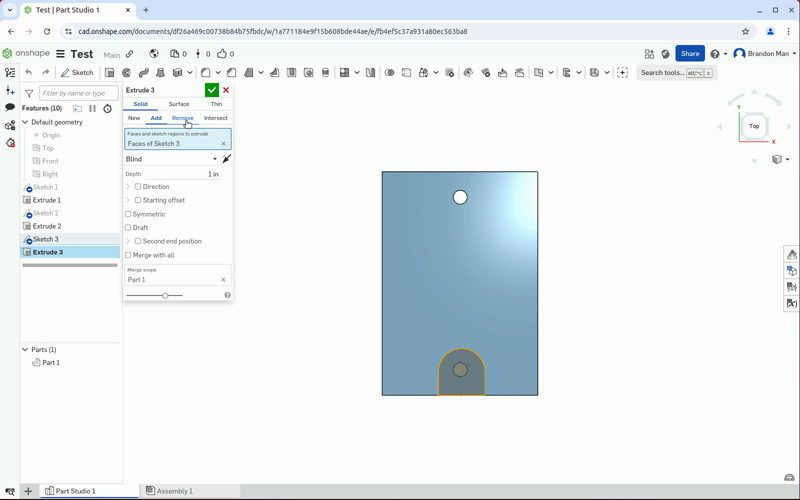
click(186, 120)
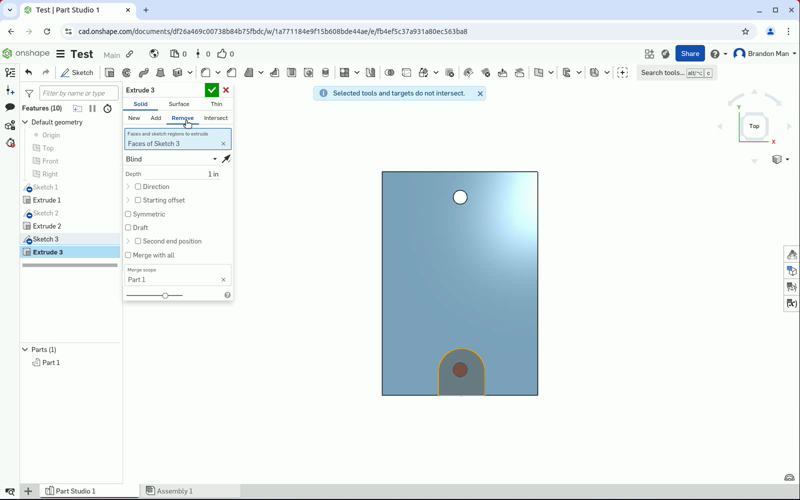
key(tab, 4)
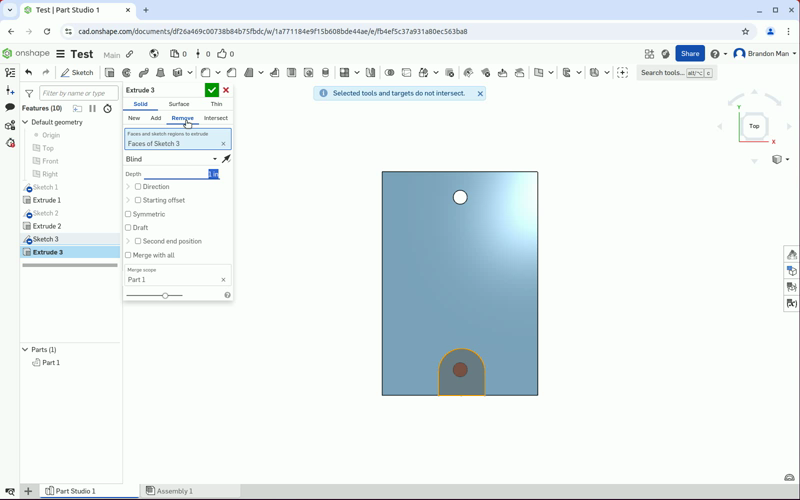
text(-14.683)
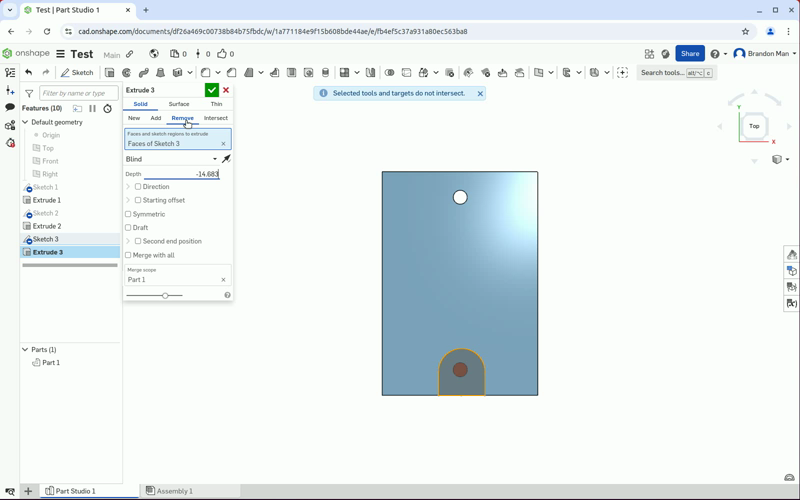
key(tab, 6)
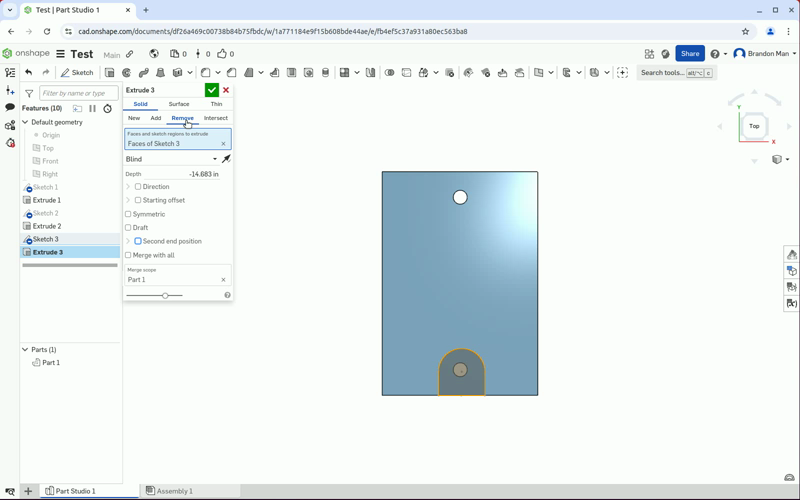
key(space)
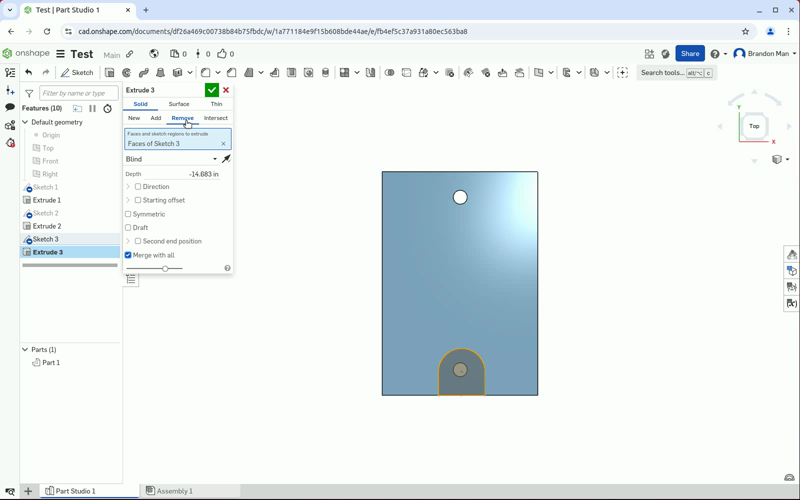
key(enter)
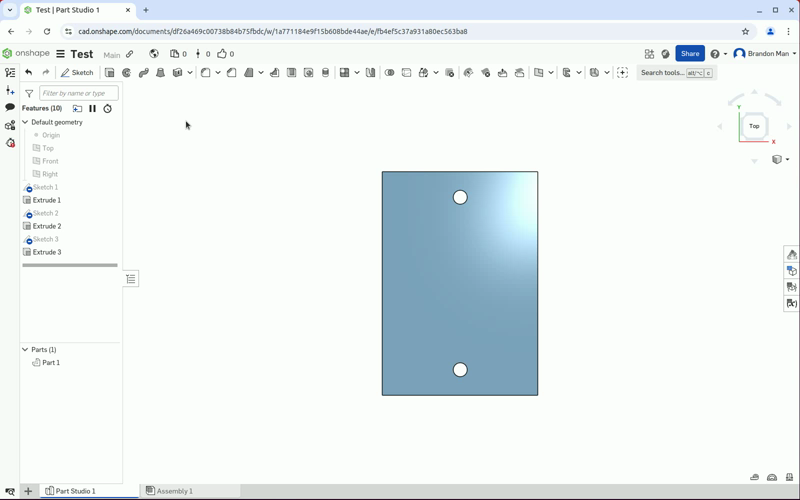
key(shift+h)
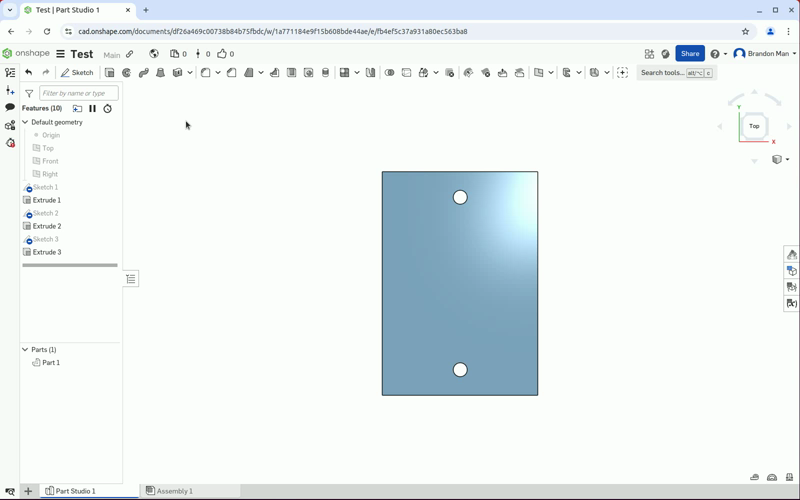
key(shift+h)
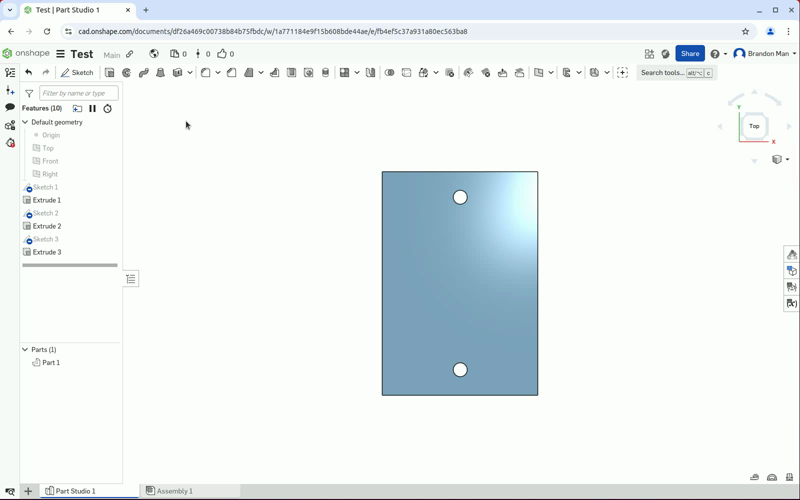
key(shift+7)
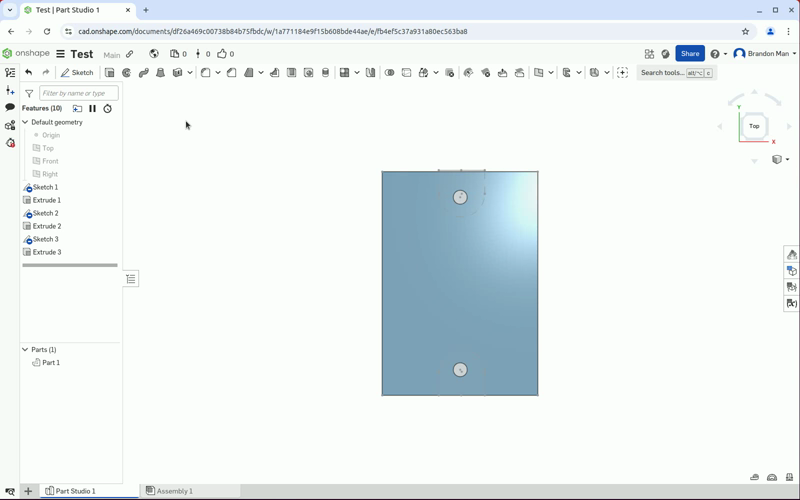
key(up, 3)
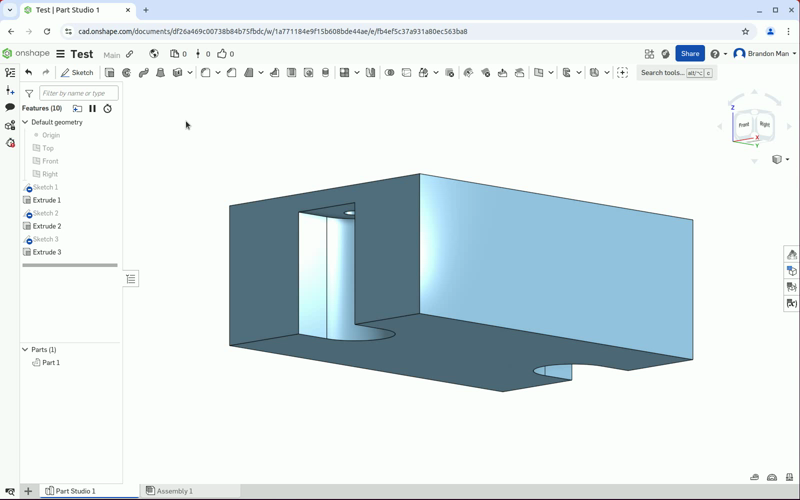
key(left, 3)
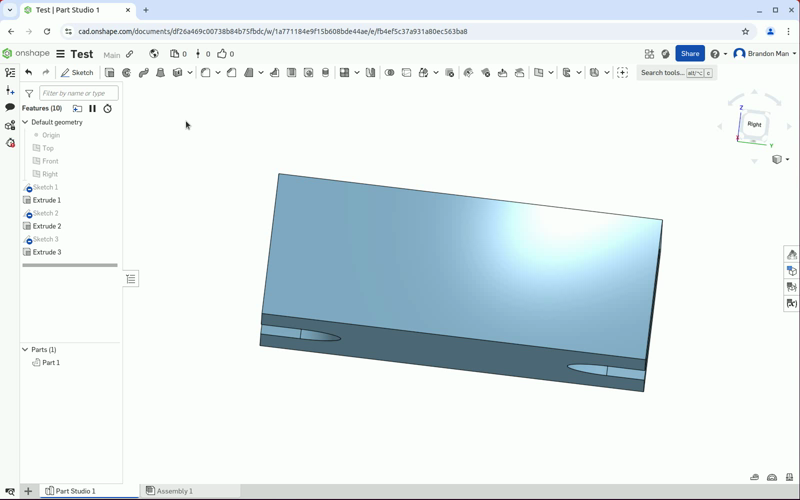
key(right, 3)
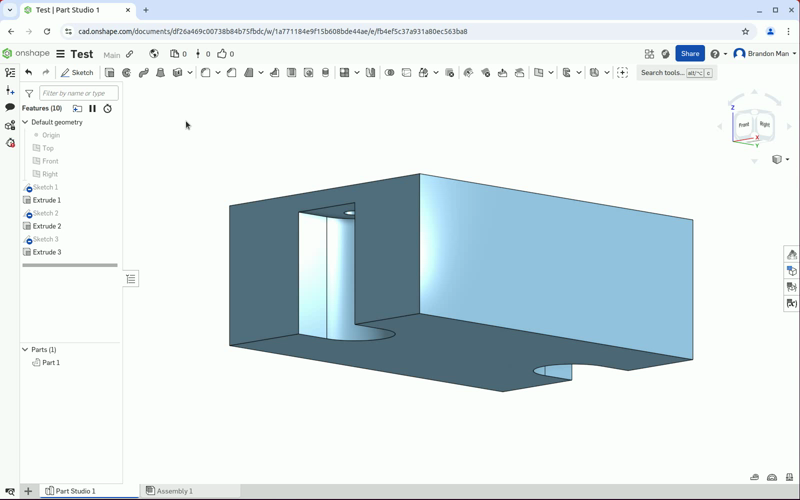
key(down, 3)
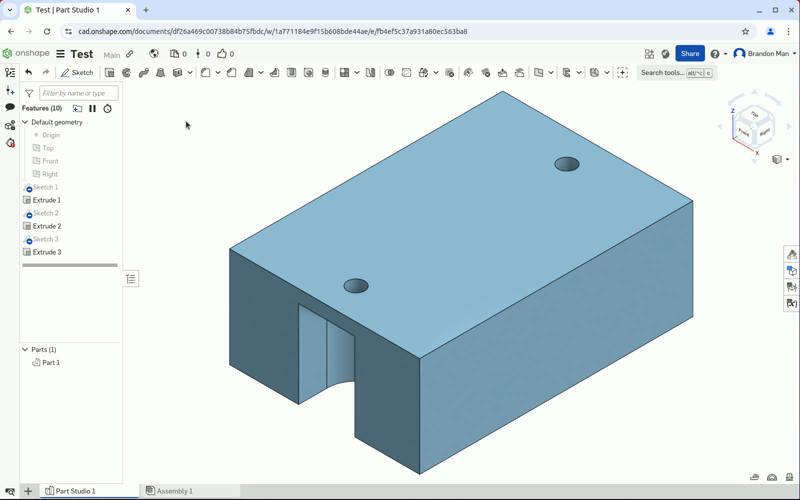
mouse_move(73, 189)
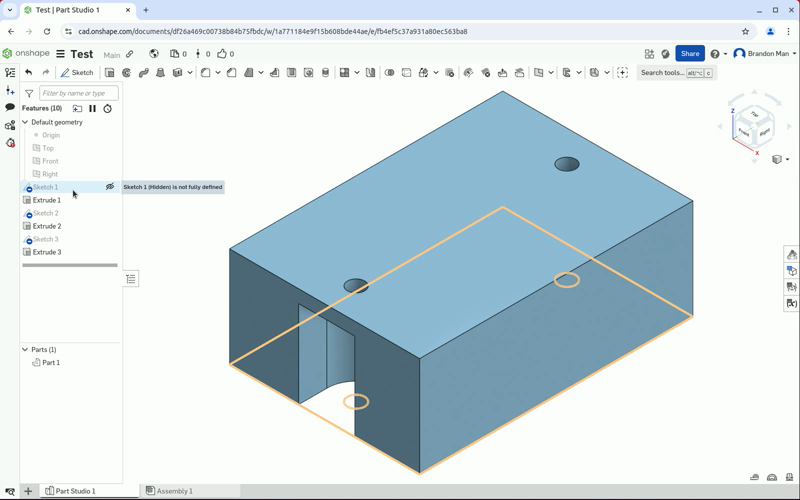
click(73, 189)